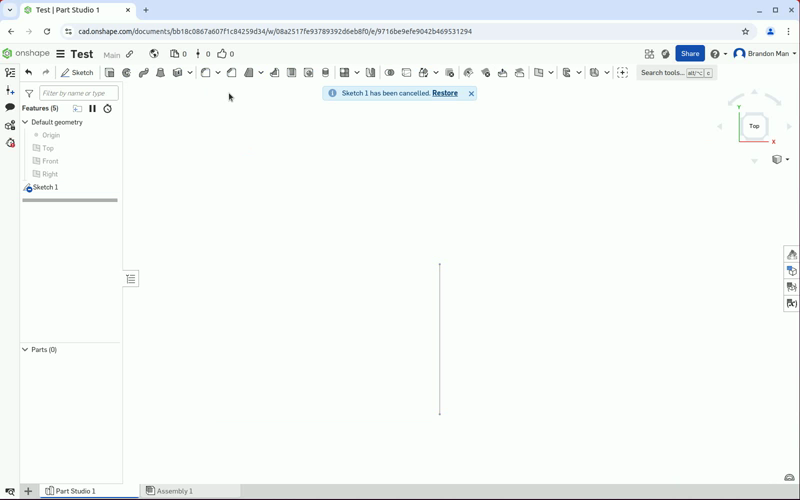
key(shift+h)
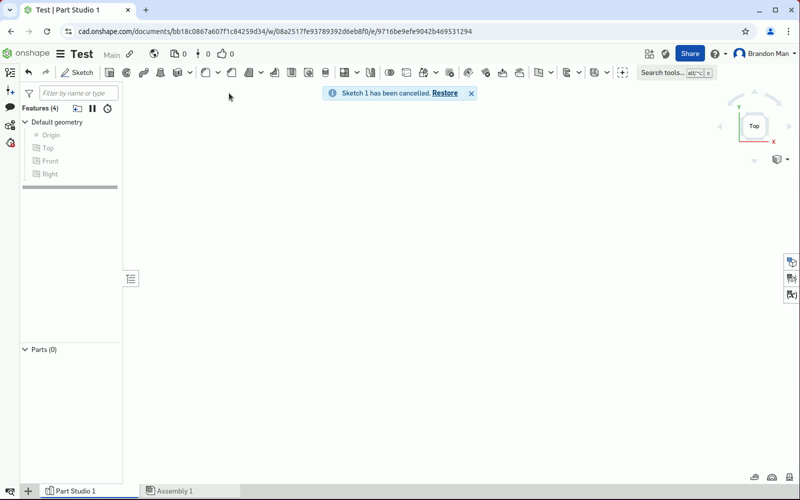
mouse_move(73, 352)
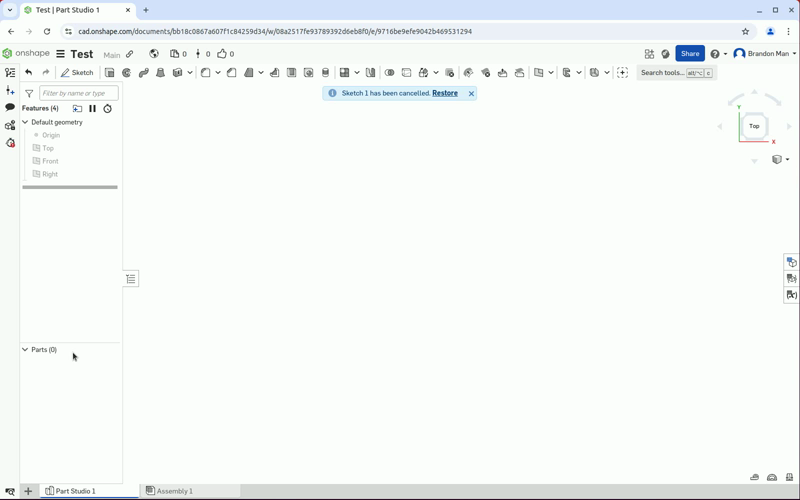
key(y)
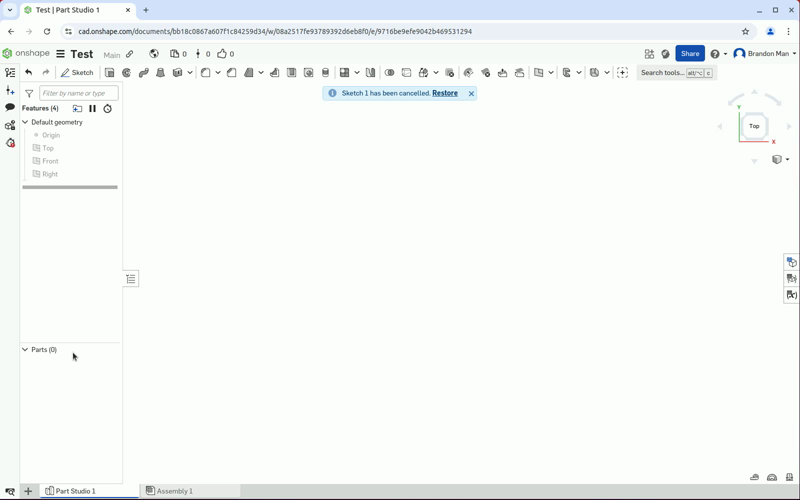
key(shift+p)
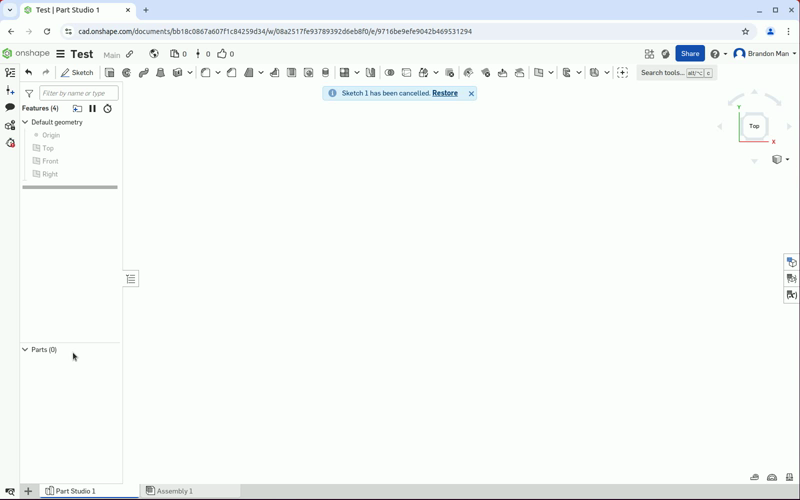
key(space)
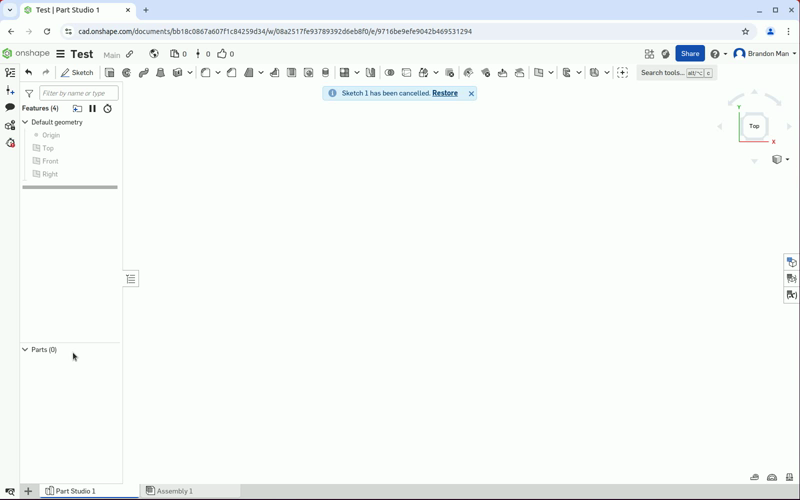
key_down(shift)
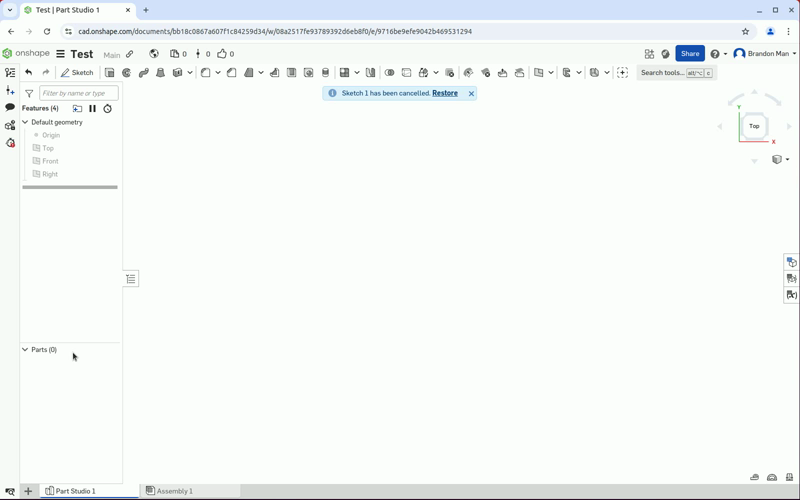
key(up)
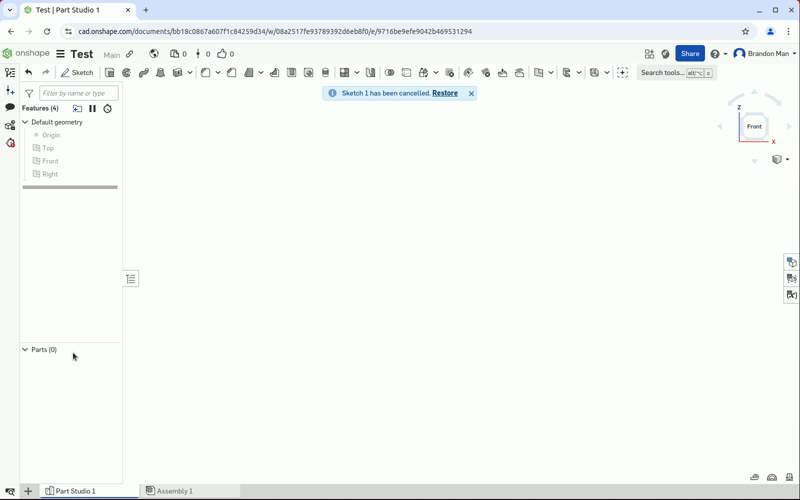
key_up(shift)
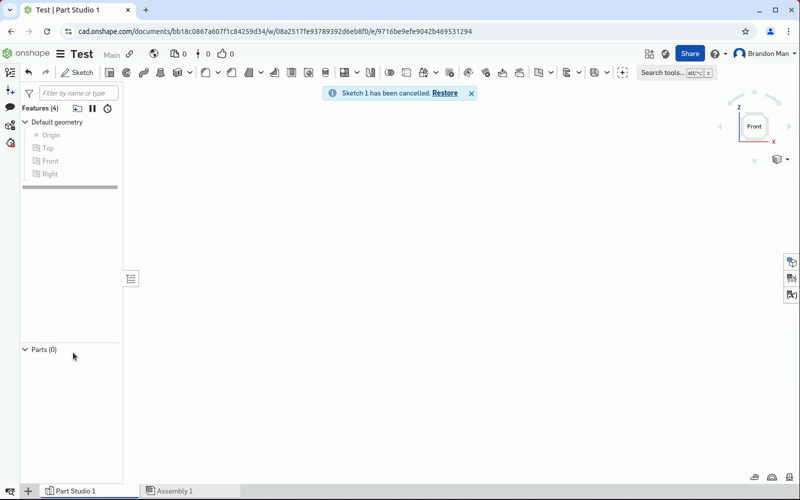
mouse_move(73, 352)
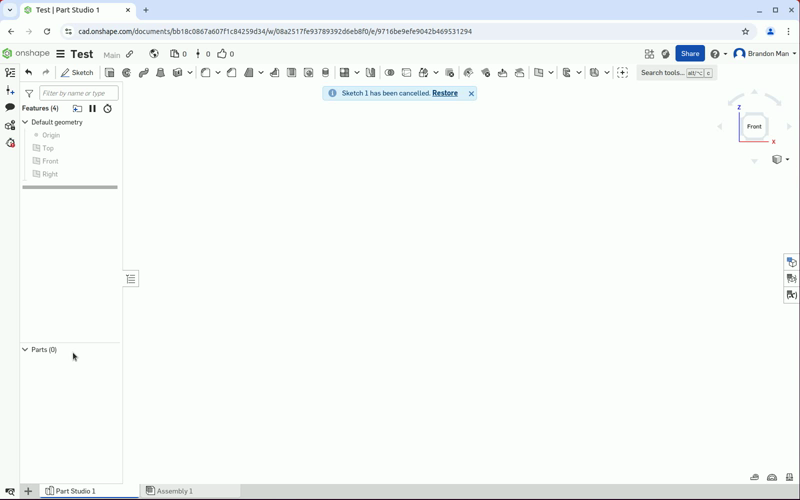
key(shift+y)
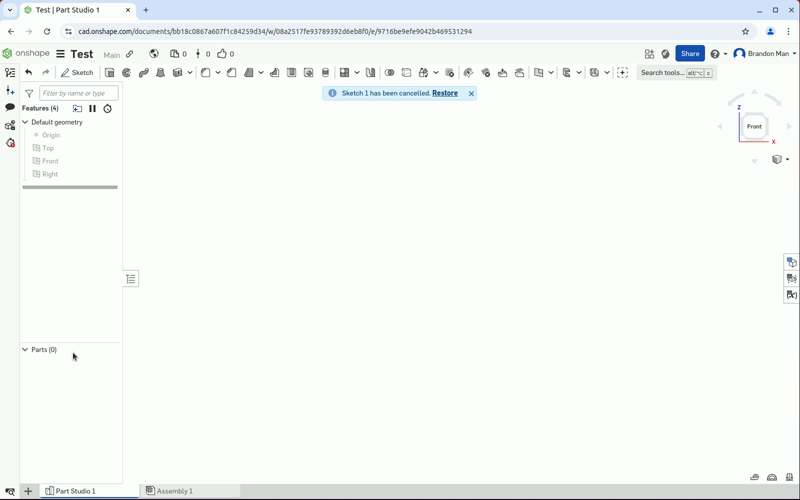
key(shift+s)
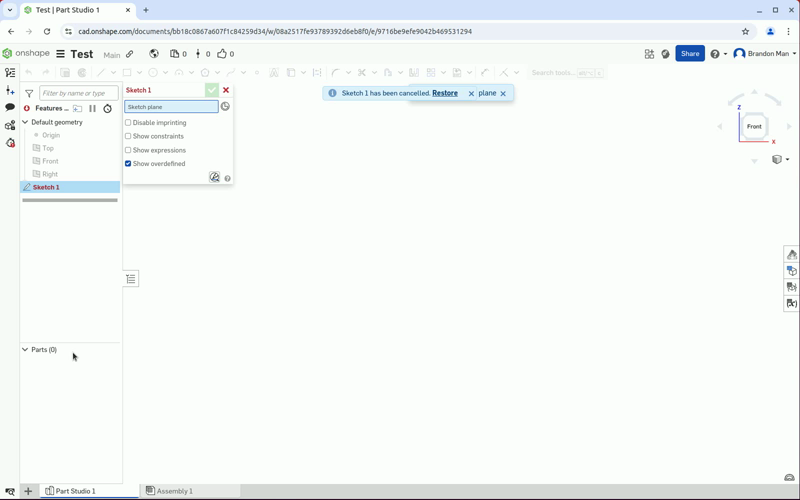
mouse_move(73, 163)
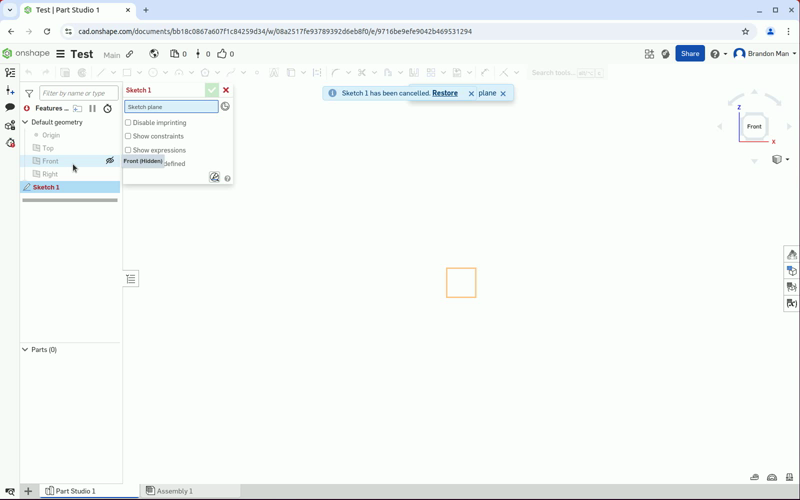
click(73, 163)
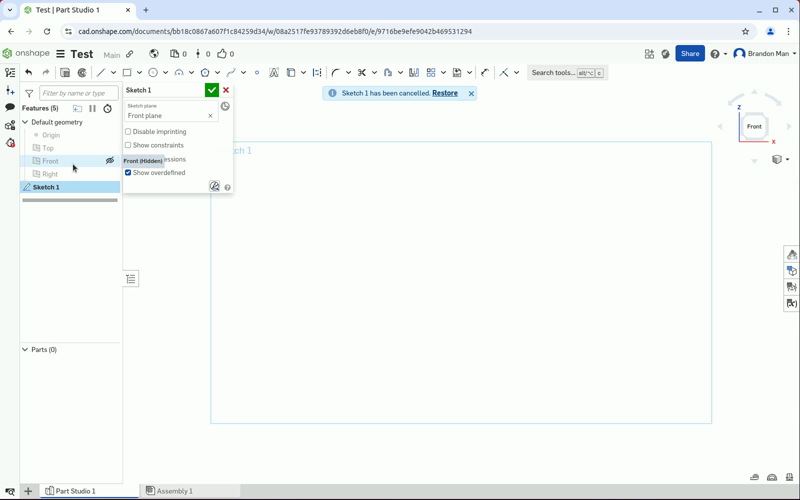
mouse_move(73, 352)
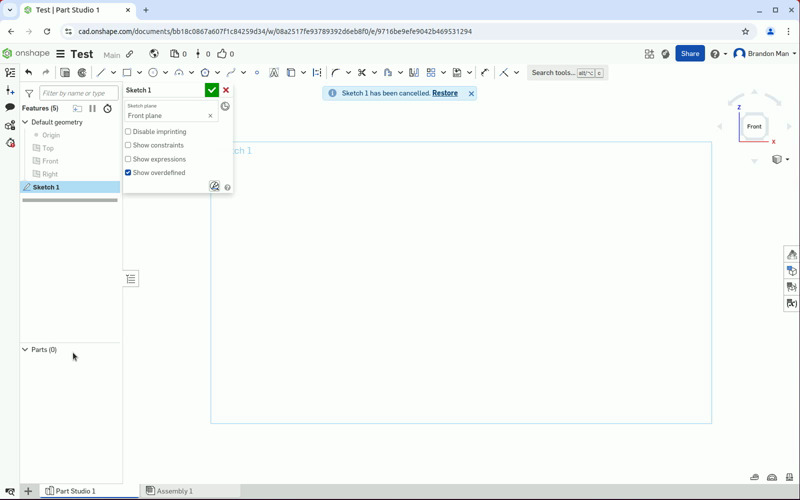
key(y)
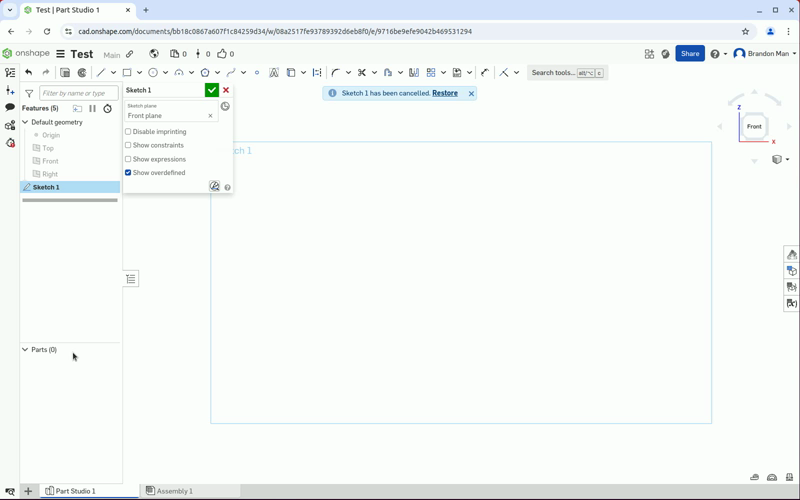
key(l)
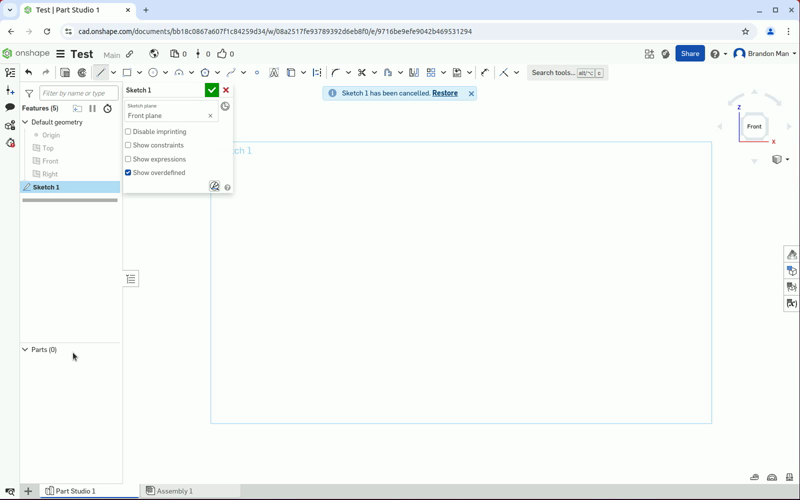
key_down(shift)
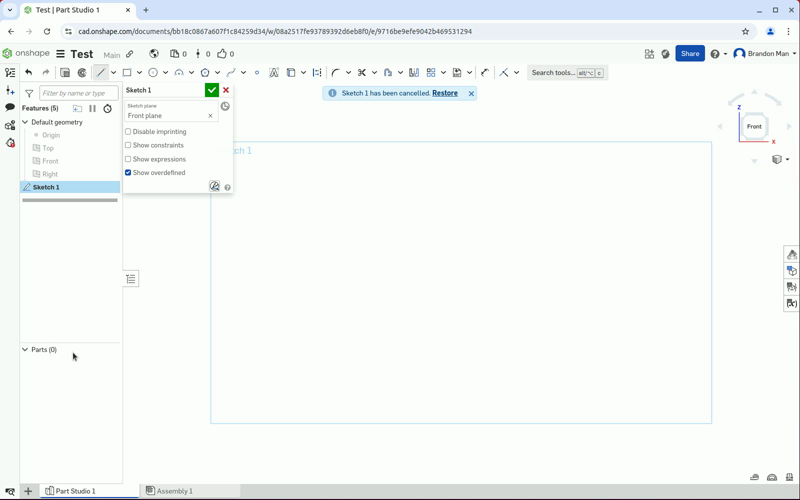
mouse_move(353, 395)
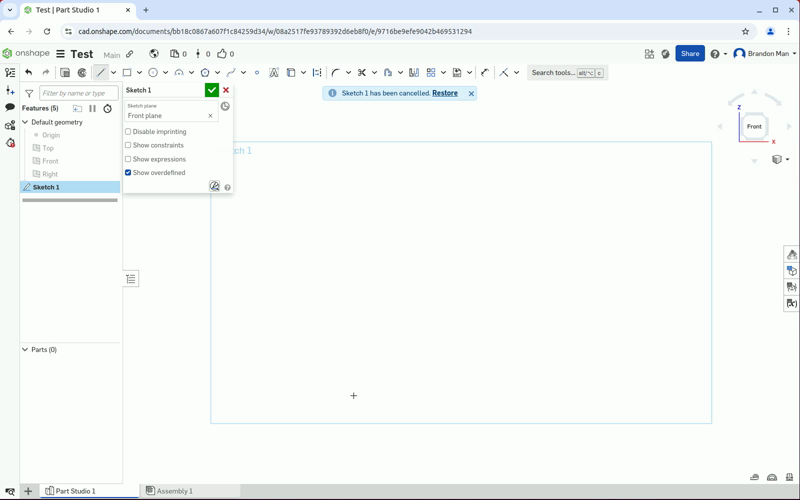
click(353, 395)
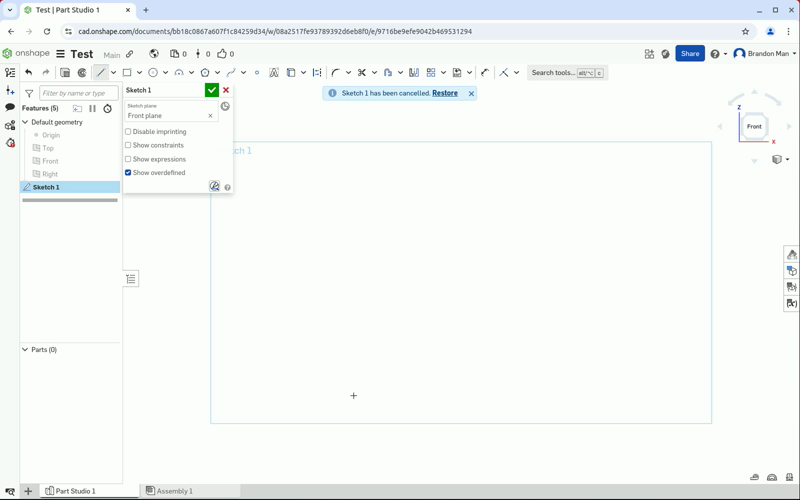
key_up(shift)
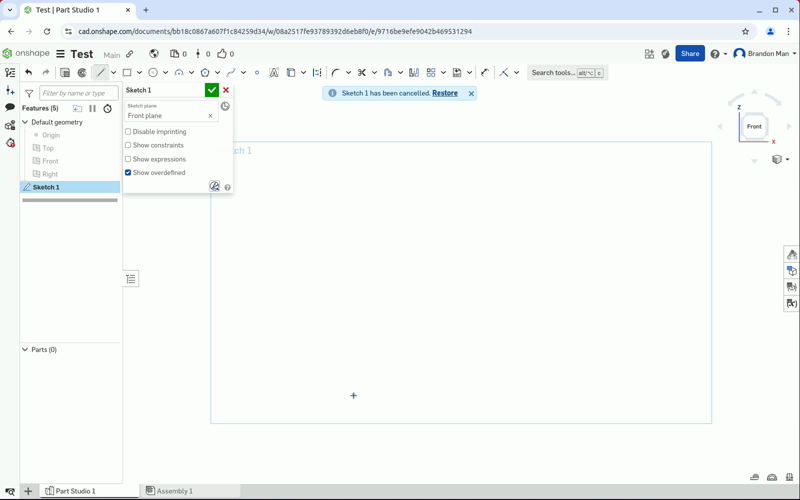
key_down(shift)
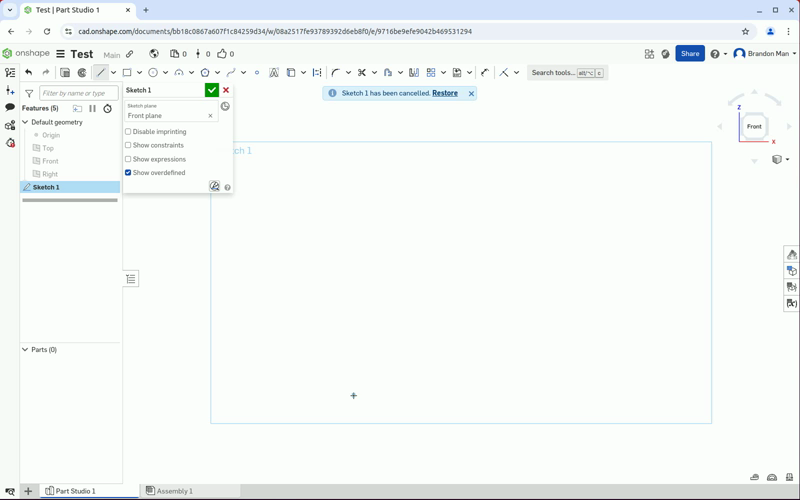
mouse_move(383, 395)
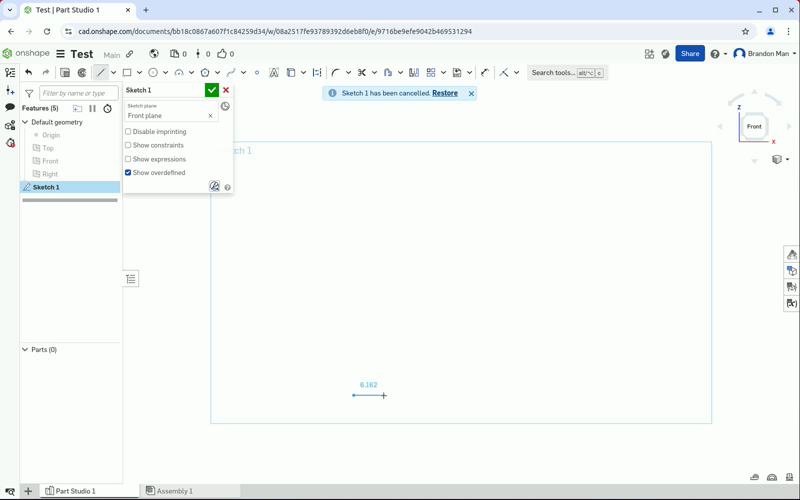
mouse_move(395, 395)
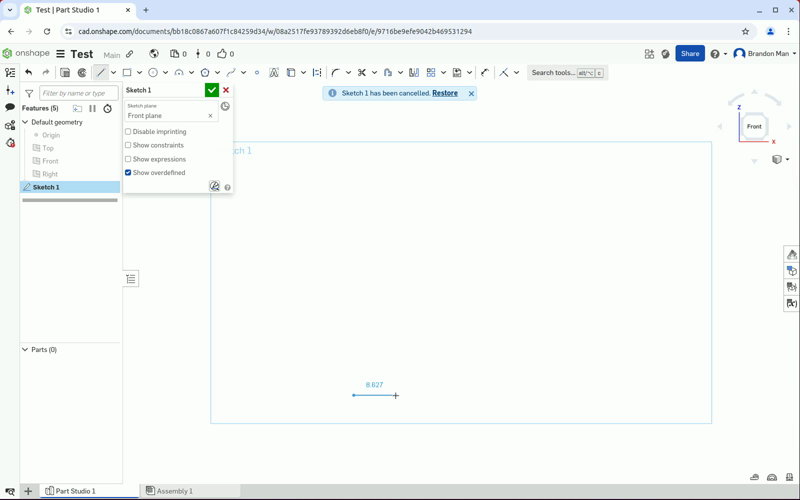
click(395, 395)
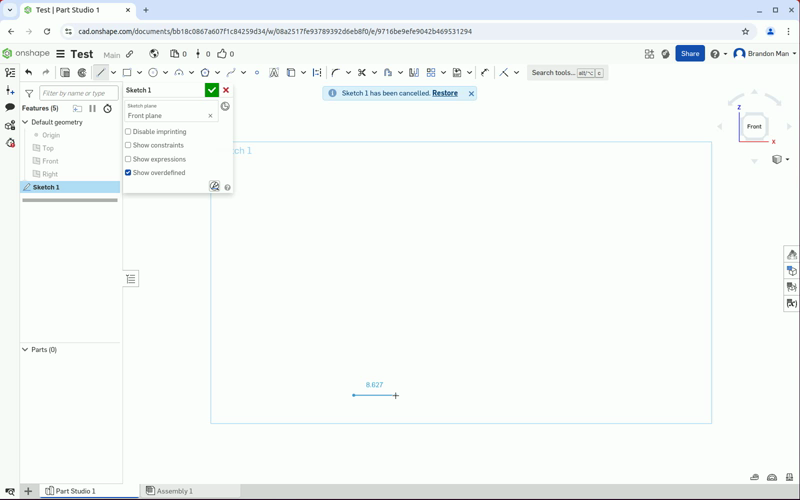
key_up(shift)
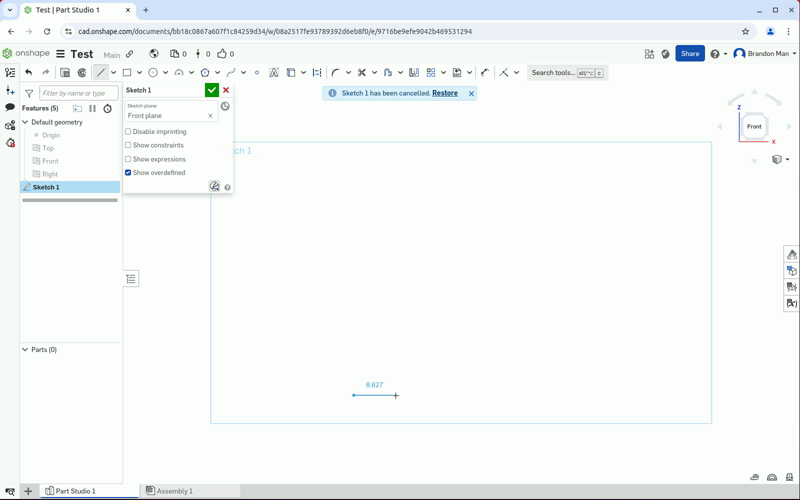
key_down(shift)
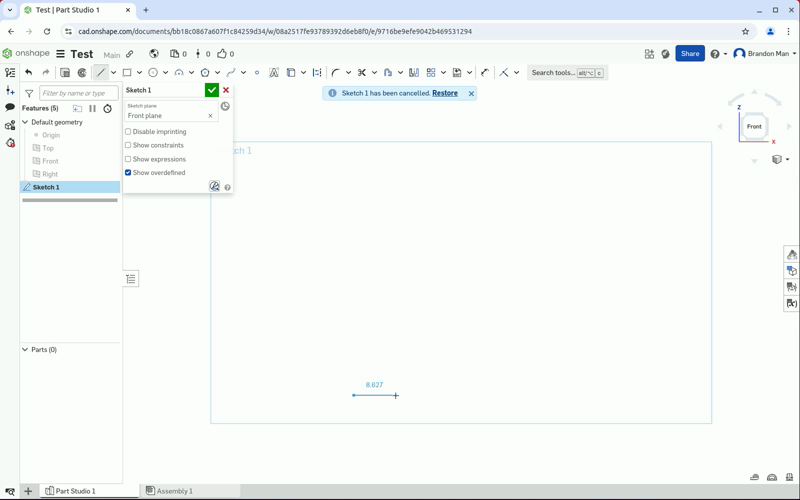
mouse_move(395, 207)
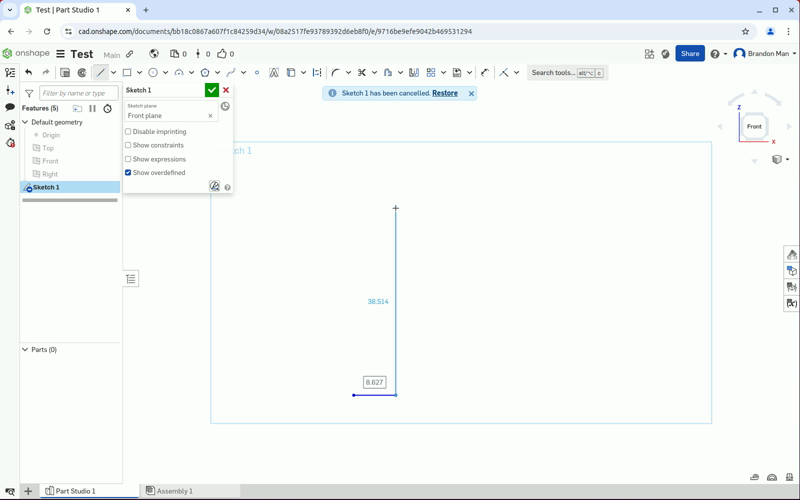
click(395, 207)
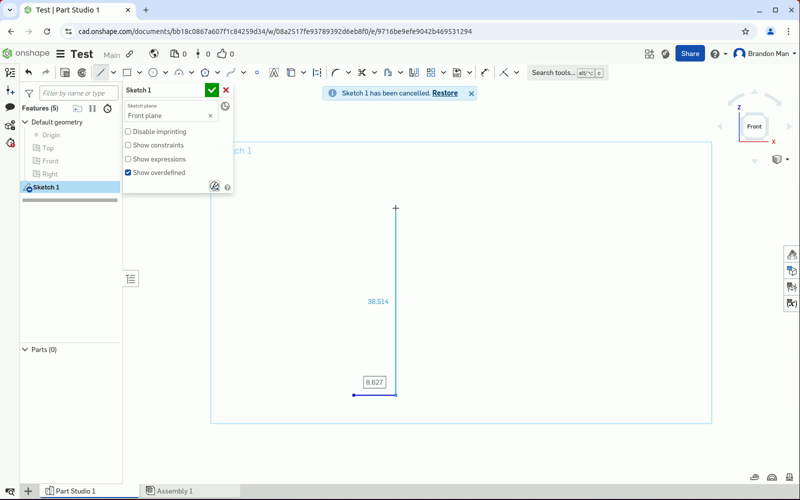
key_up(shift)
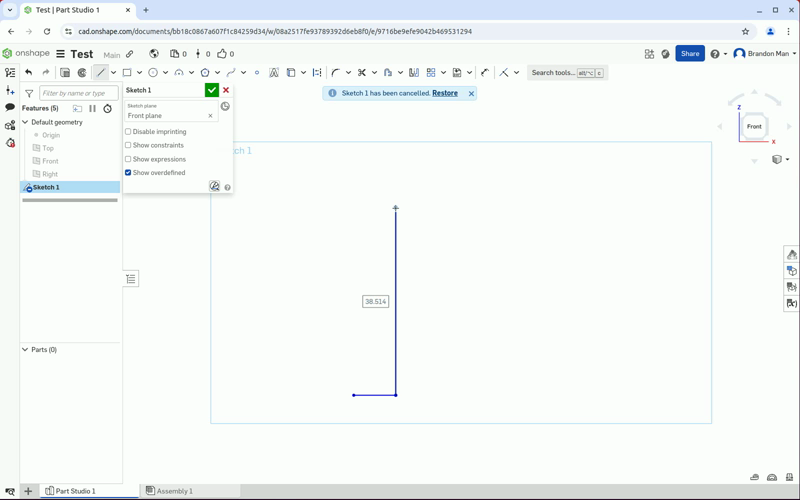
key_down(shift)
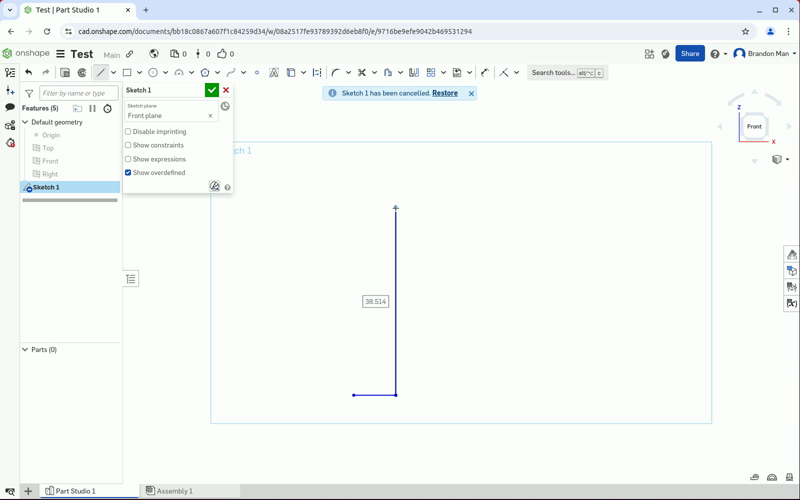
mouse_move(425, 207)
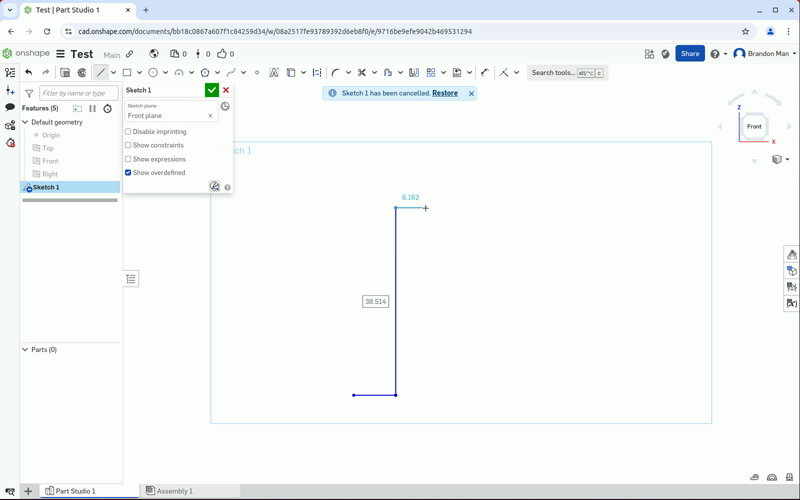
mouse_move(354, 207)
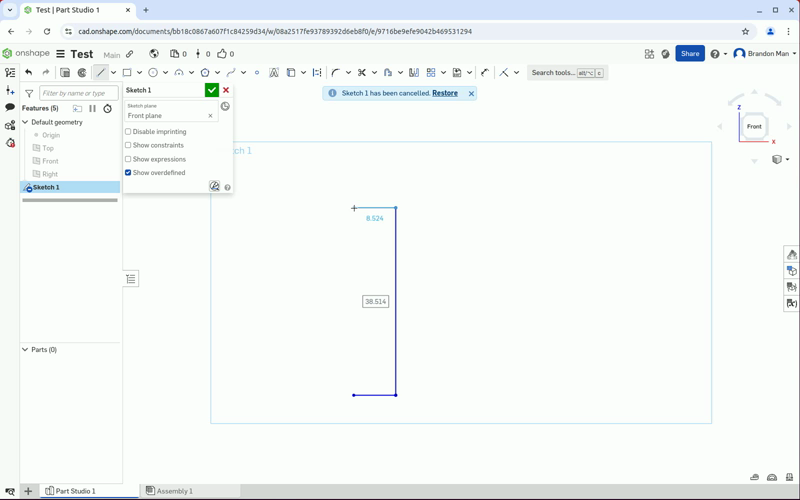
click(354, 207)
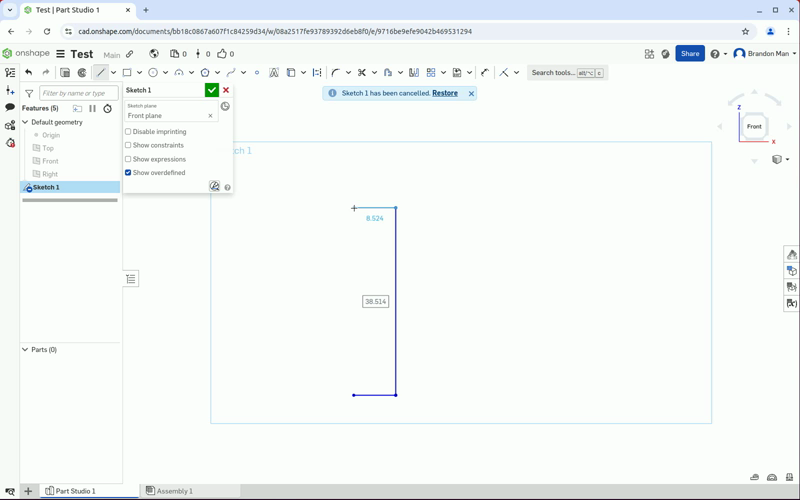
key_up(shift)
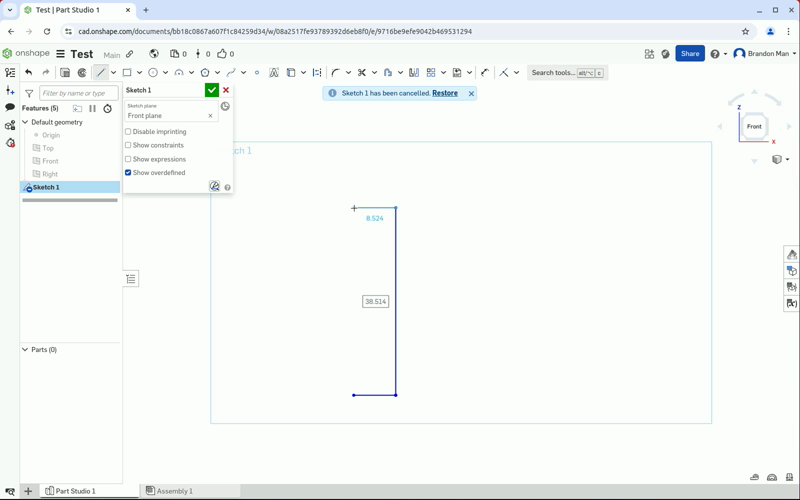
key_down(shift)
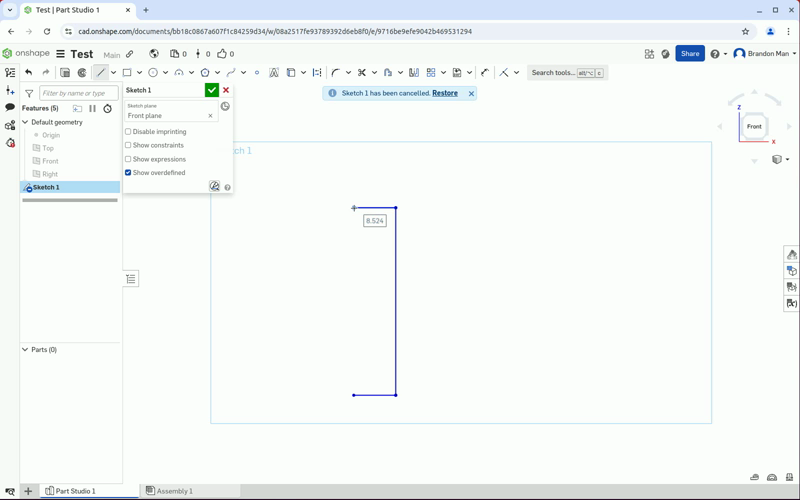
mouse_move(353, 395)
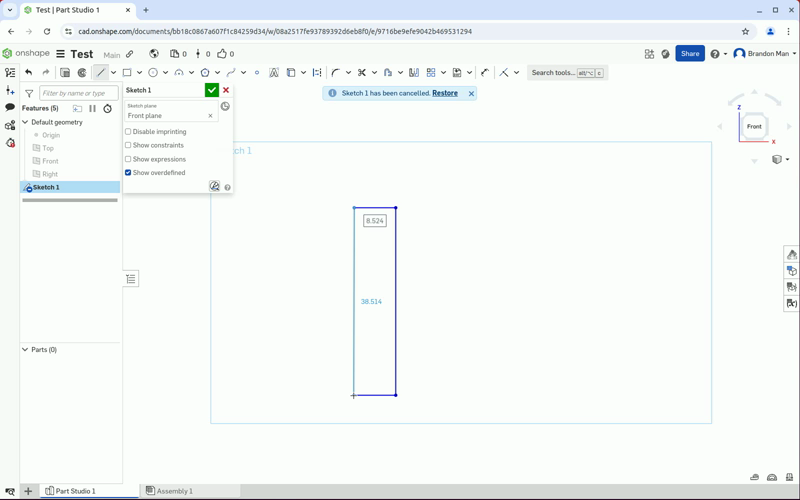
key_up(shift)
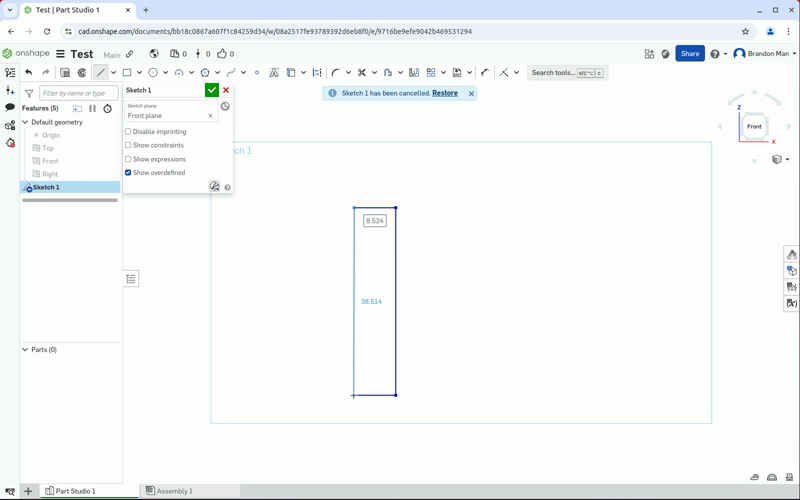
click(353, 395)
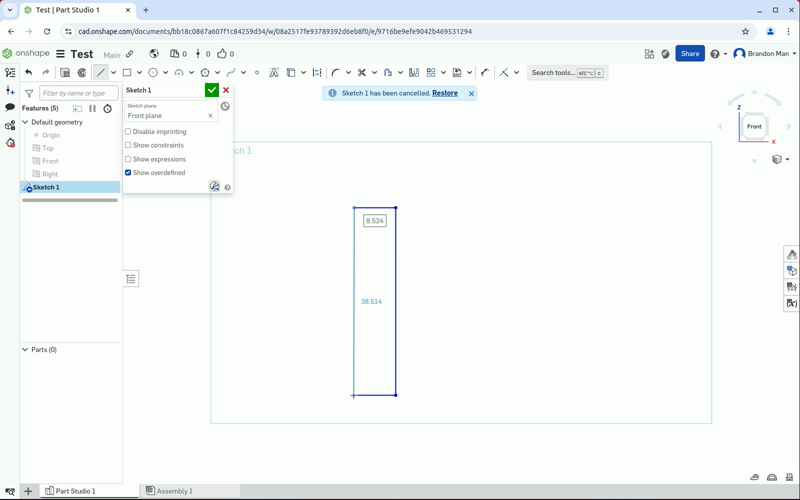
key(esc)
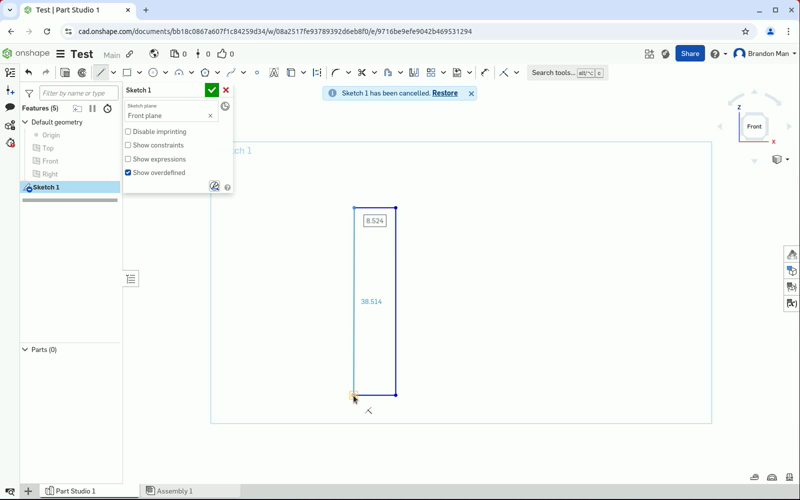
mouse_move(372, 231)
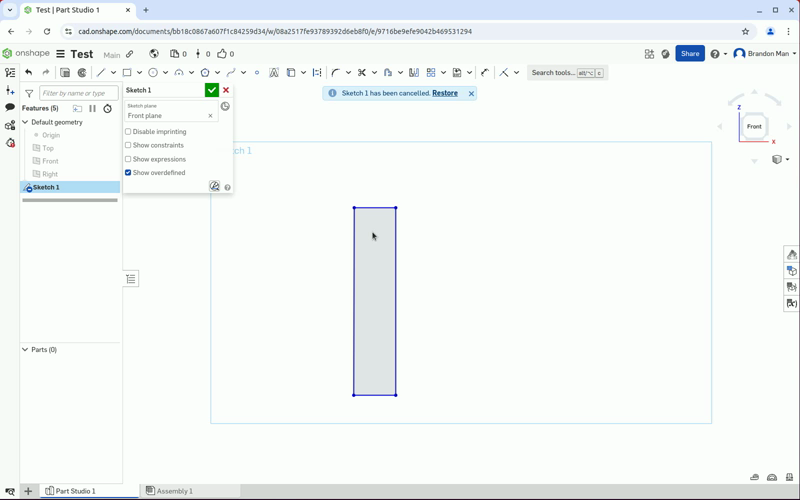
click(372, 231)
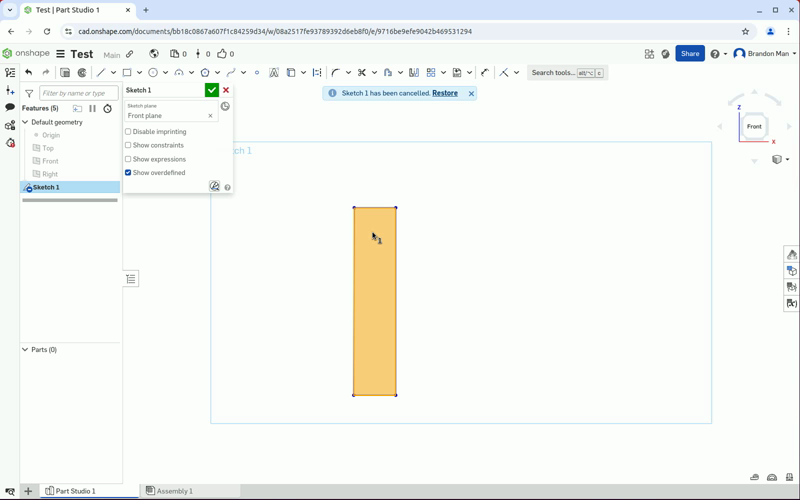
mouse_move(73, 352)
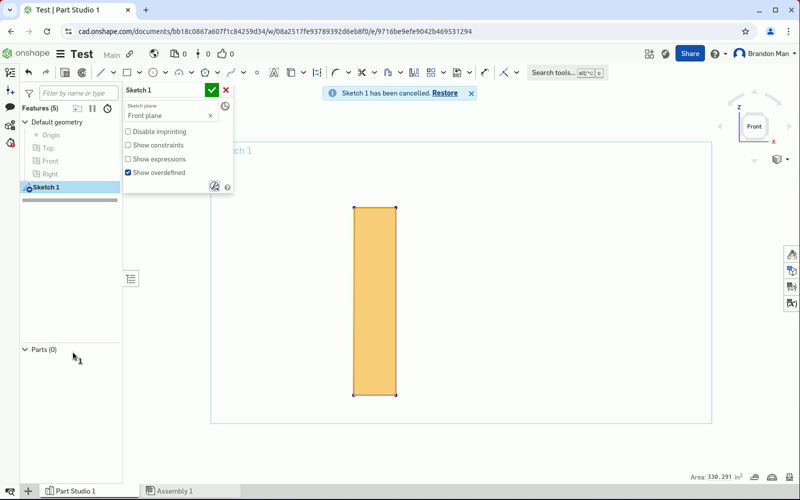
key(shift+y)
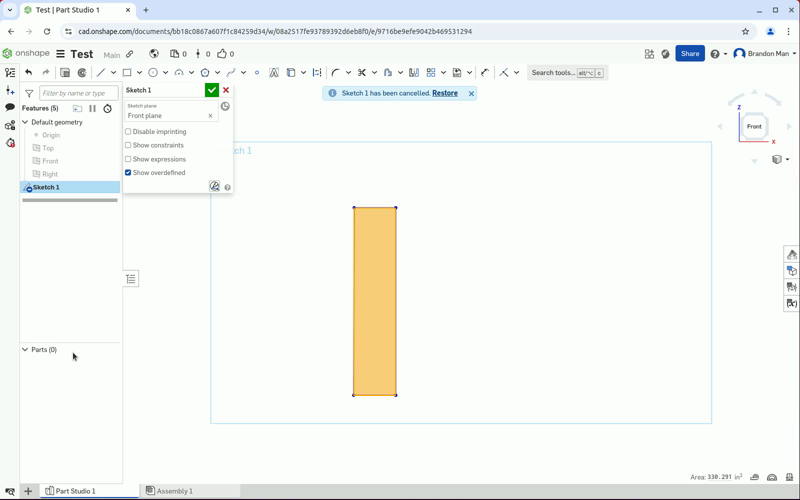
key(shift+e)
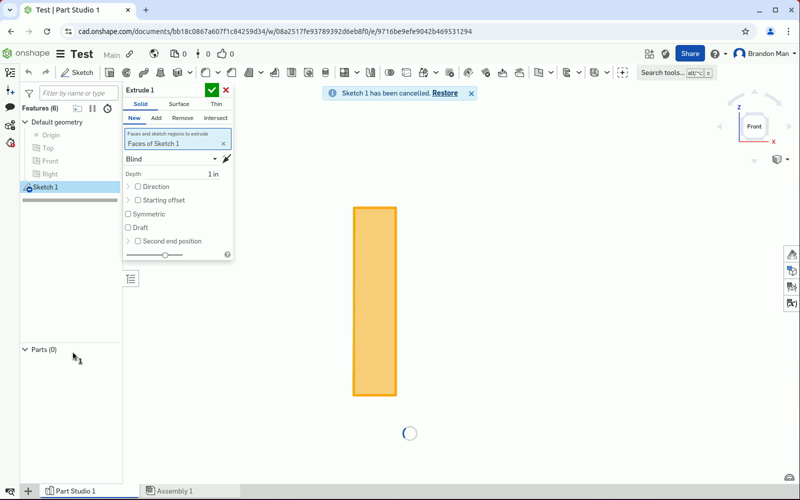
mouse_move(143, 106)
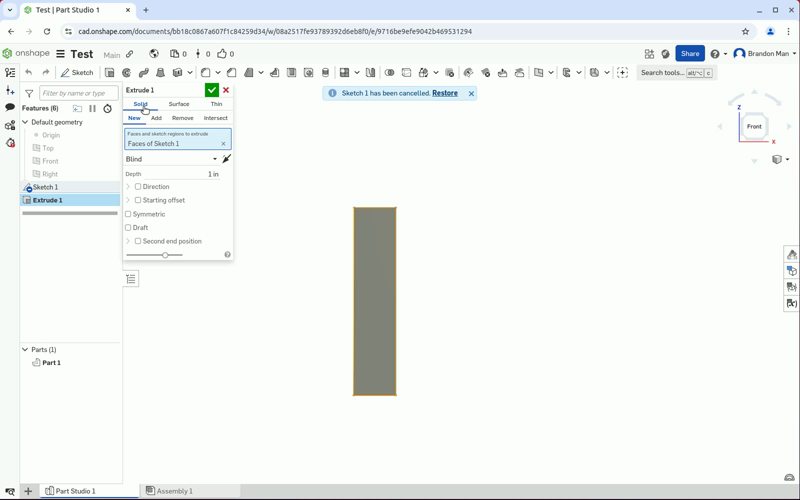
click(143, 106)
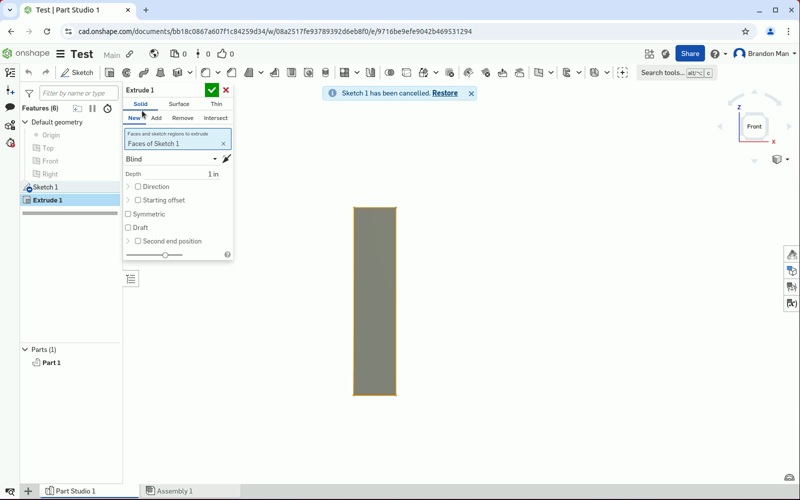
mouse_move(137, 120)
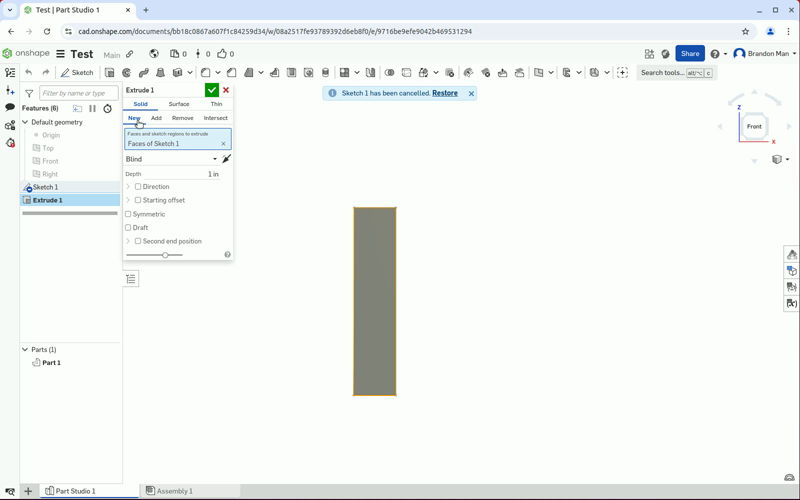
click(137, 120)
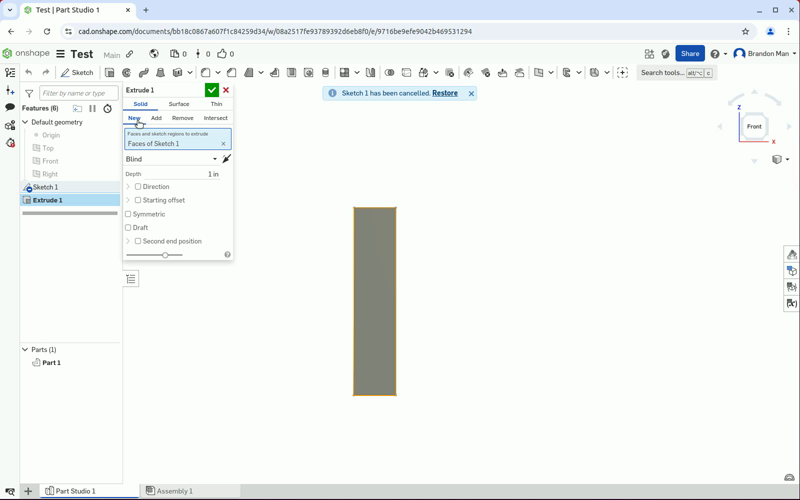
key(tab, 4)
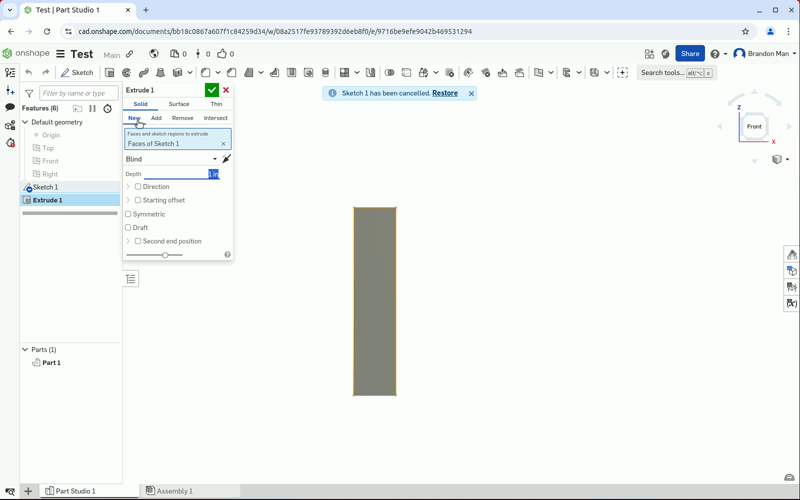
text(2.166)
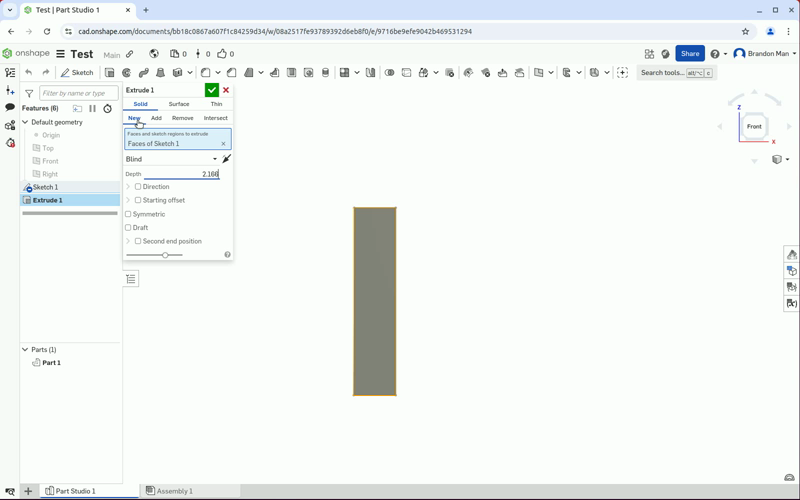
key(enter)
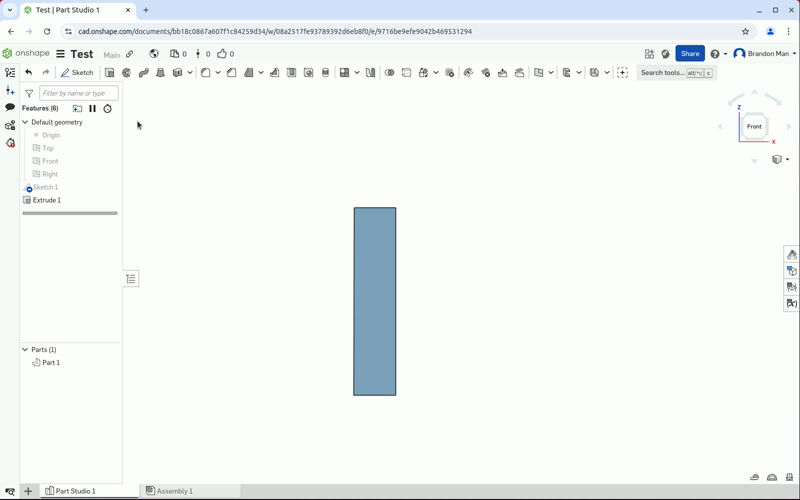
key(shift+h)
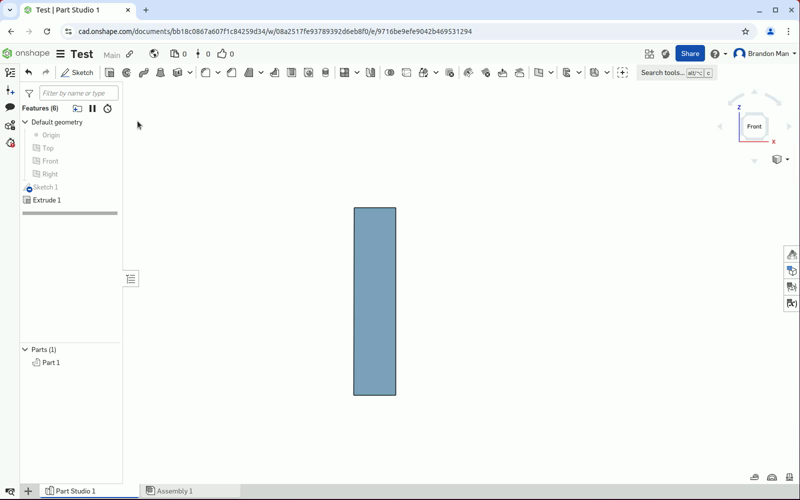
key(shift+h)
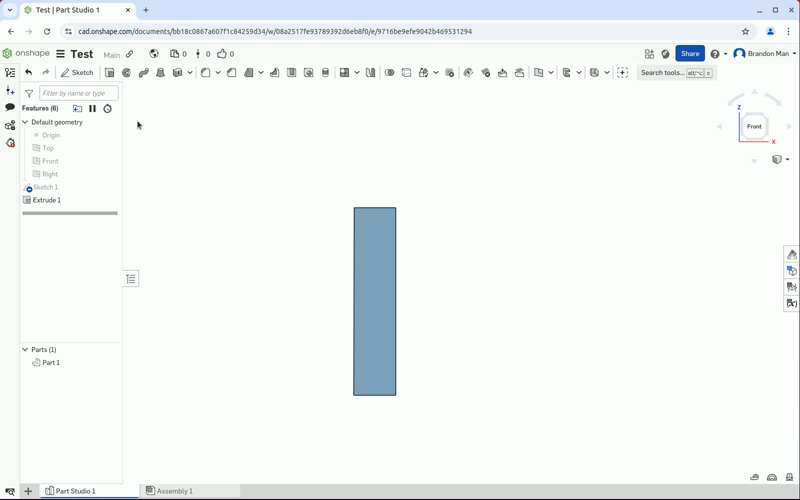
mouse_move(73, 189)
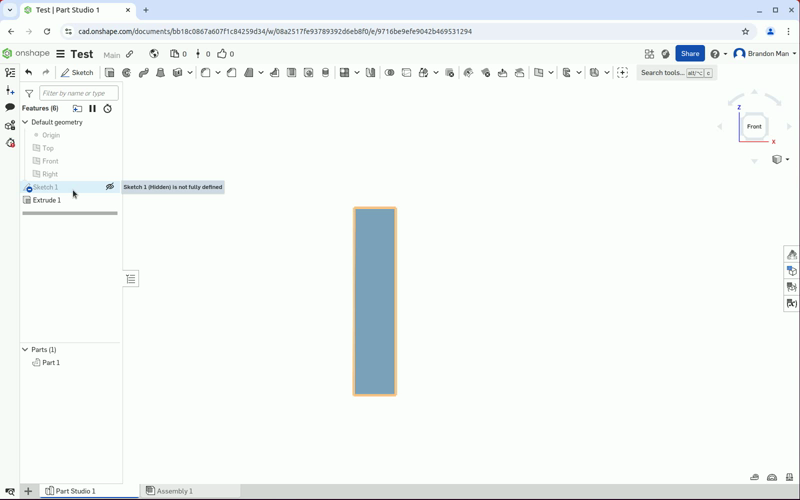
click(73, 189)
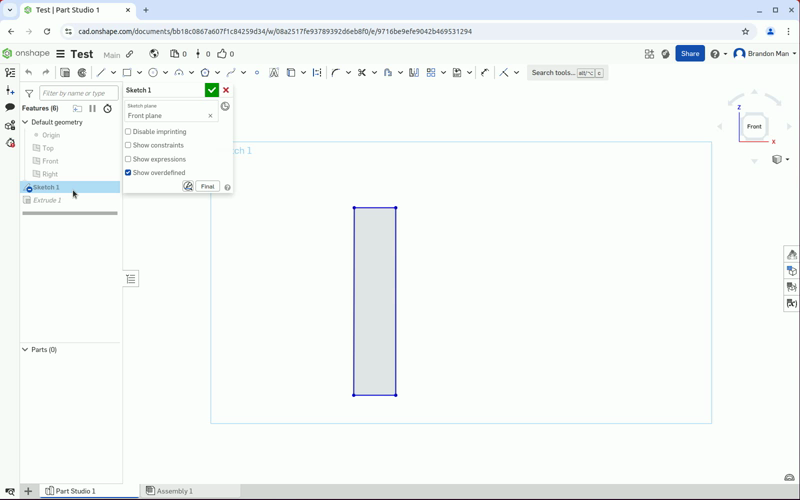
mouse_move(229, 92)
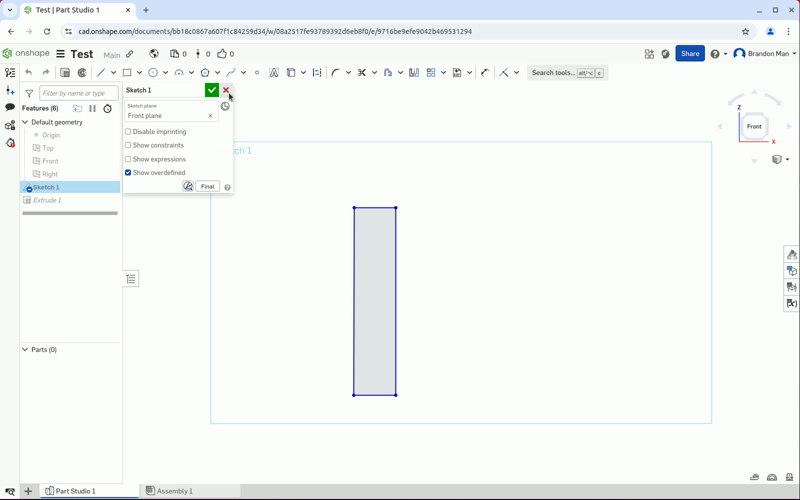
click(229, 92)
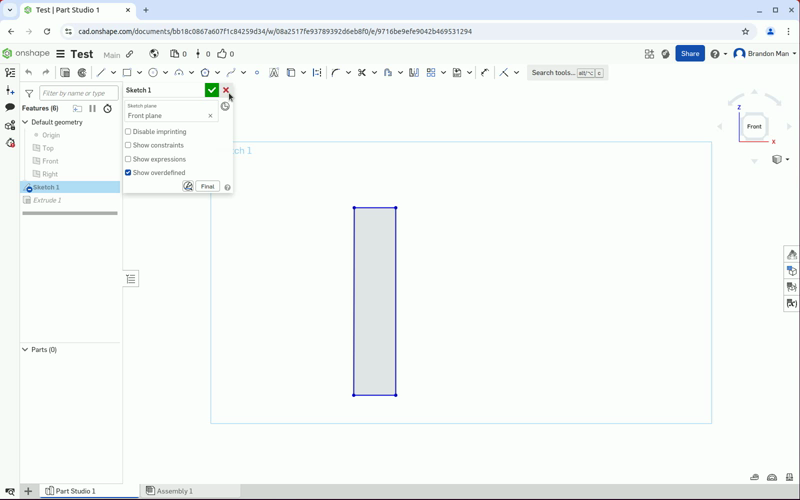
key(shift+s)
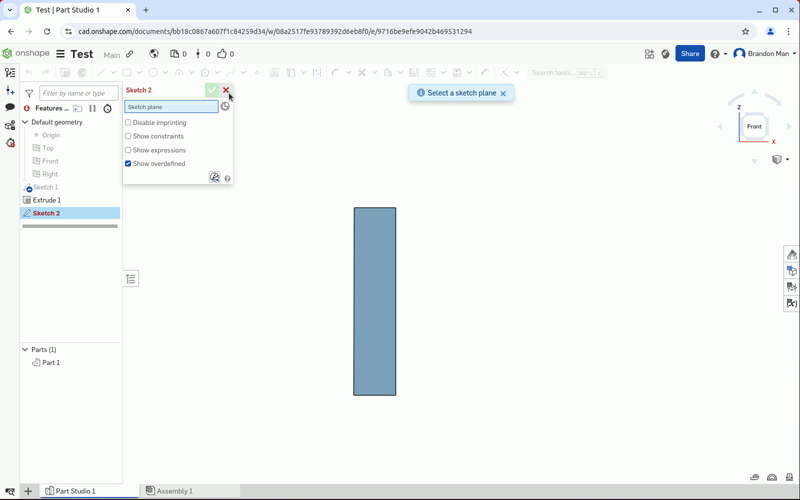
mouse_move(73, 163)
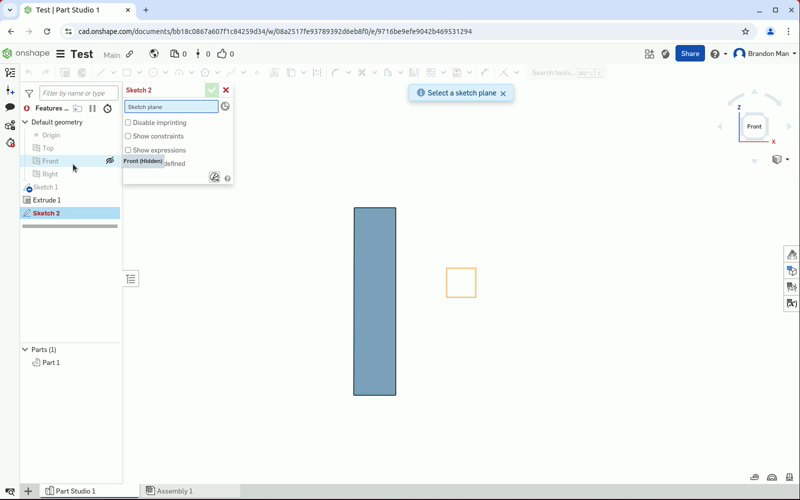
click(73, 163)
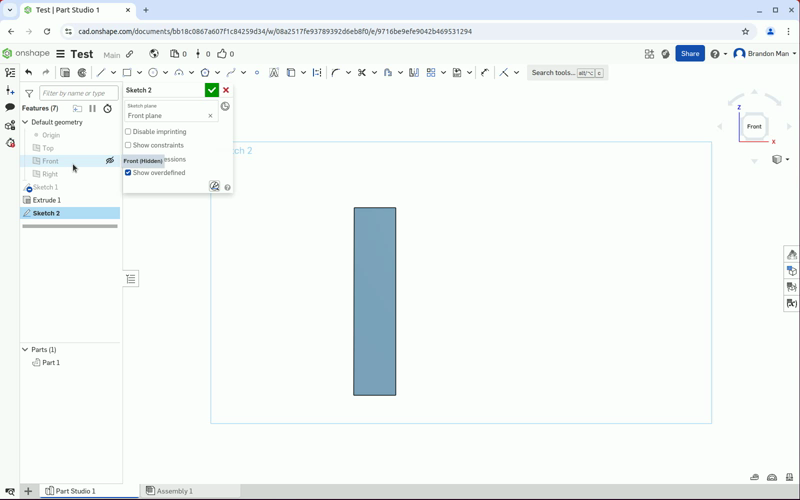
mouse_move(73, 352)
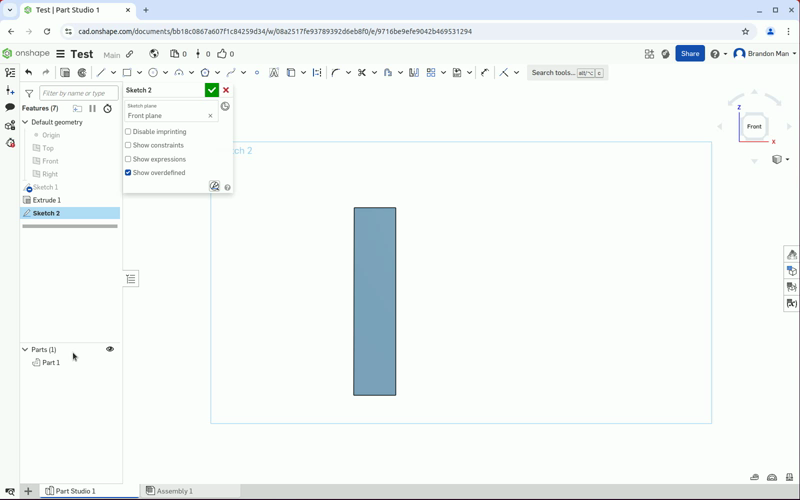
key(y)
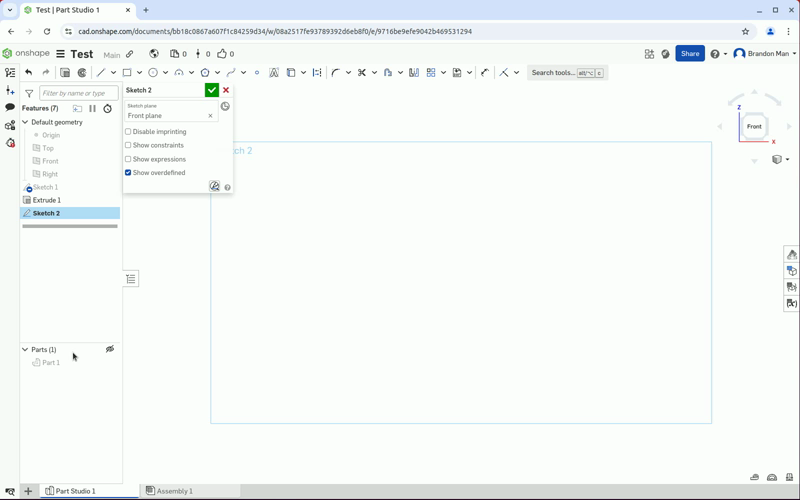
key(l)
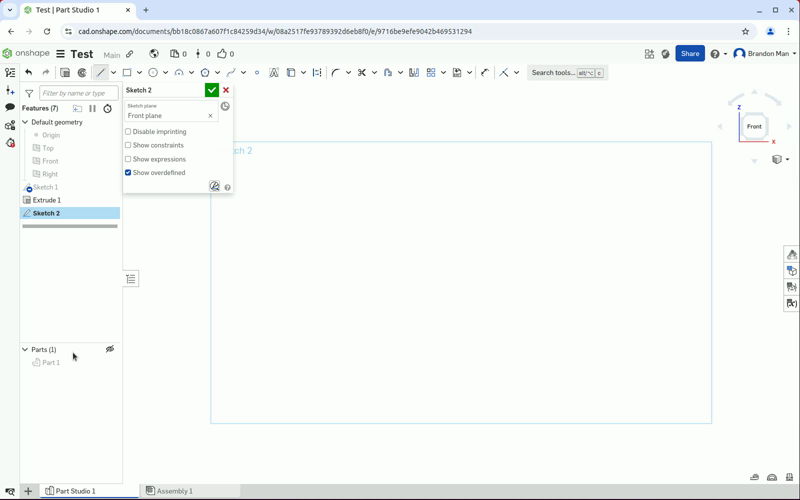
key_down(shift)
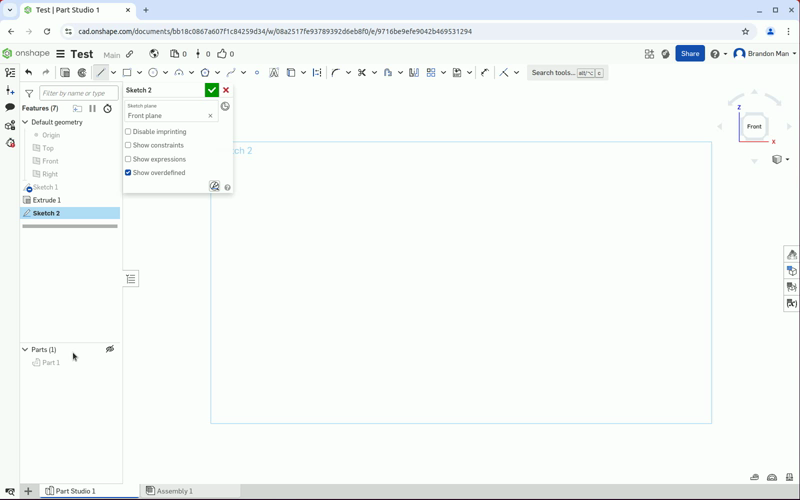
mouse_move(357, 391)
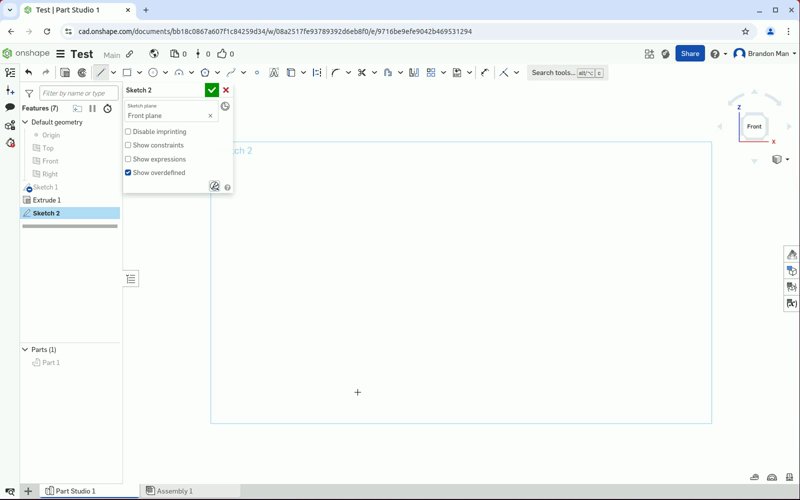
click(357, 391)
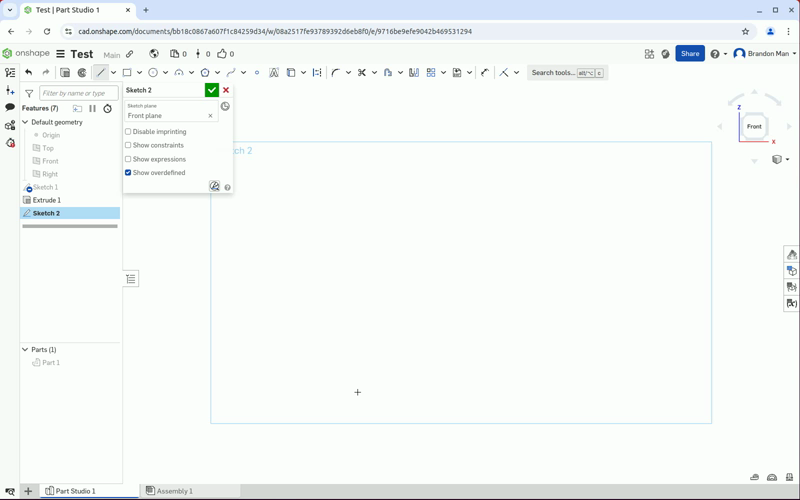
key_up(shift)
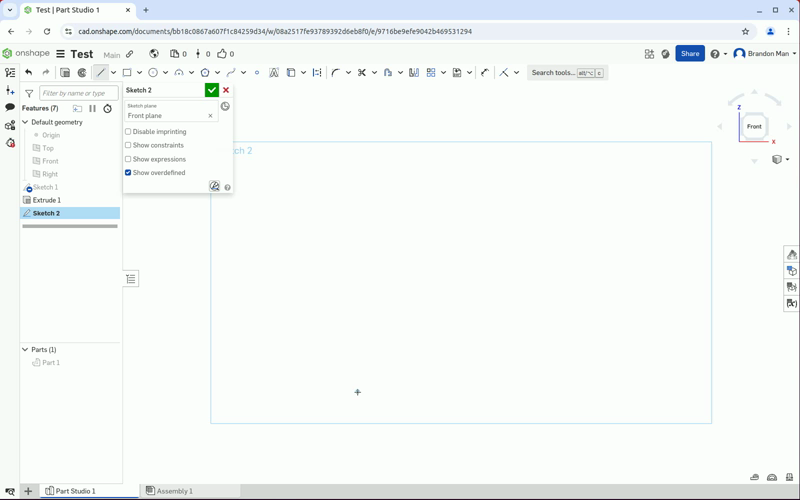
key_down(shift)
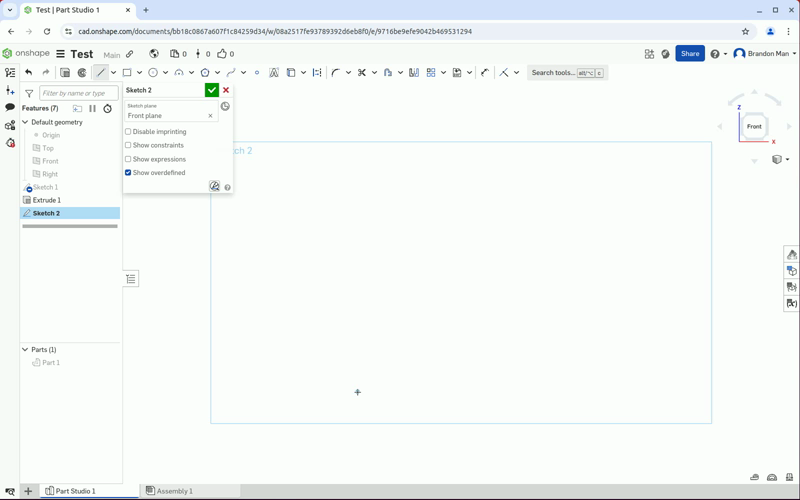
mouse_move(387, 391)
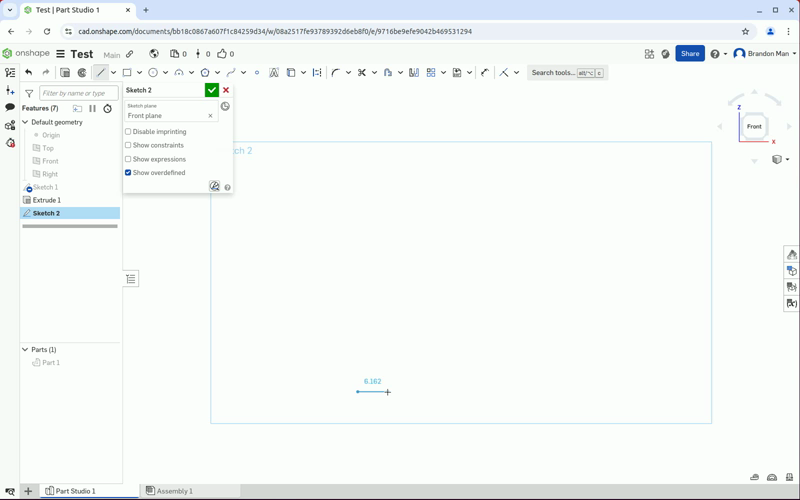
mouse_move(391, 391)
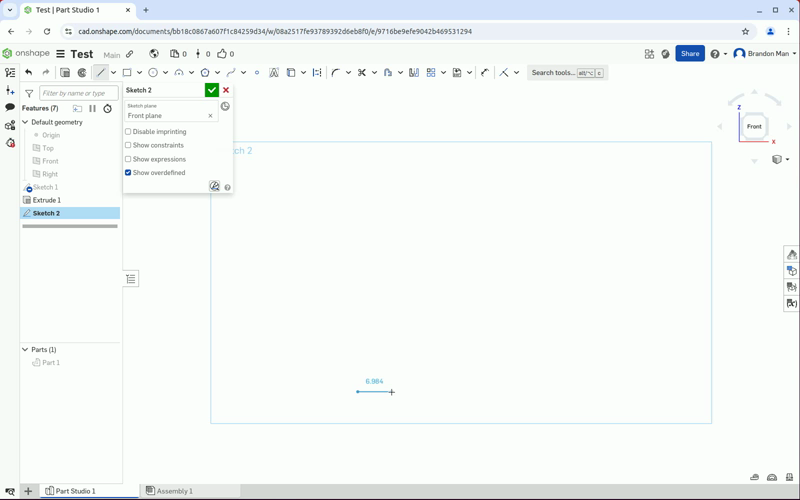
click(391, 391)
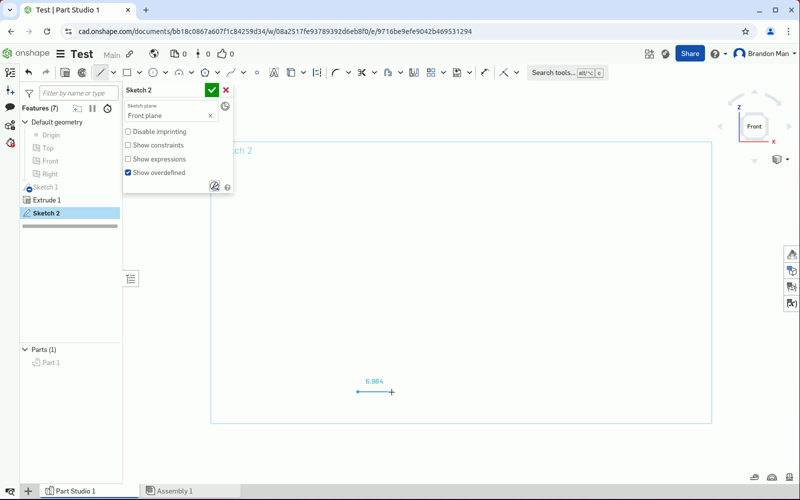
key_up(shift)
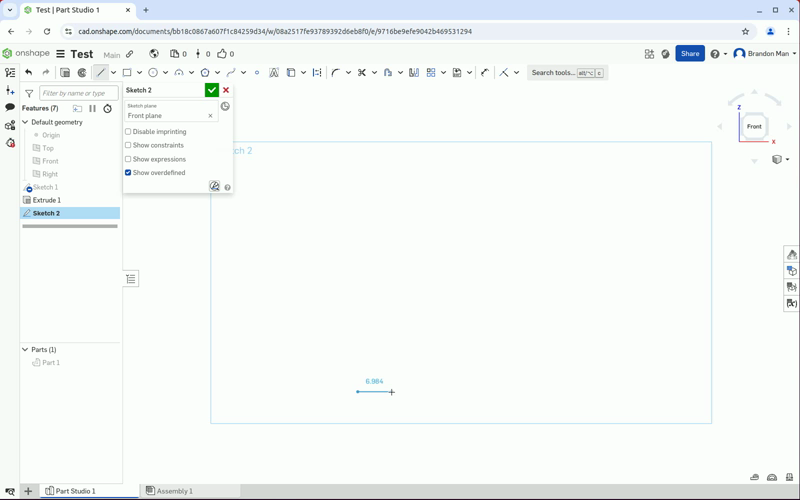
key_down(shift)
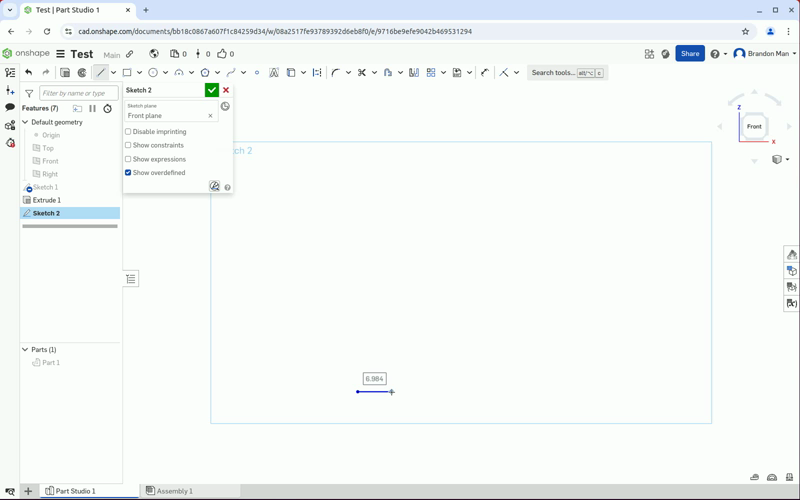
mouse_move(391, 210)
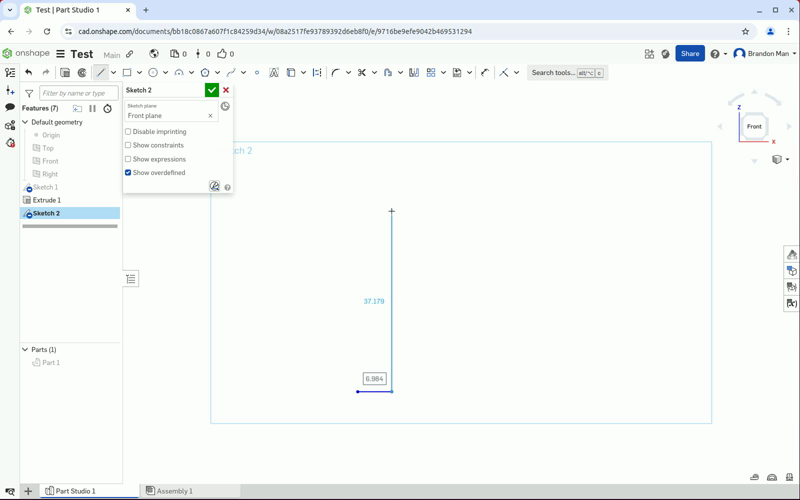
click(391, 210)
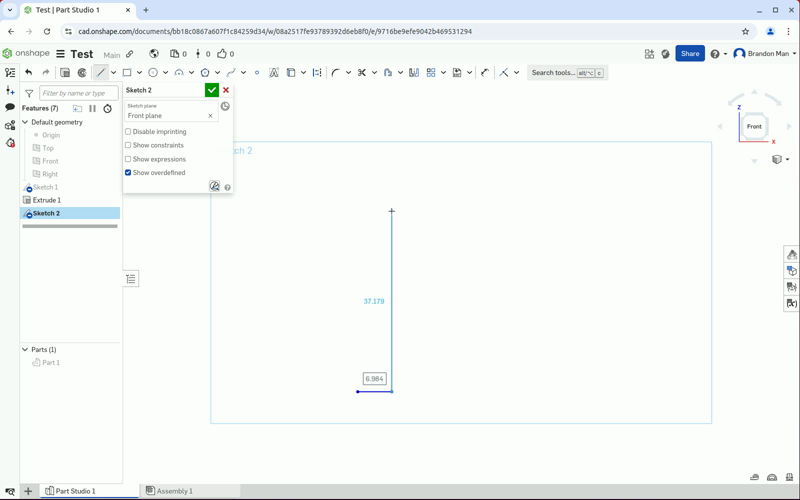
key_up(shift)
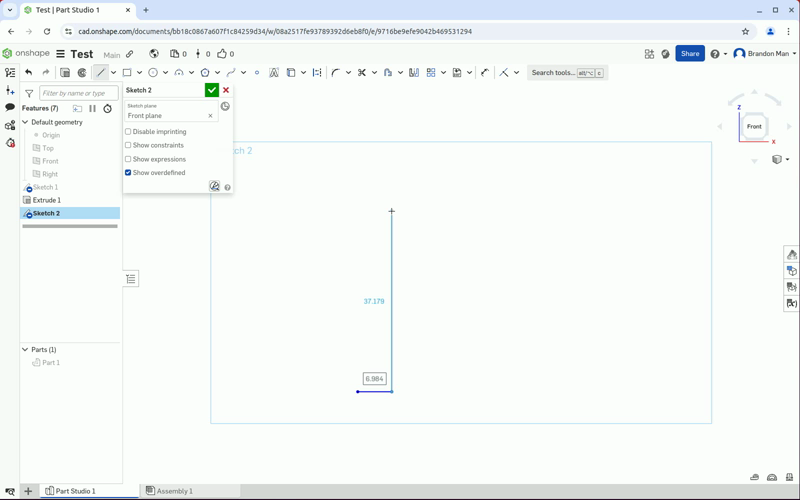
key_down(shift)
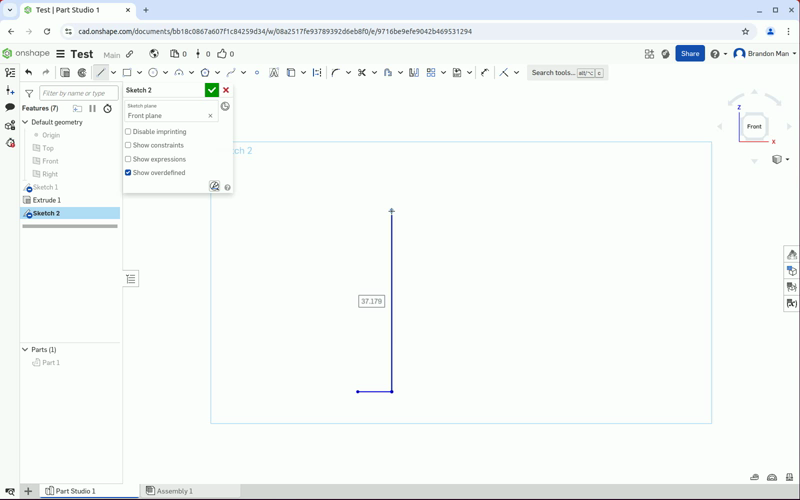
mouse_move(421, 210)
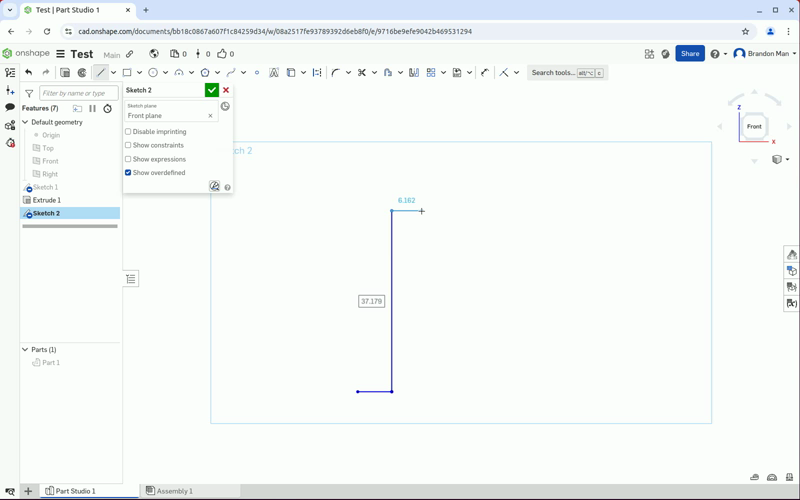
mouse_move(357, 210)
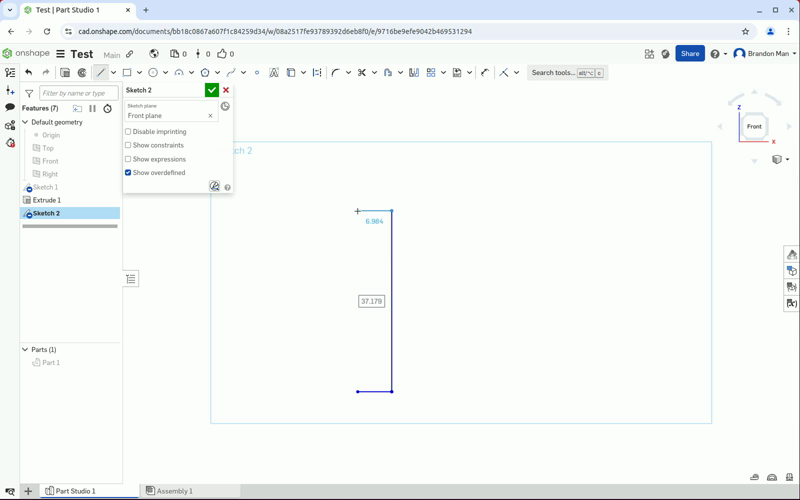
click(357, 210)
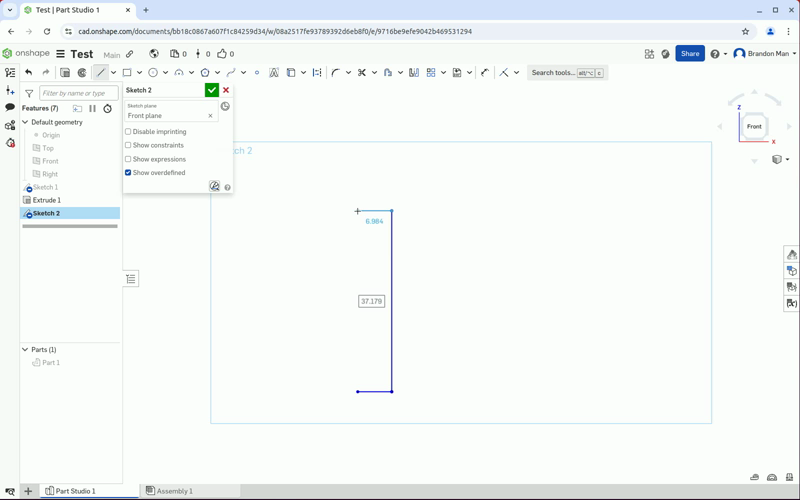
key_up(shift)
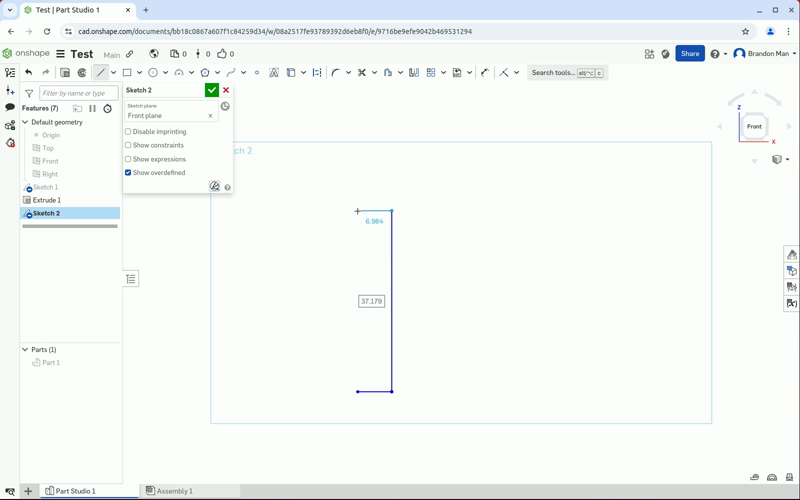
key_down(shift)
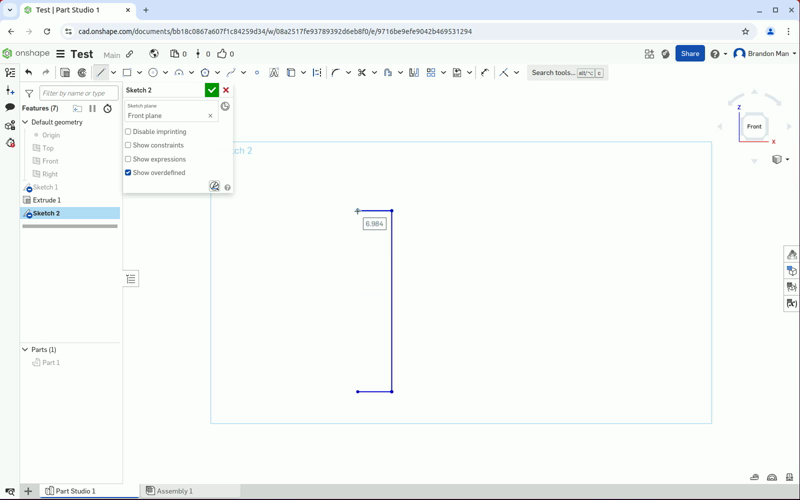
mouse_move(357, 391)
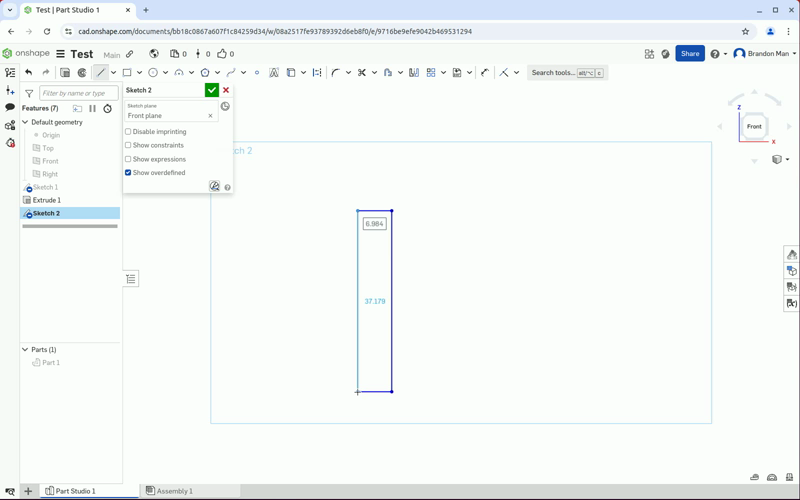
key_up(shift)
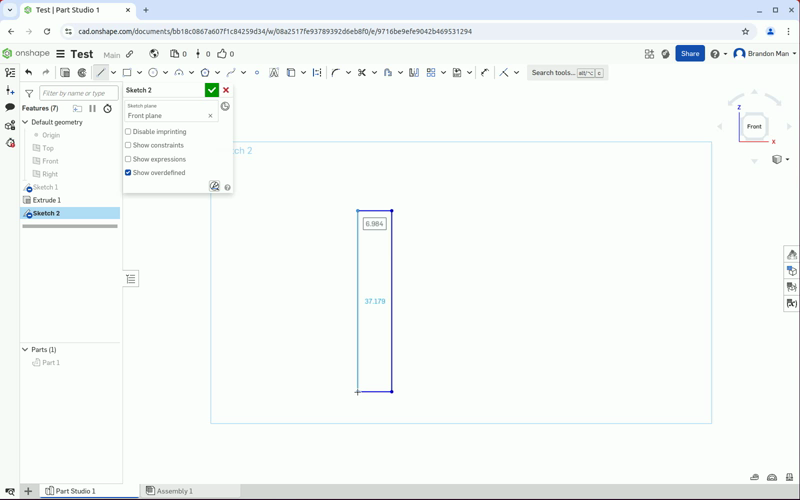
click(357, 391)
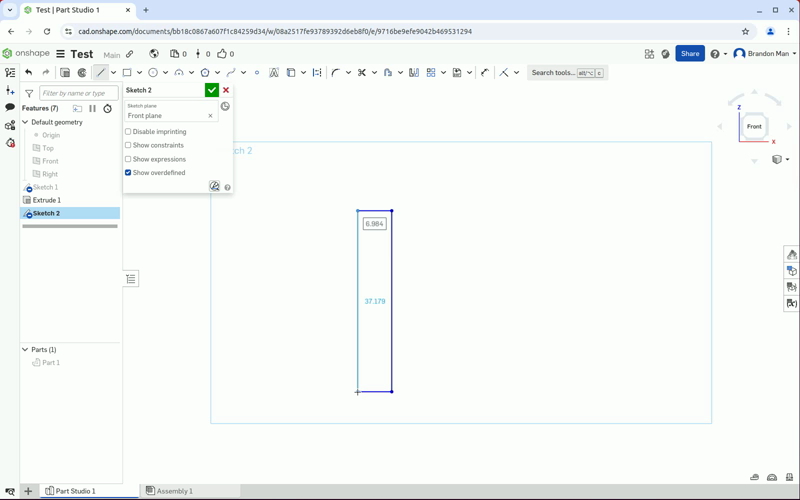
key(esc)
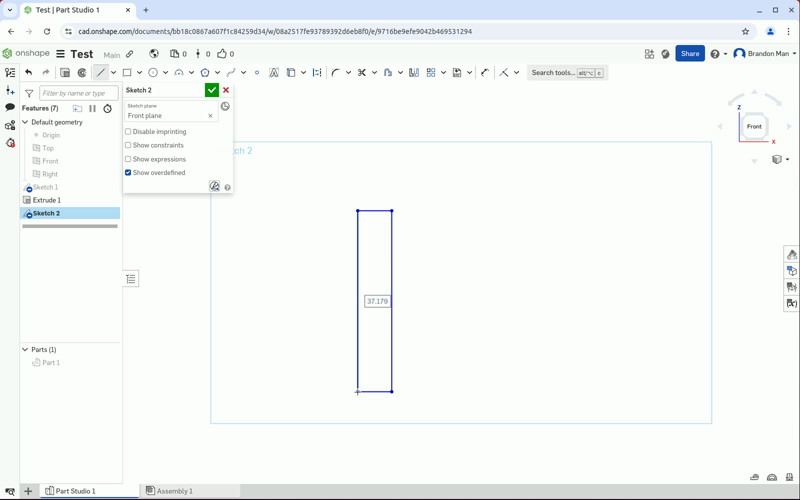
mouse_move(387, 321)
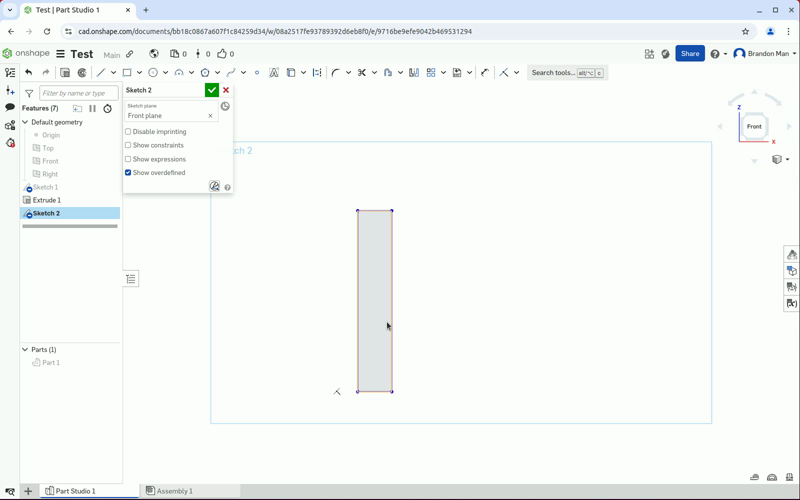
click(387, 321)
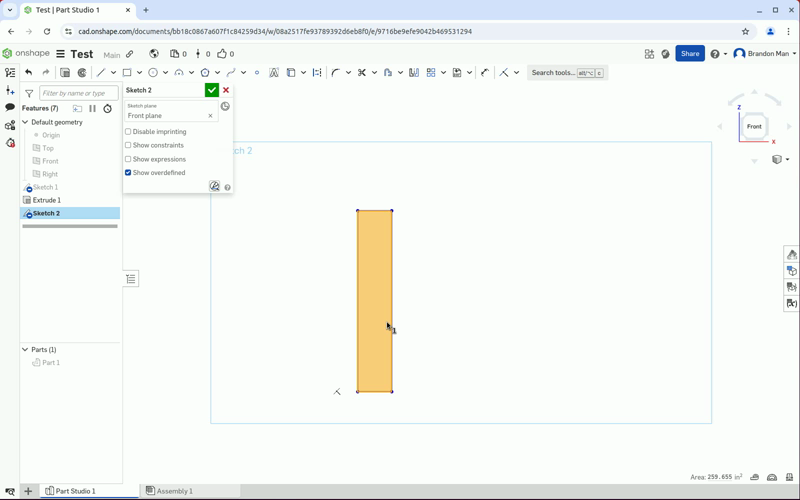
mouse_move(73, 352)
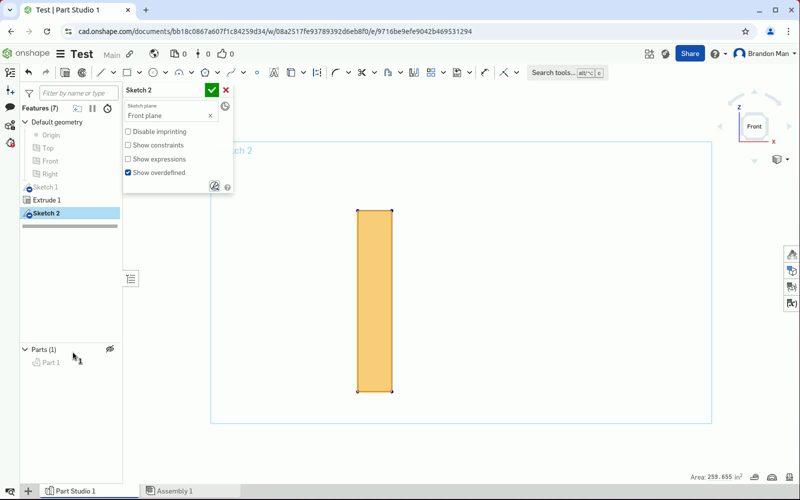
key(shift+y)
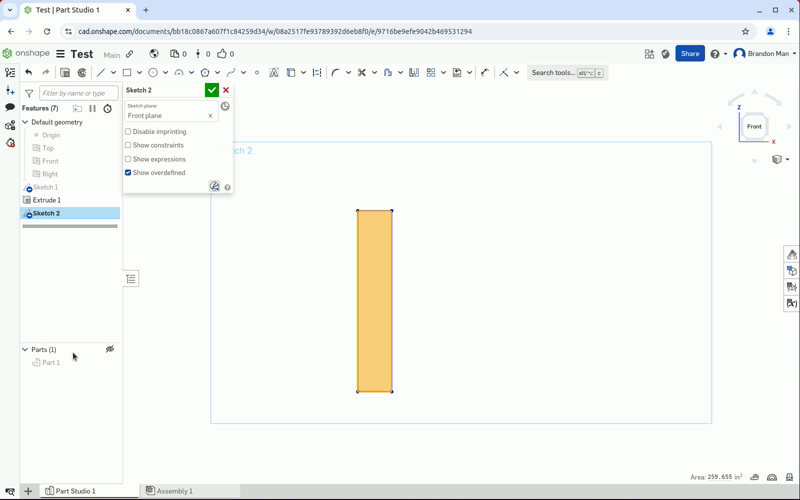
key(shift+e)
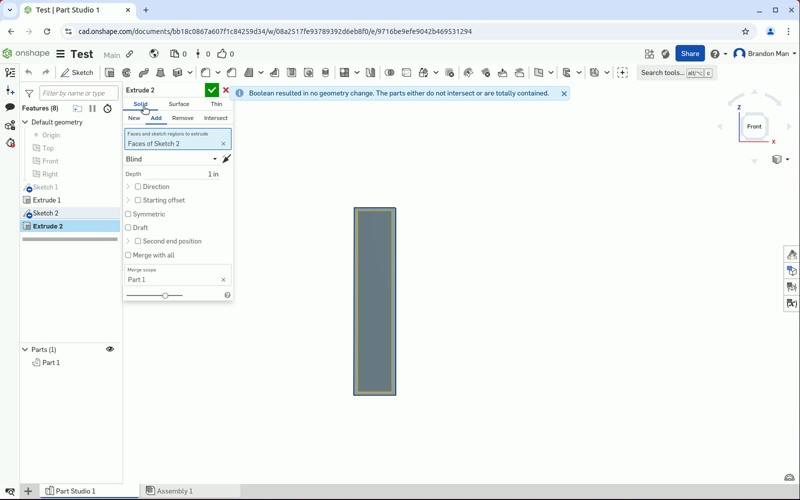
mouse_move(143, 106)
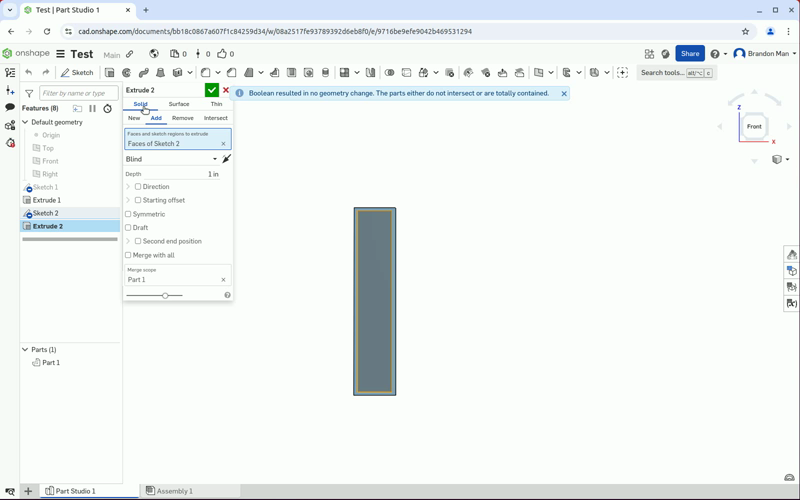
click(143, 106)
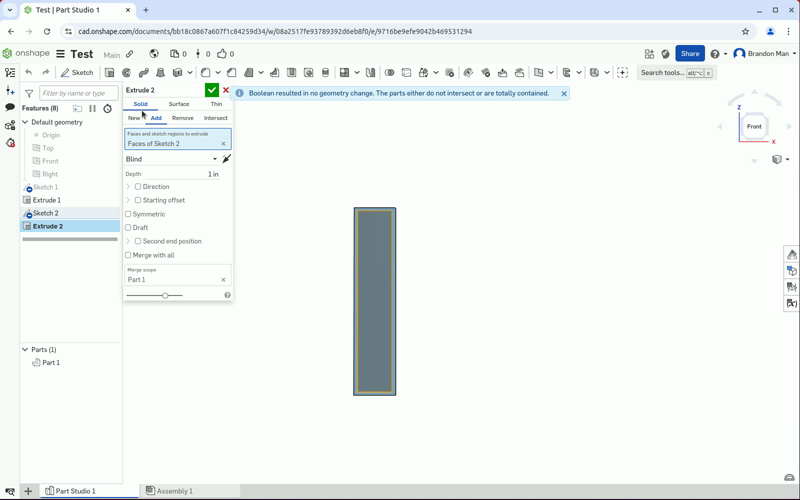
mouse_move(137, 120)
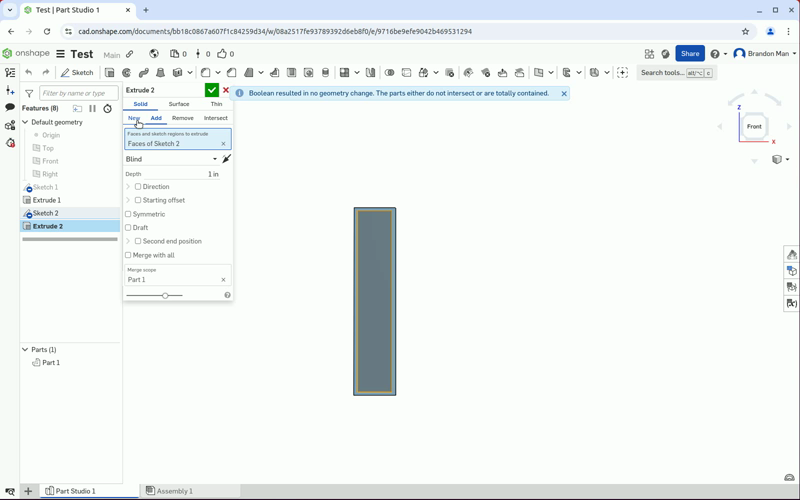
click(137, 120)
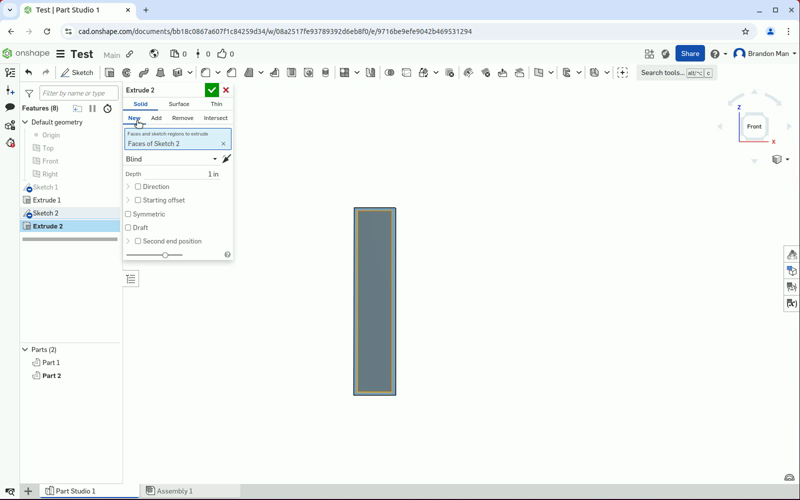
key(tab, 4)
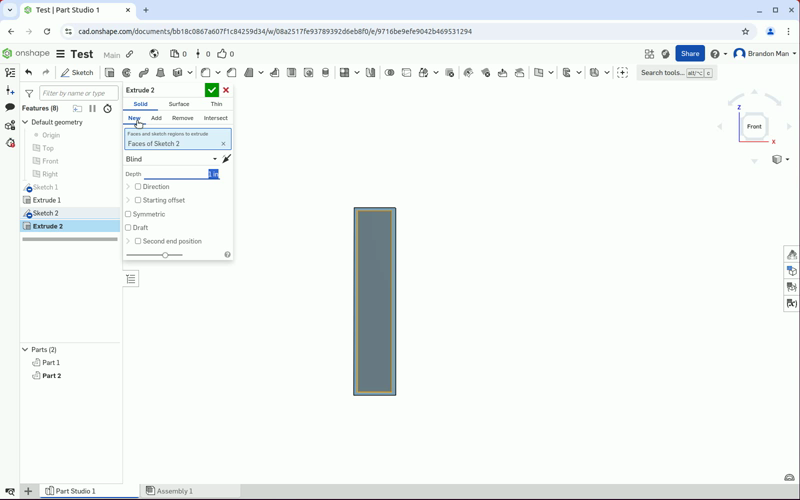
text(-0.722)
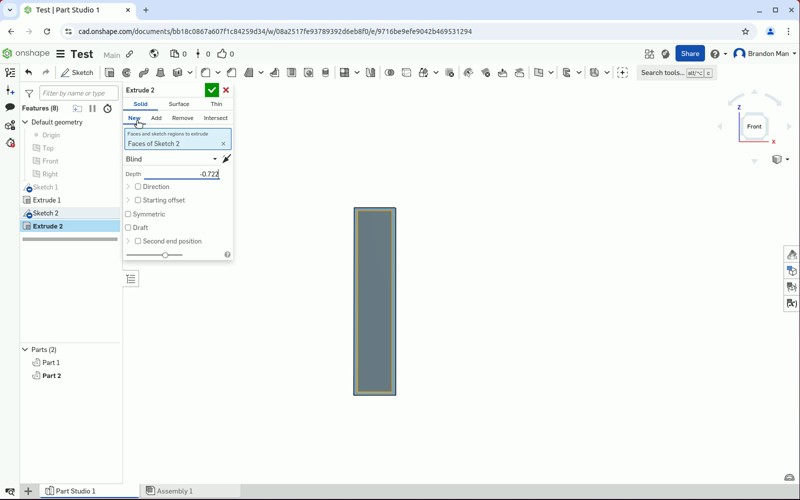
key(enter)
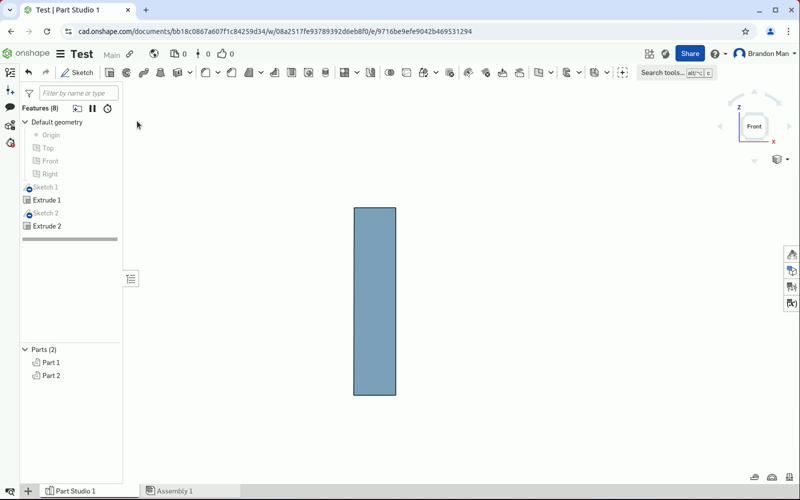
key(shift+h)
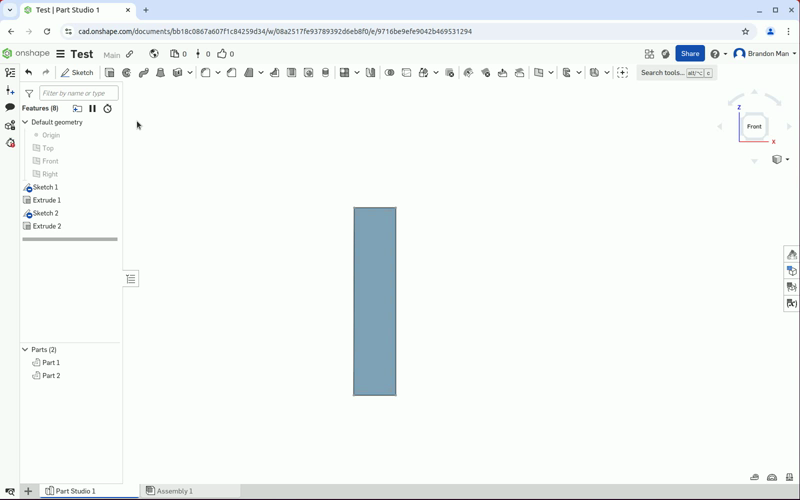
key(shift+h)
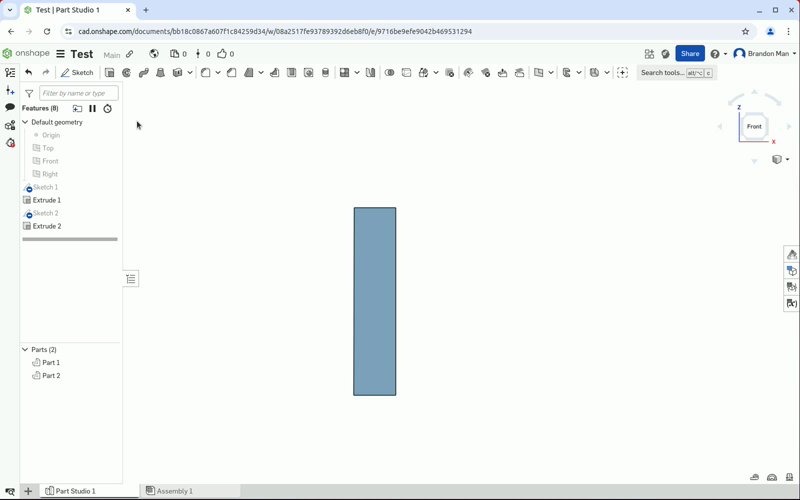
mouse_move(73, 189)
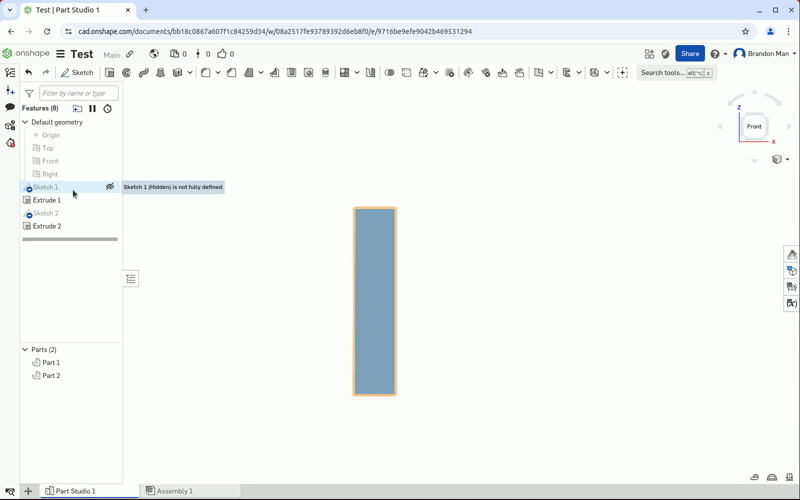
click(73, 189)
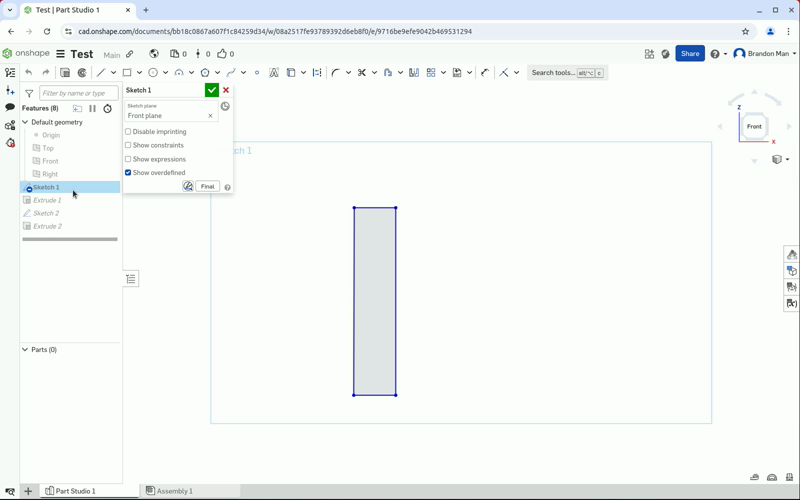
mouse_move(229, 92)
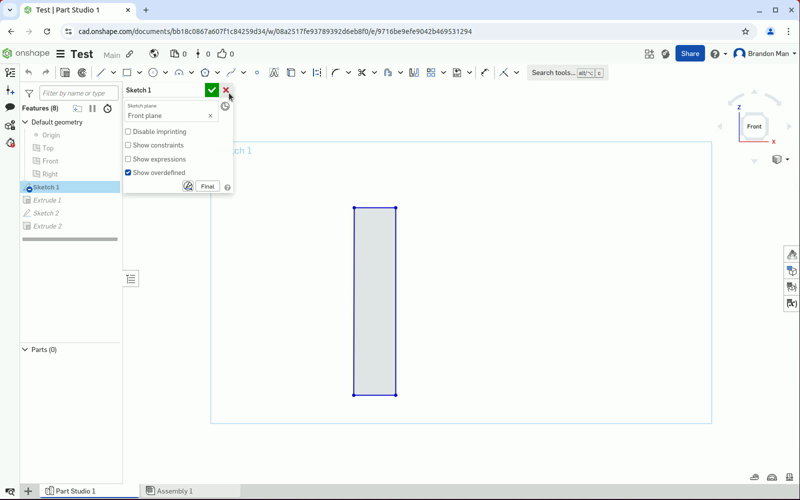
click(229, 92)
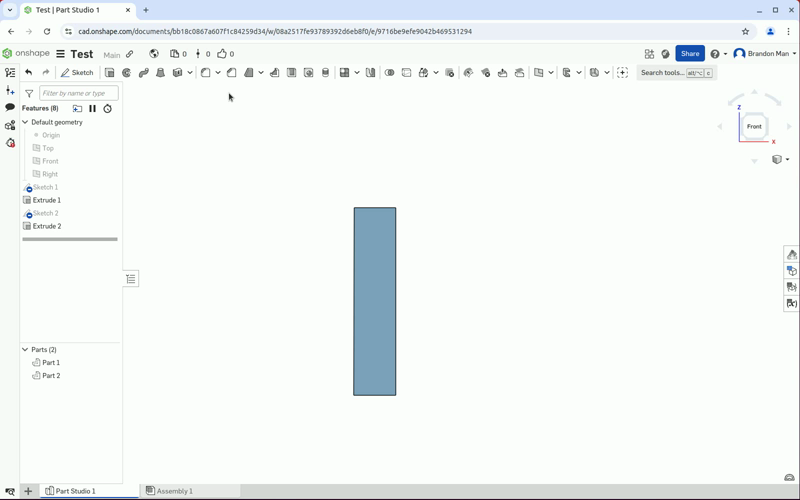
mouse_move(73, 352)
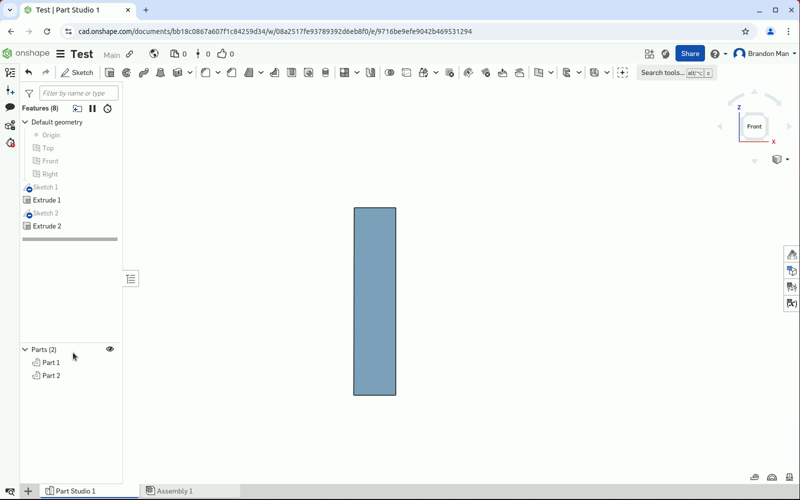
key(y)
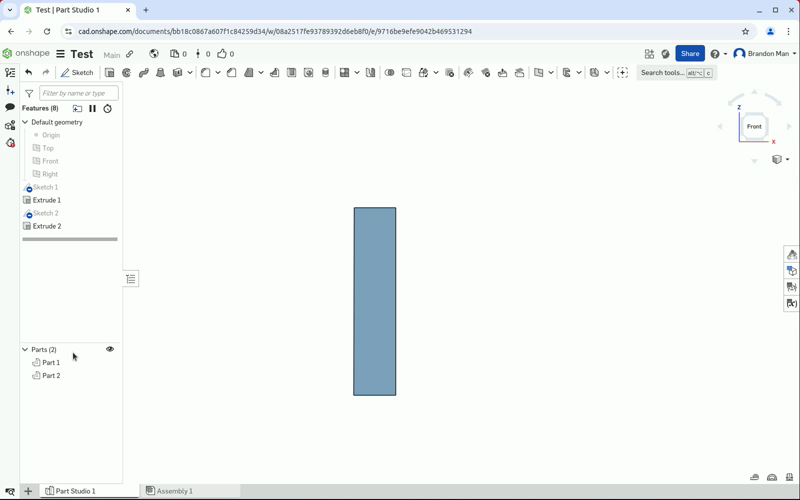
key(shift+p)
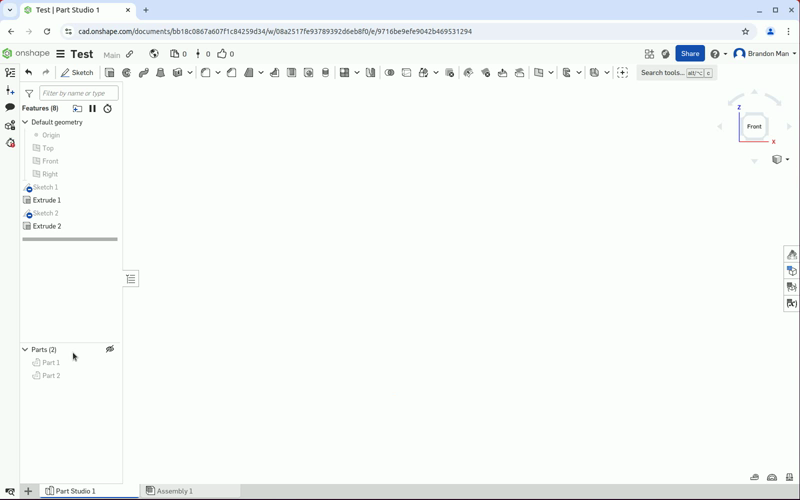
key(space)
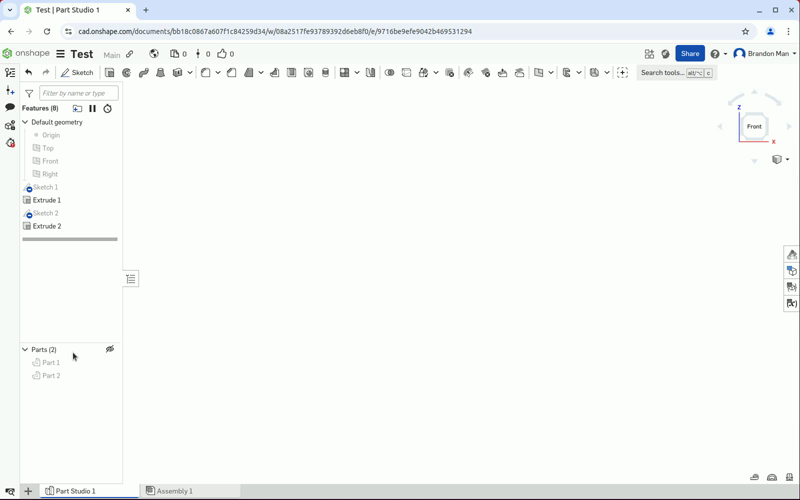
key_down(shift)
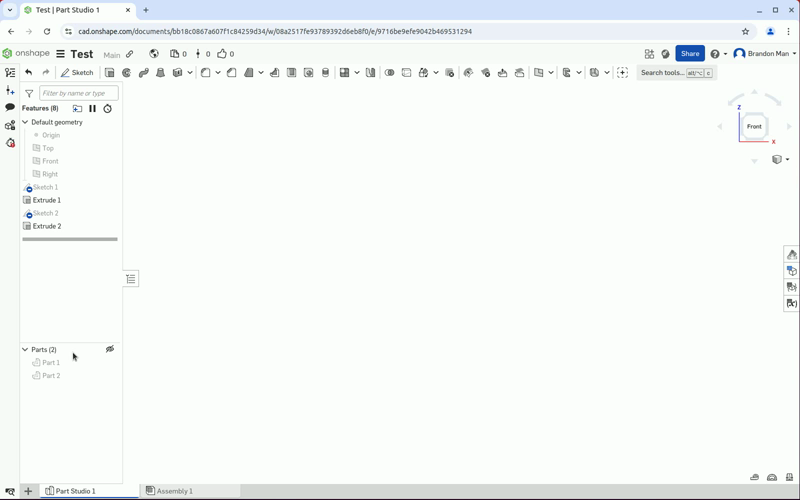
key(left)
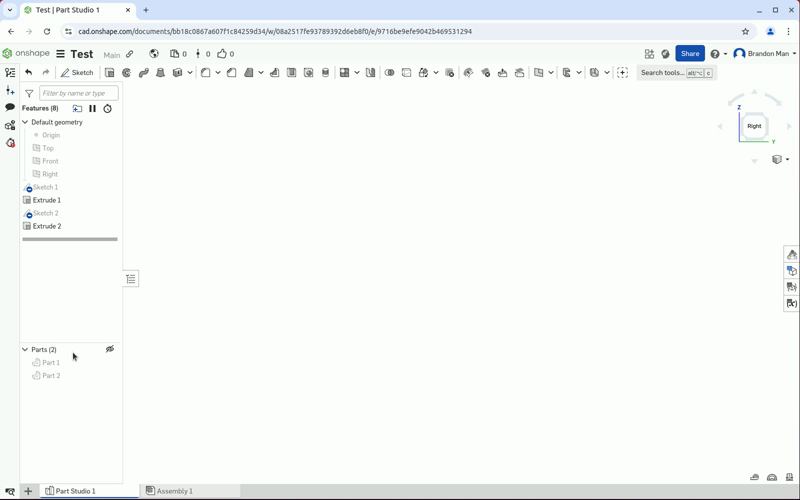
key_up(shift)
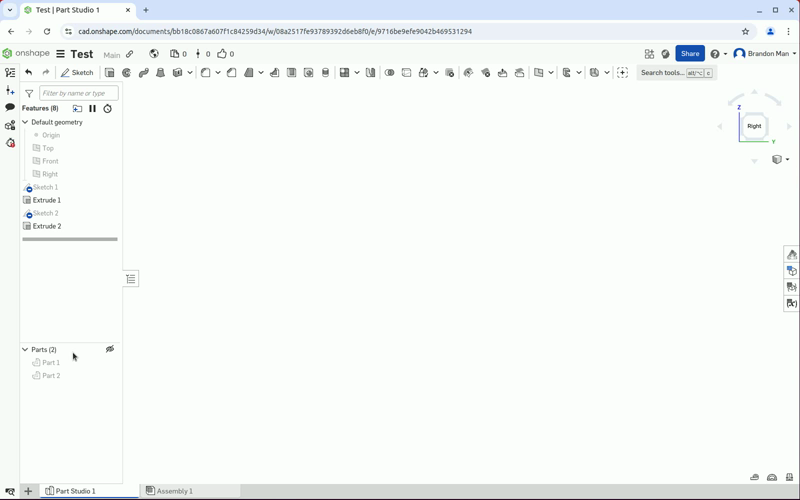
mouse_move(73, 352)
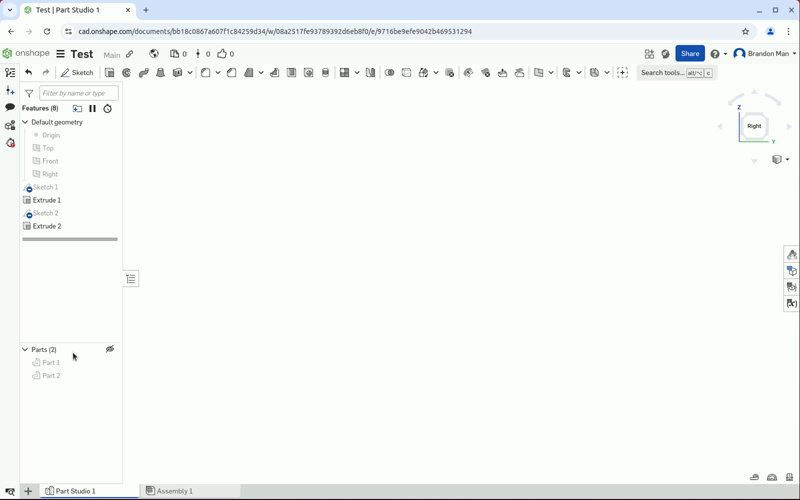
key(shift+y)
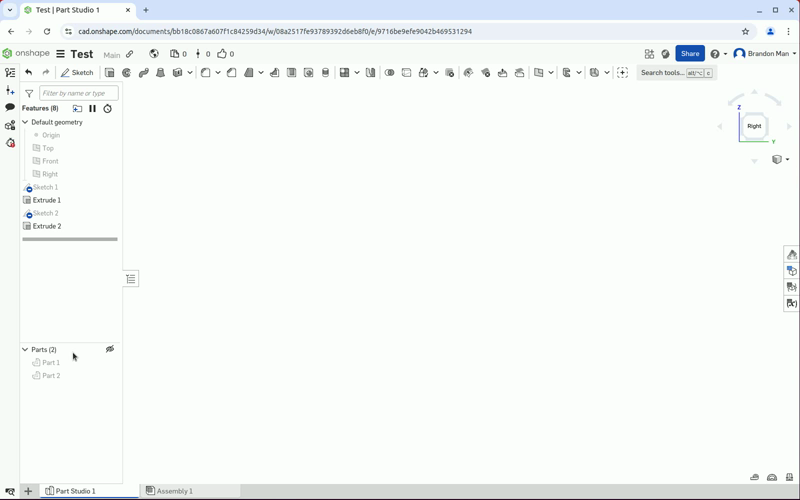
key(shift+s)
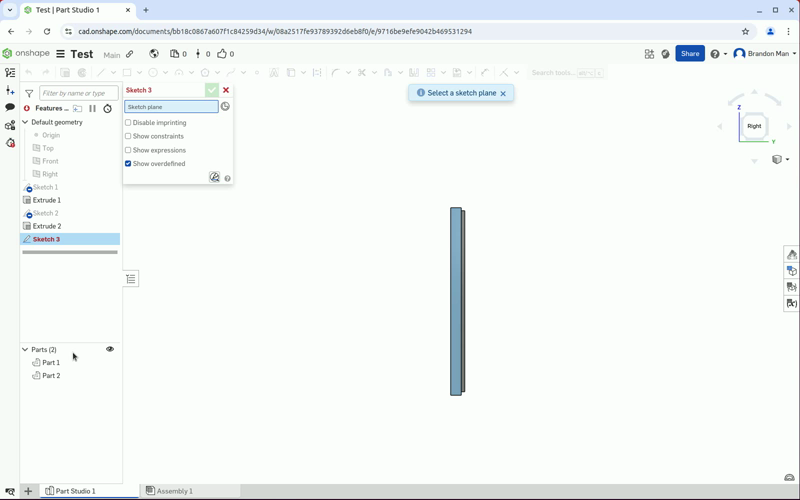
mouse_move(73, 176)
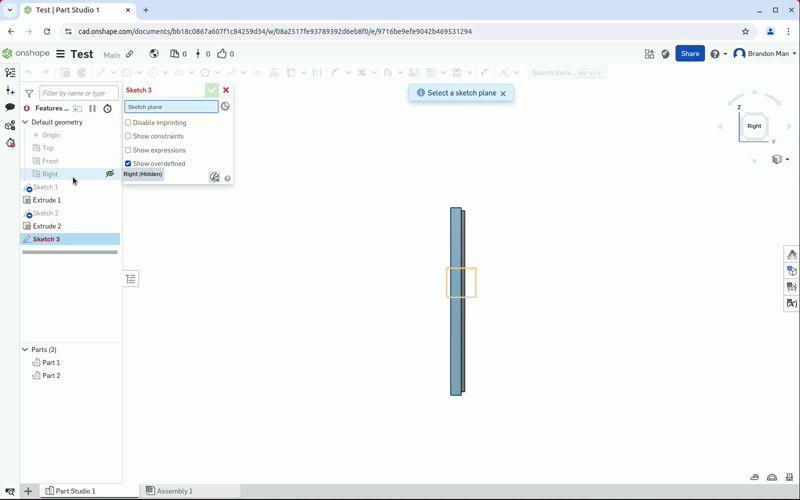
click(73, 176)
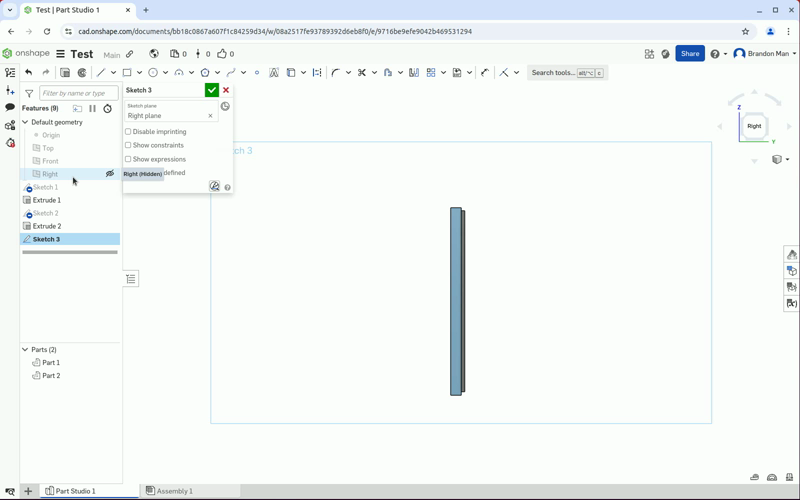
mouse_move(73, 352)
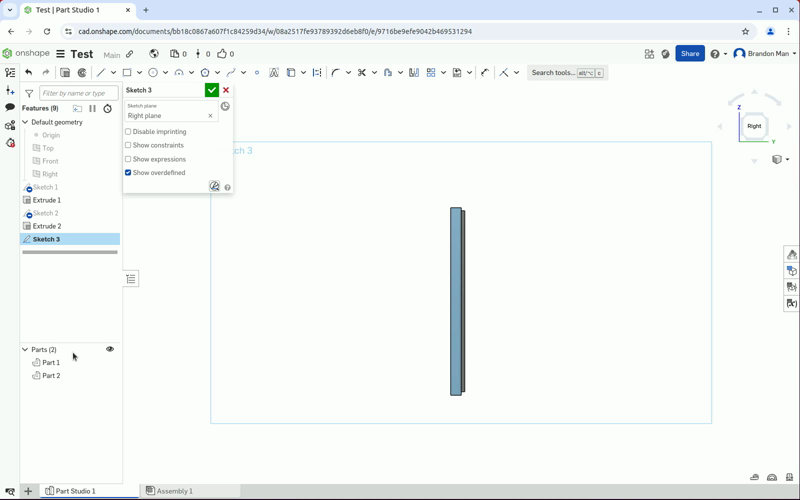
key(y)
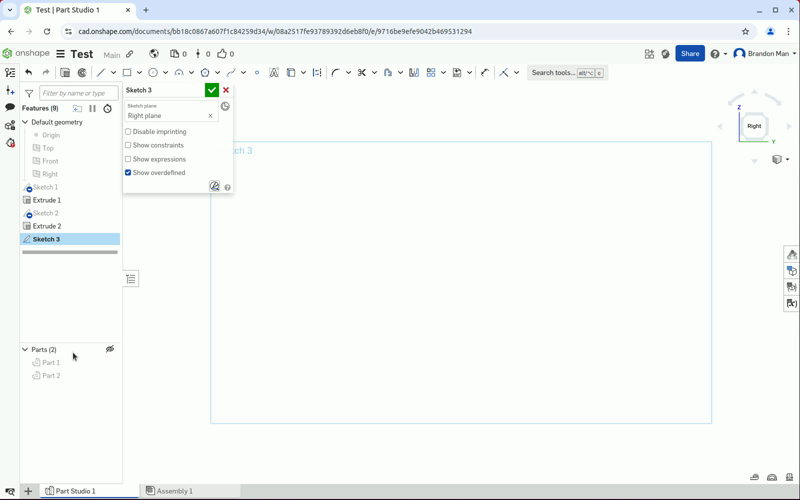
key(l)
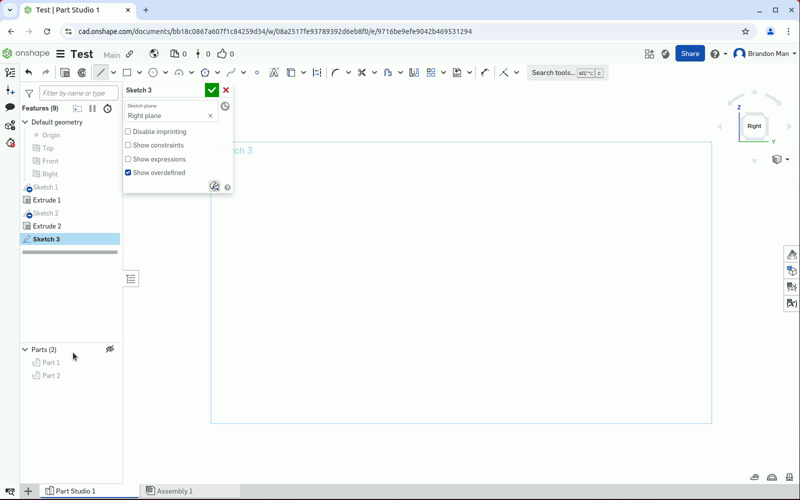
key_down(shift)
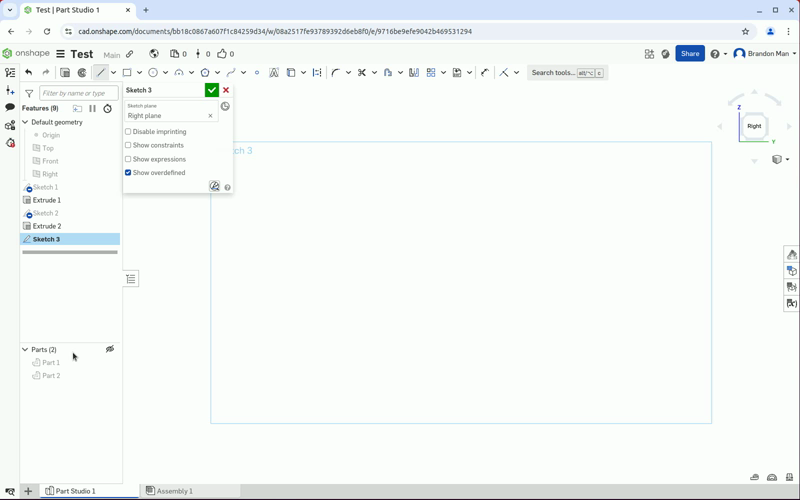
mouse_move(365, 381)
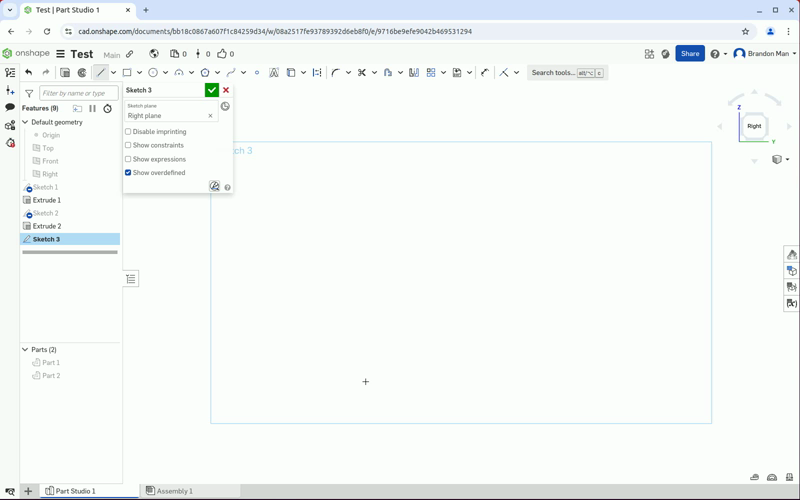
click(365, 381)
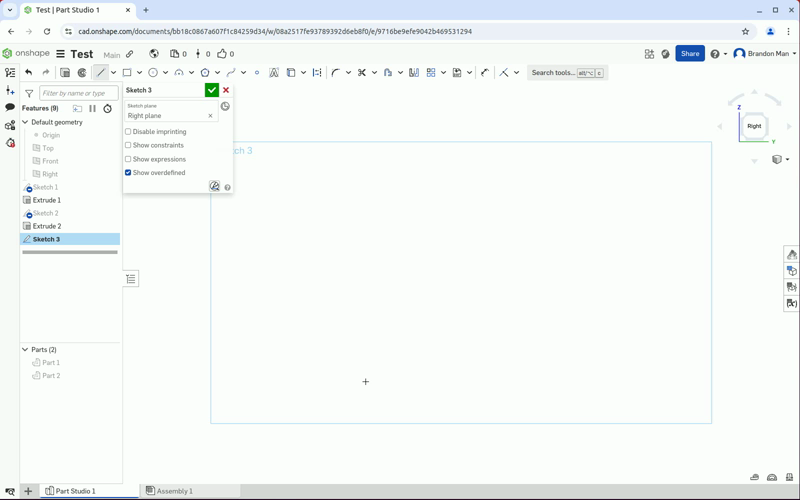
key_up(shift)
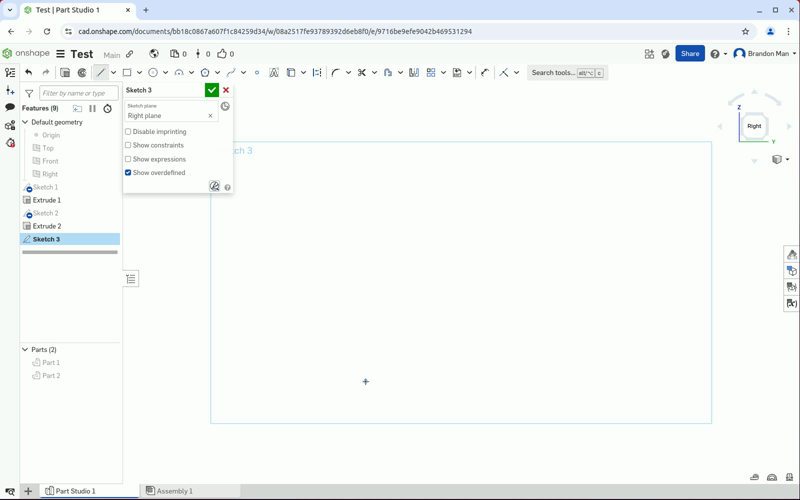
key_down(shift)
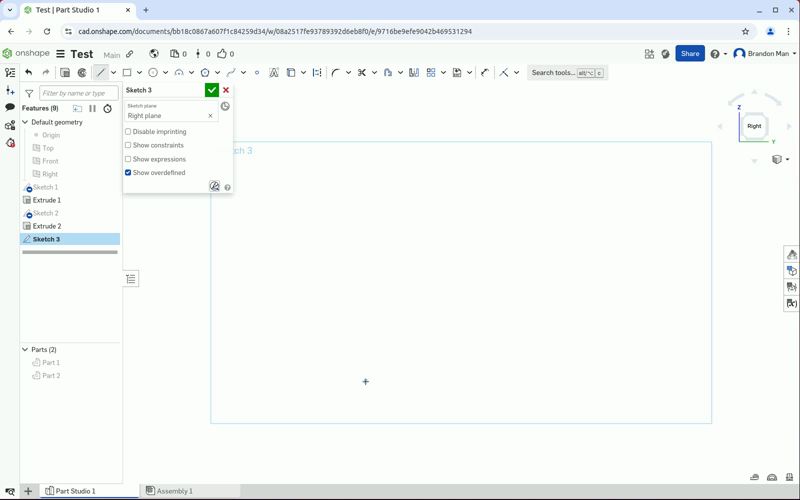
mouse_move(395, 381)
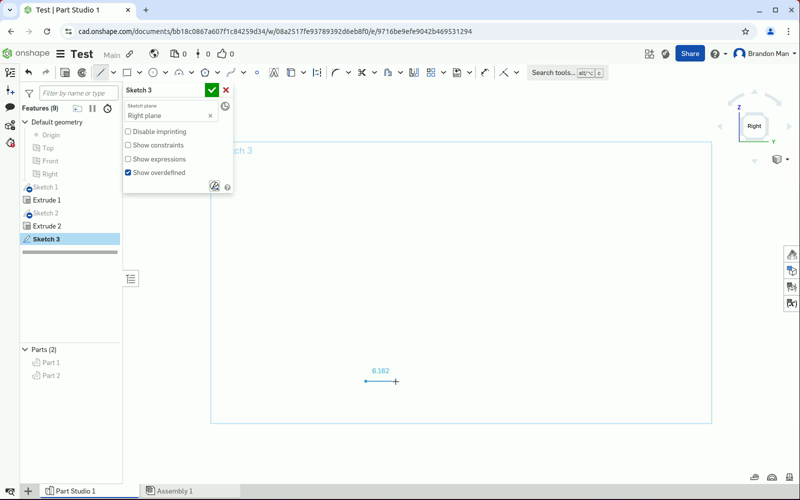
mouse_move(407, 381)
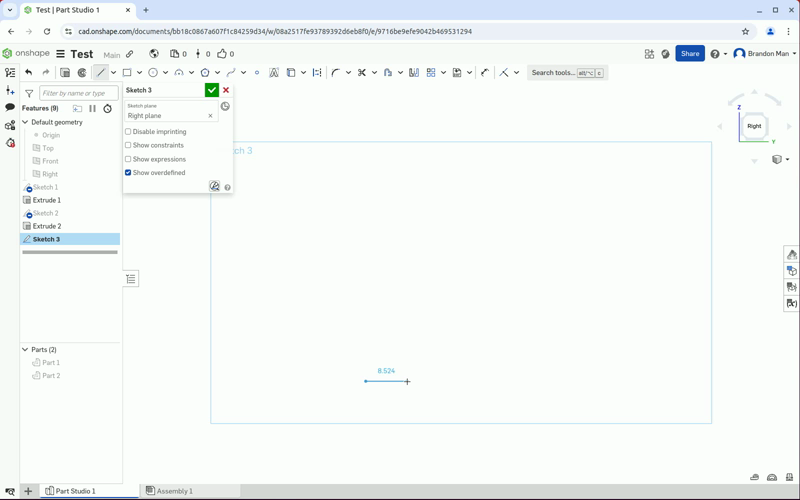
click(407, 381)
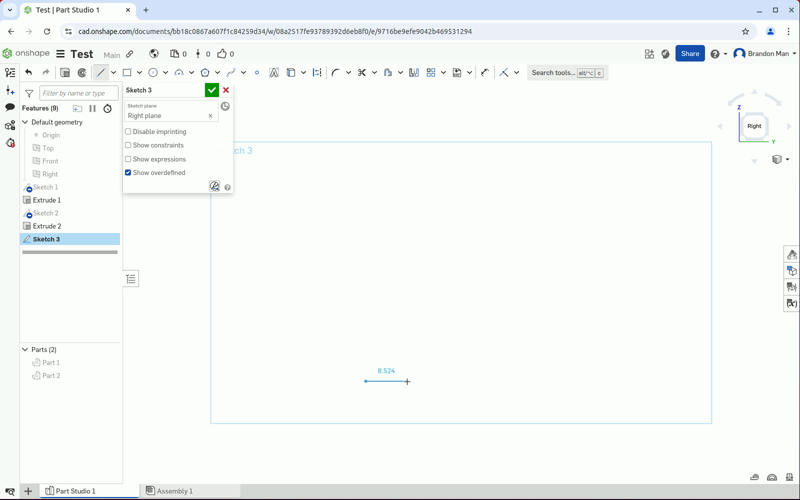
key_up(shift)
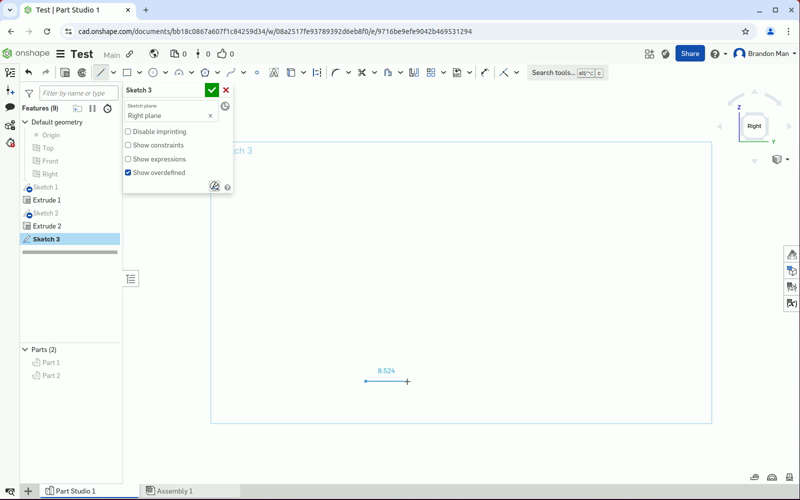
key_down(shift)
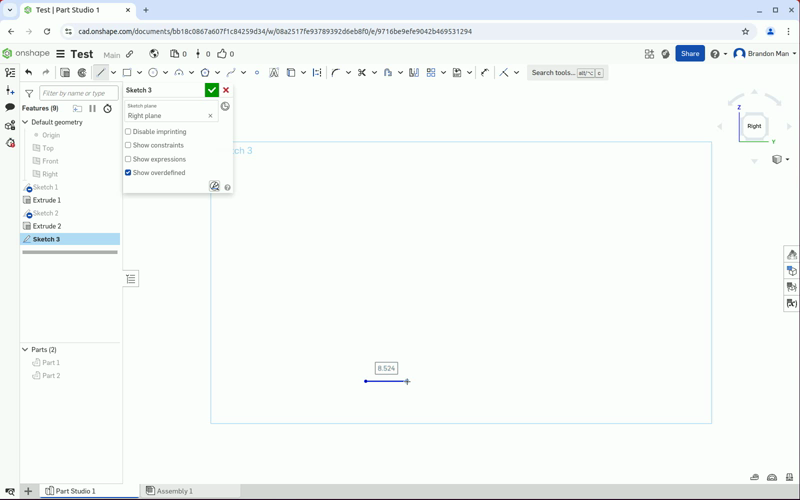
mouse_move(407, 193)
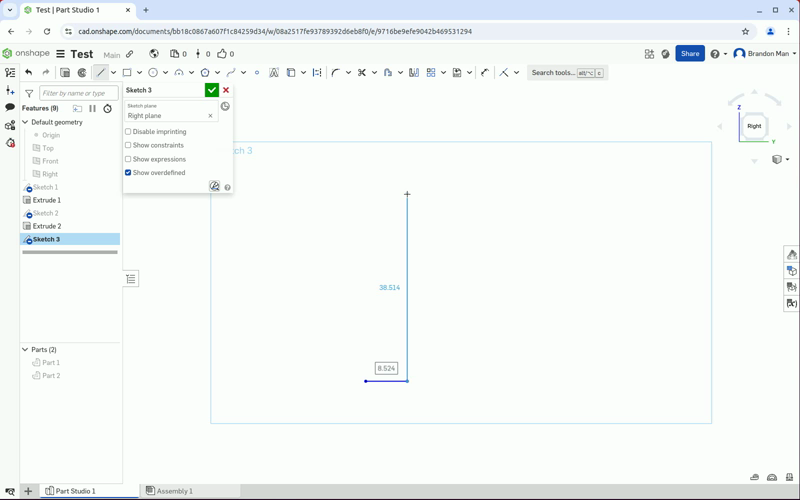
click(407, 193)
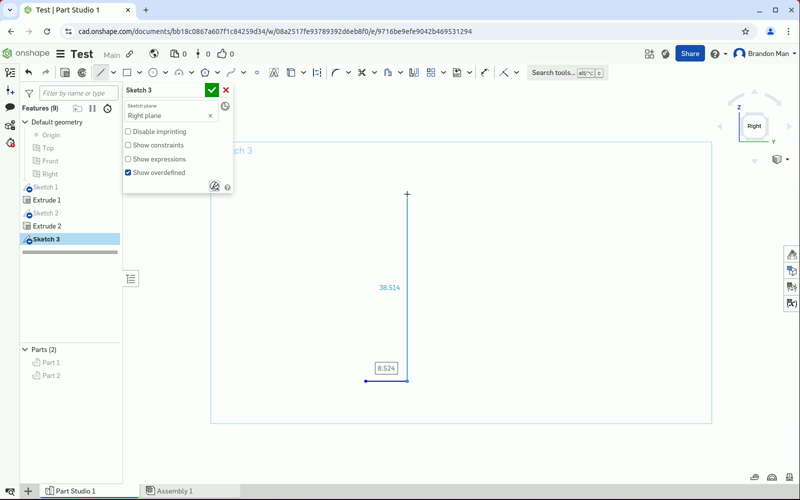
key_up(shift)
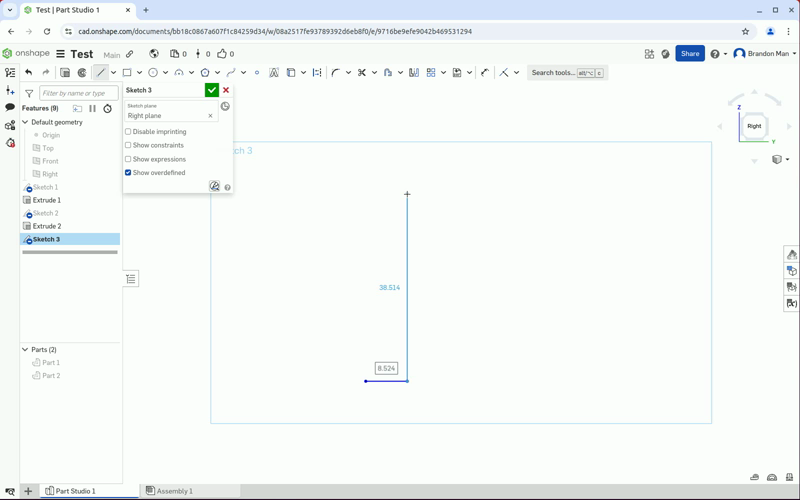
key_down(shift)
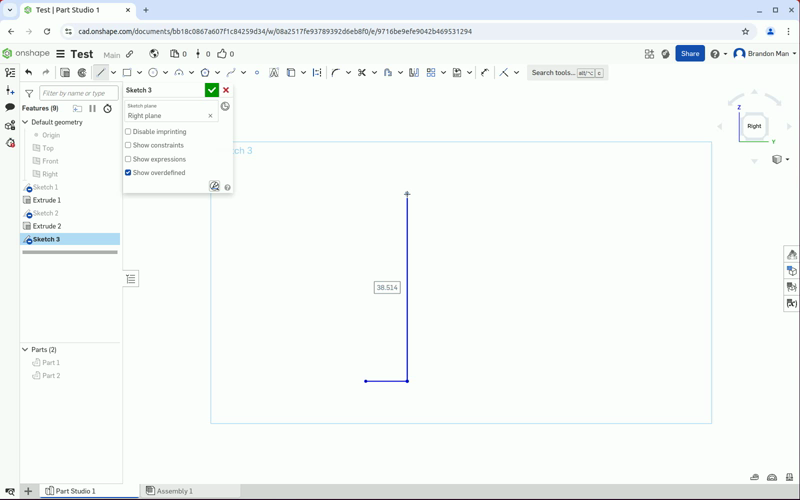
mouse_move(437, 193)
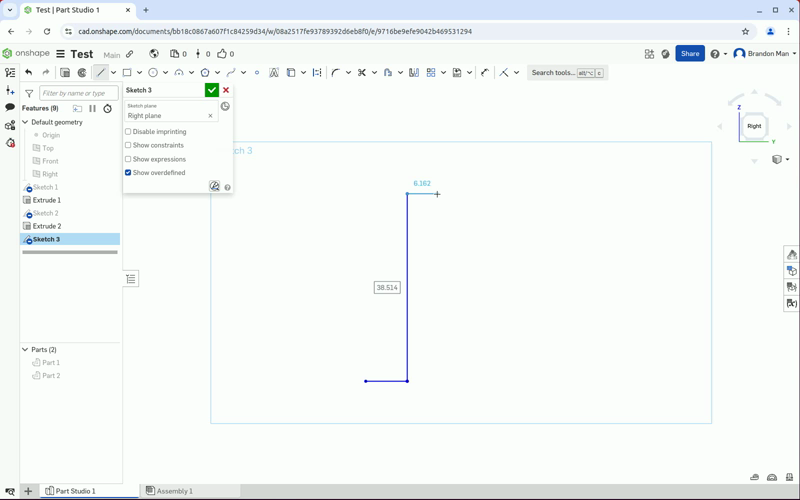
mouse_move(365, 193)
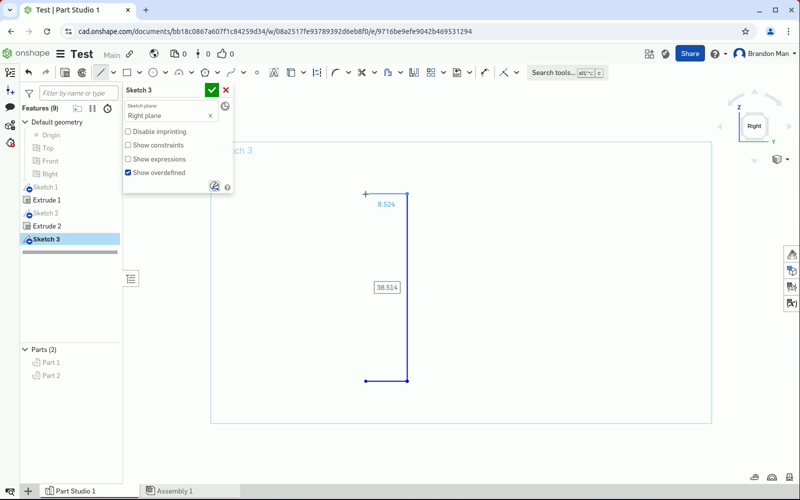
click(365, 193)
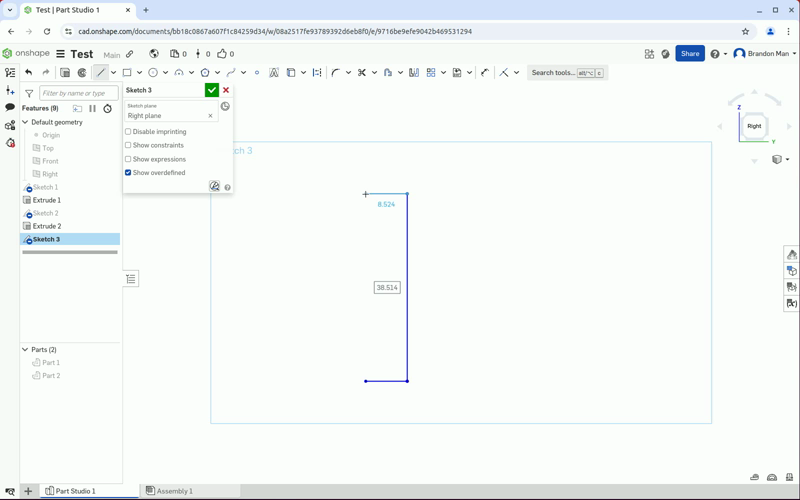
key_up(shift)
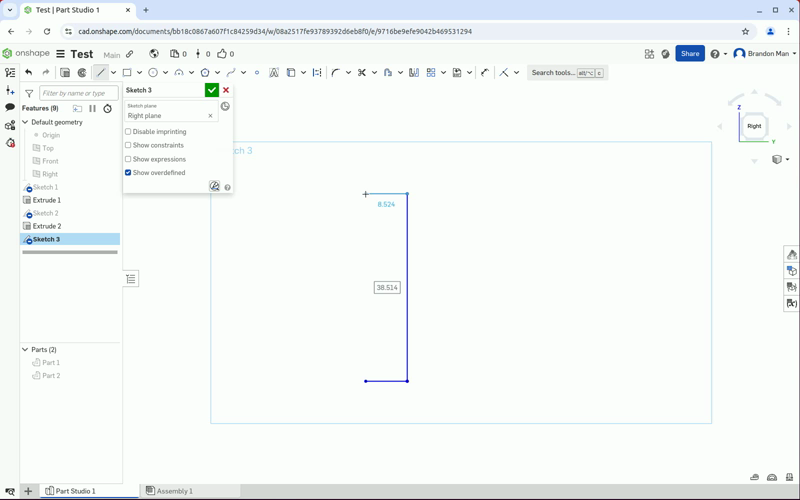
key_down(shift)
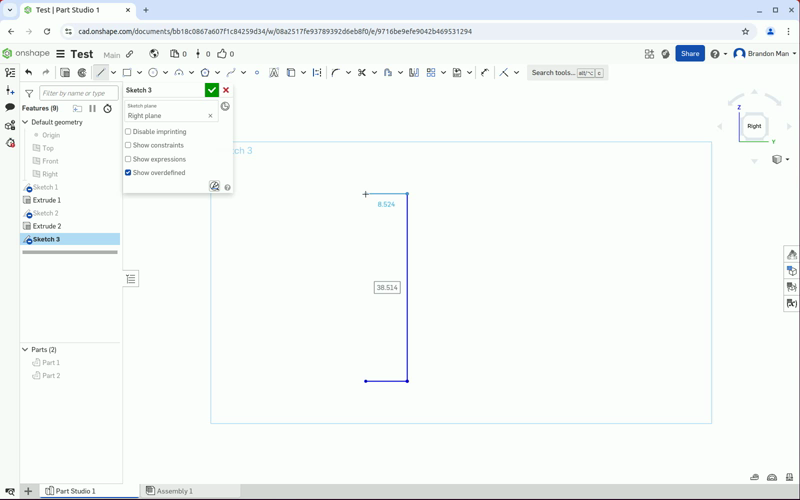
mouse_move(365, 381)
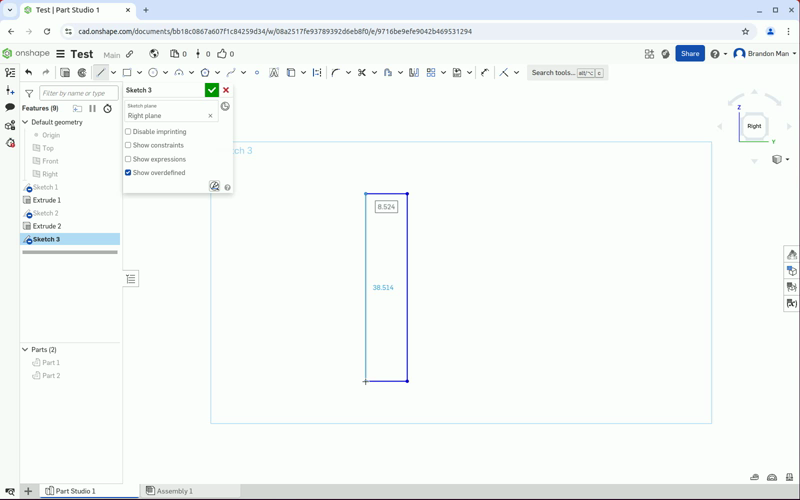
key_up(shift)
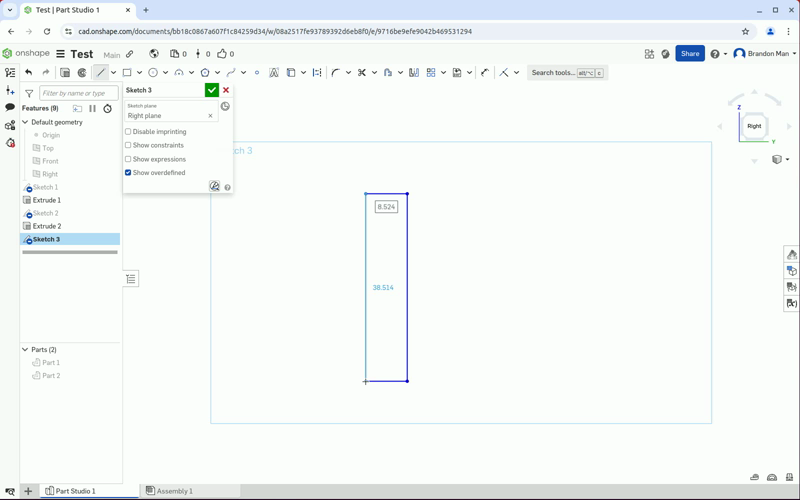
click(365, 381)
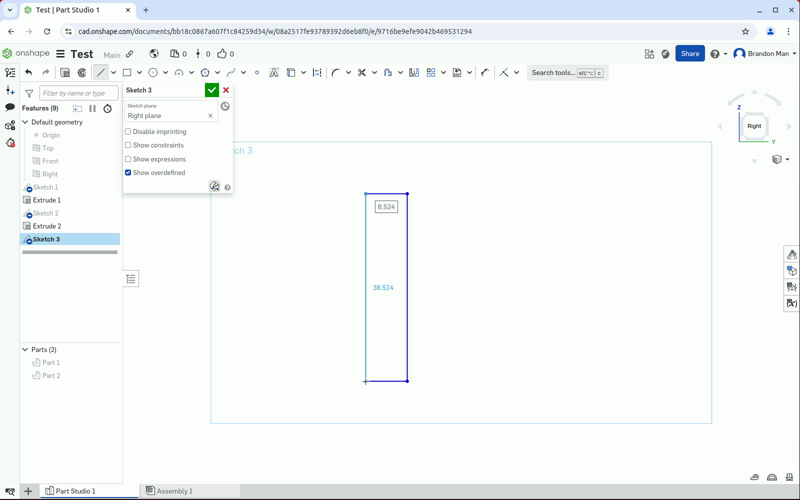
key(esc)
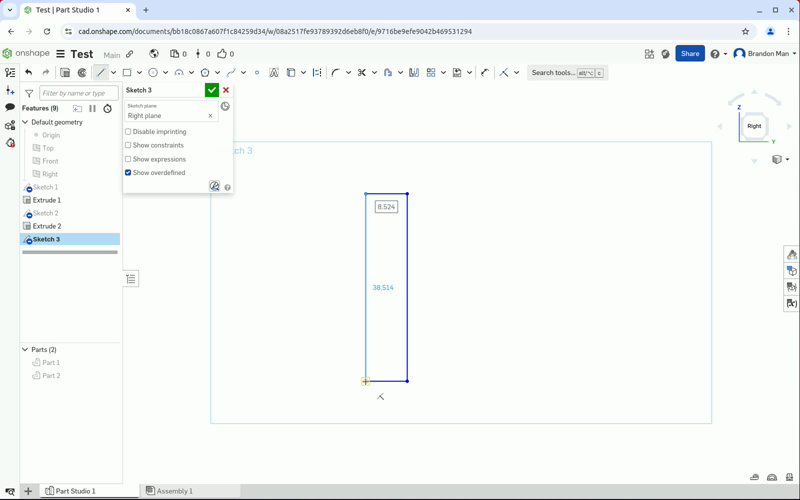
mouse_move(396, 207)
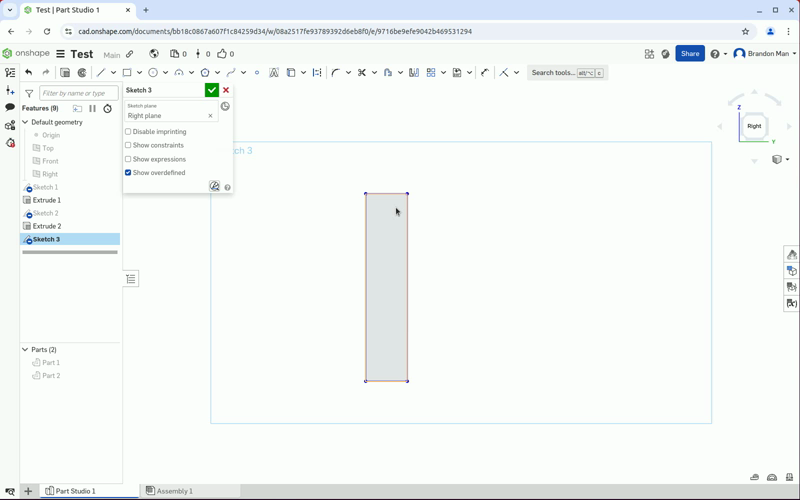
click(396, 207)
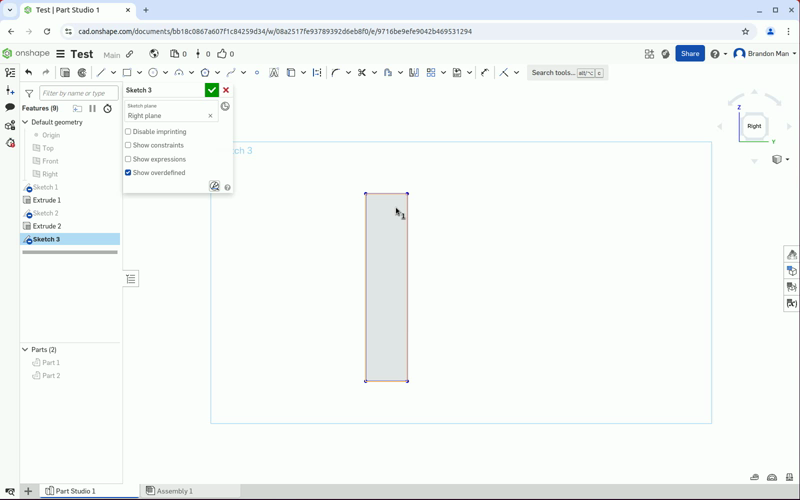
mouse_move(73, 352)
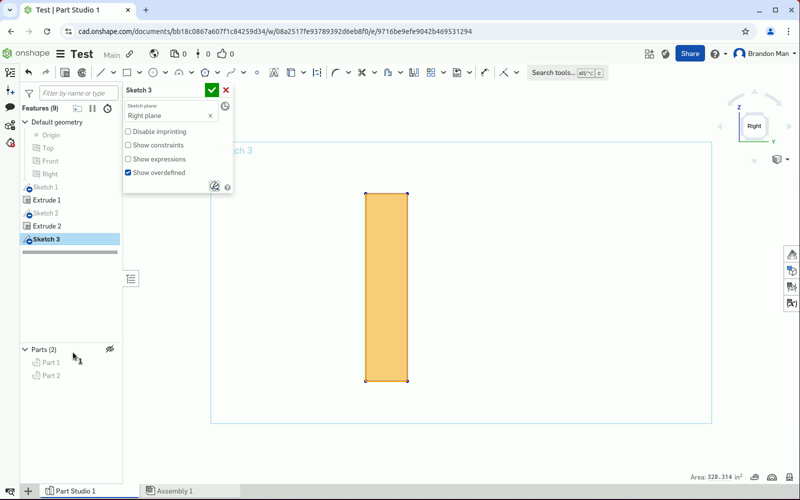
key(shift+y)
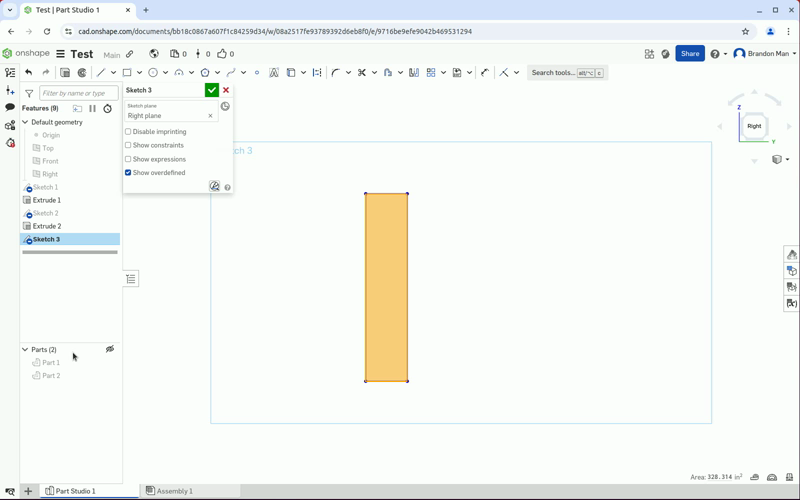
key(shift+e)
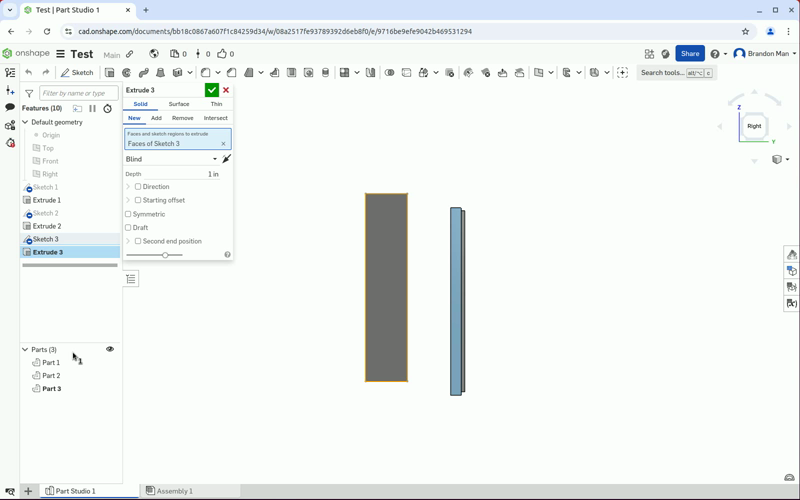
mouse_move(143, 106)
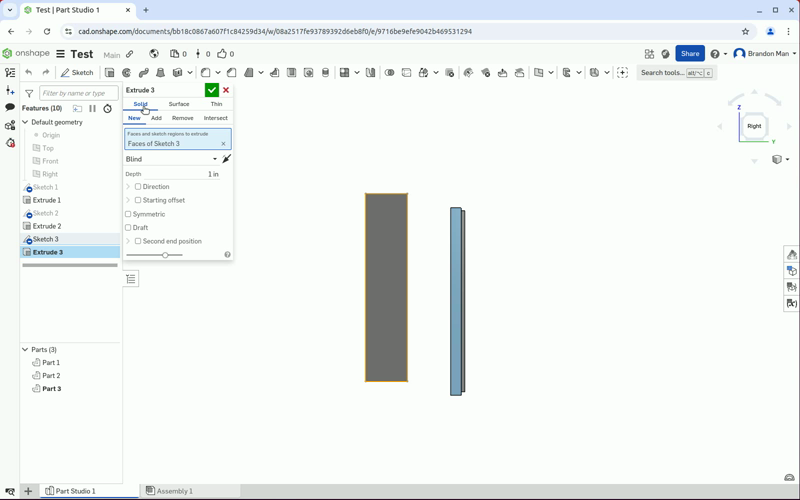
click(143, 106)
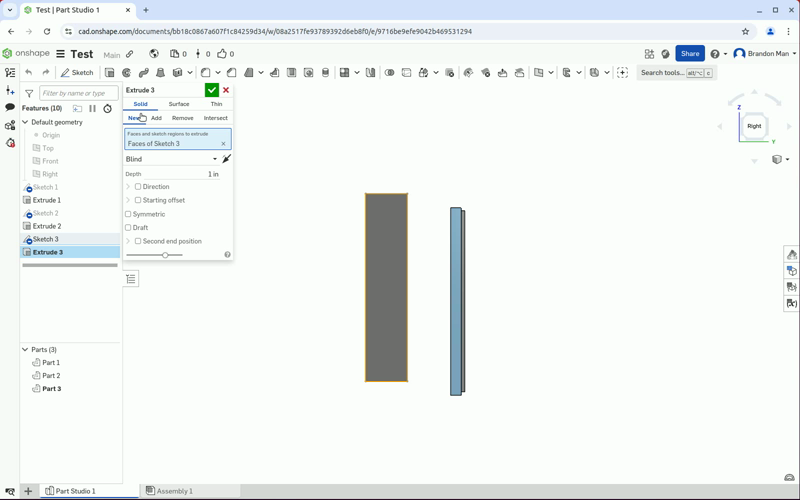
mouse_move(137, 120)
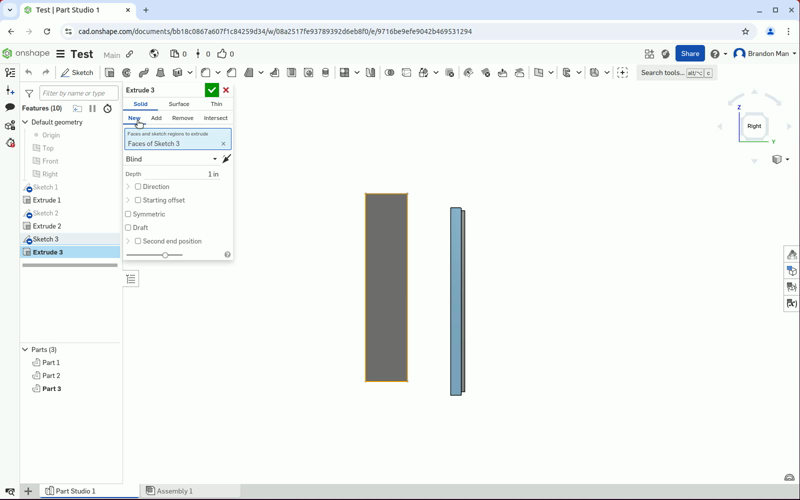
click(137, 120)
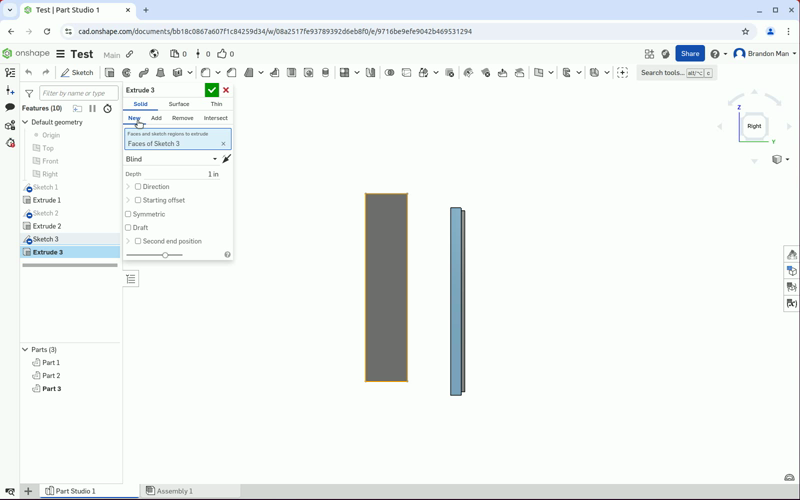
key(tab, 4)
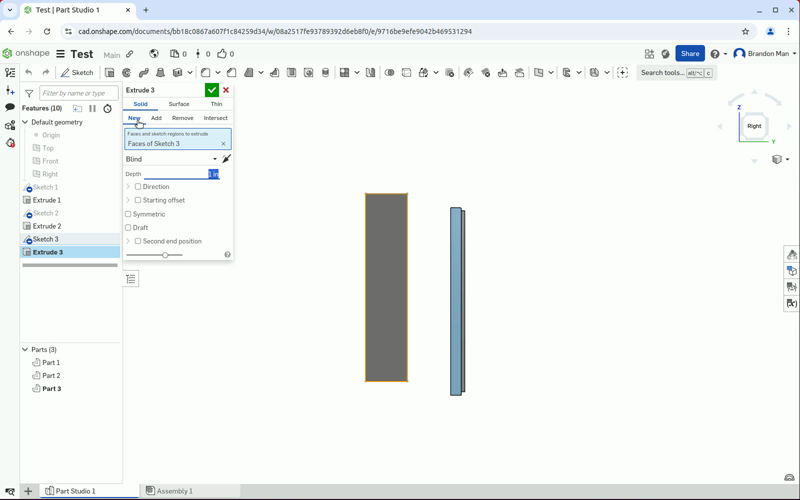
text(2.166)
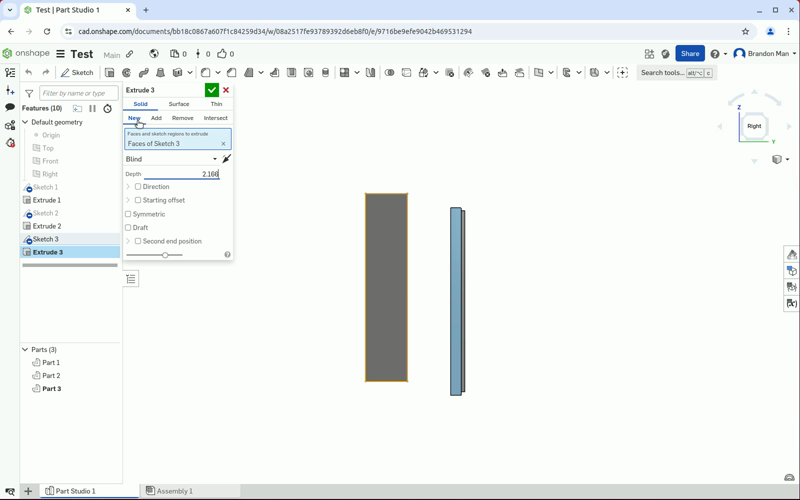
key(enter)
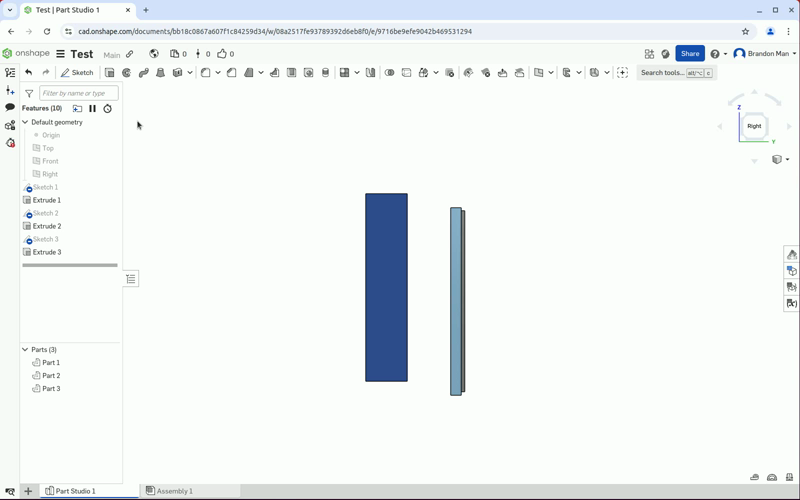
key(shift+h)
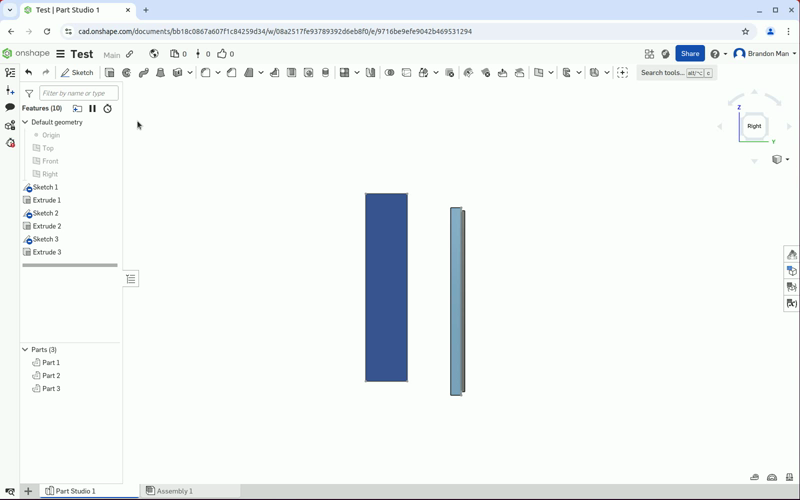
key(shift+h)
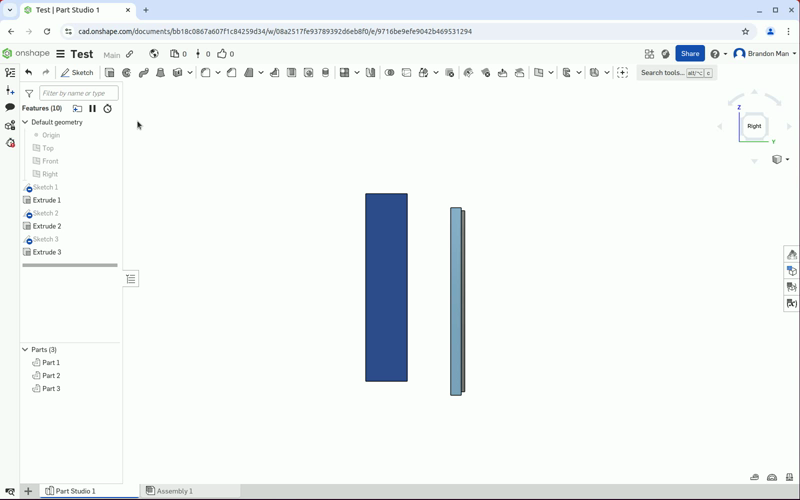
mouse_move(73, 189)
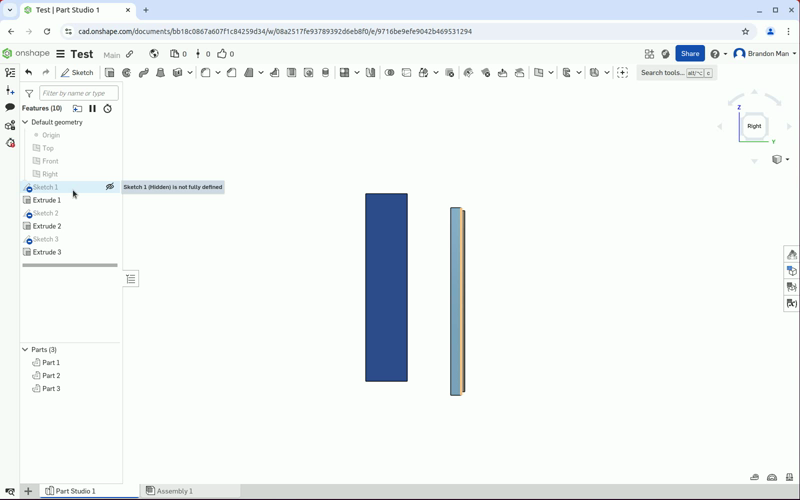
click(73, 189)
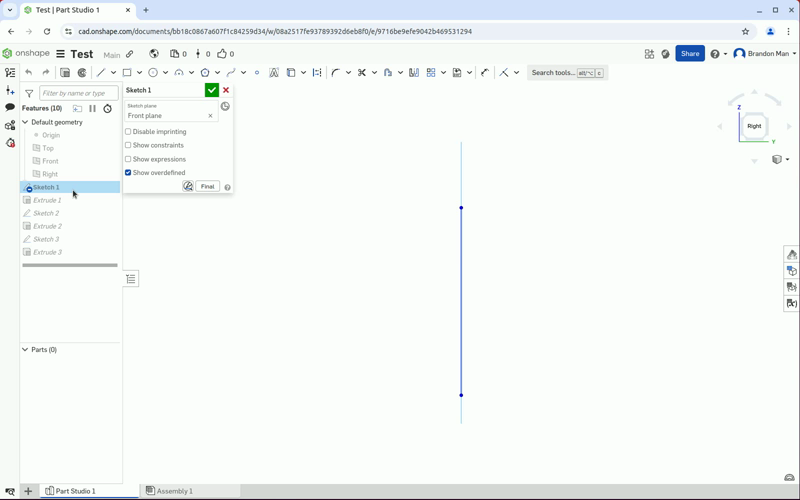
mouse_move(229, 92)
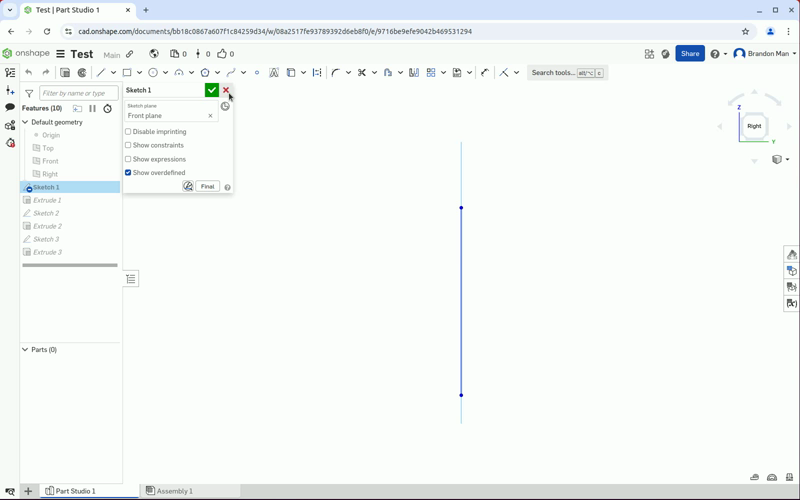
click(229, 92)
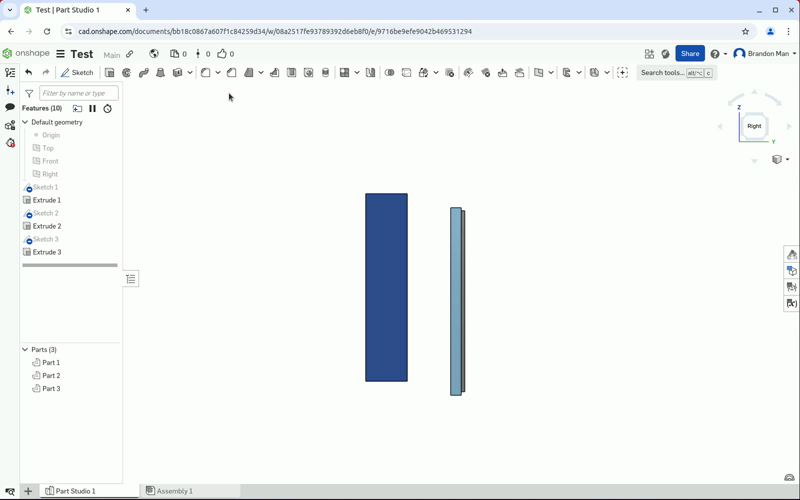
mouse_move(541, 75)
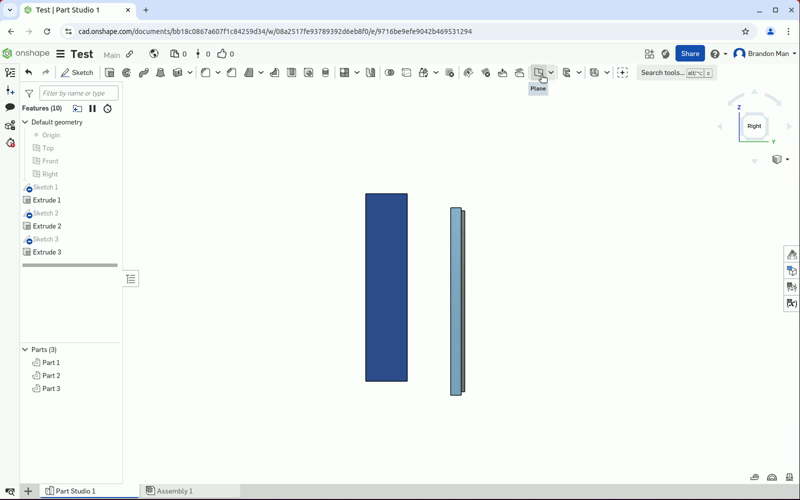
click(541, 75)
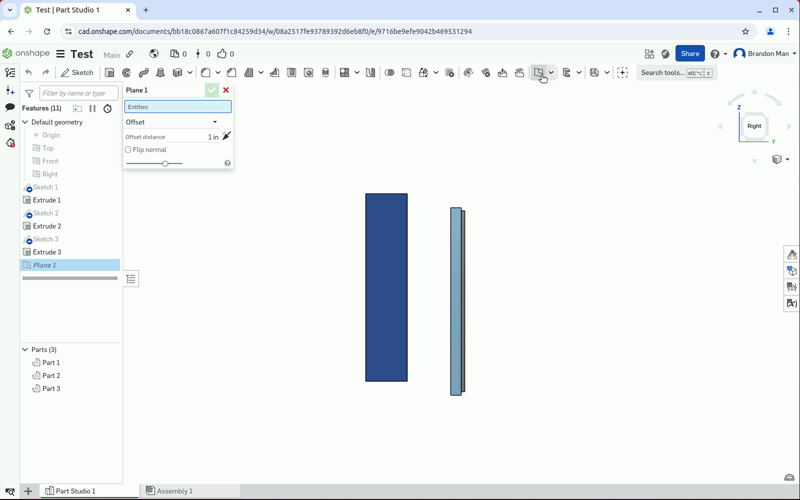
mouse_move(73, 176)
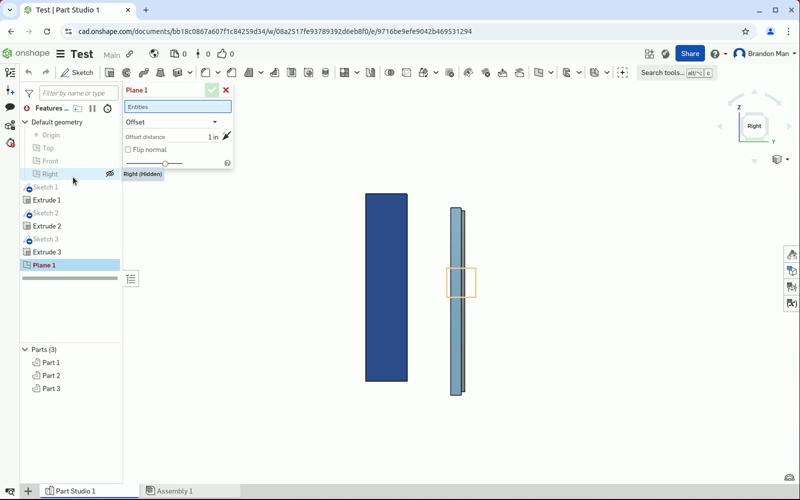
click(73, 176)
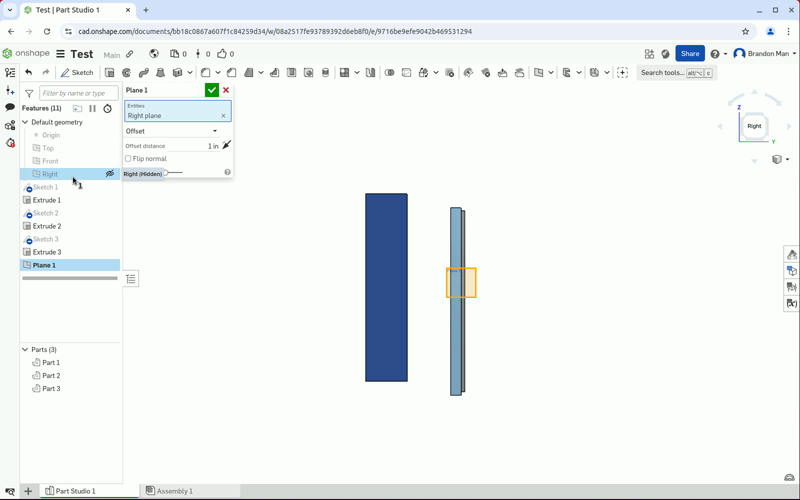
key(tab, 2)
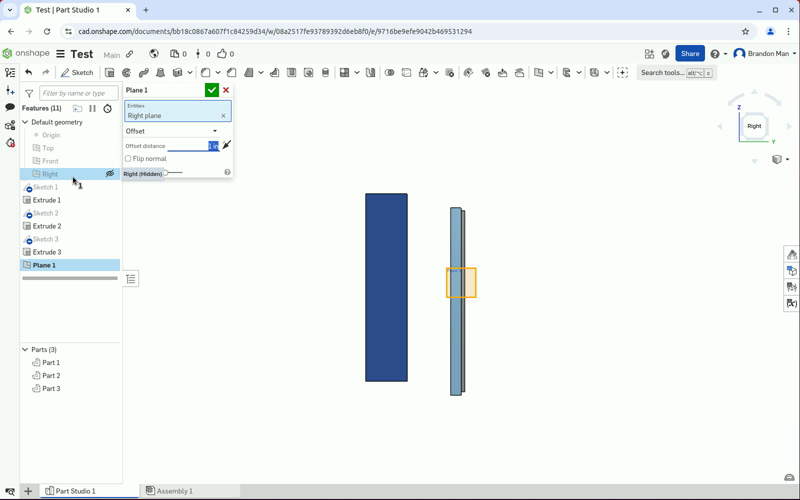
text(2.157)
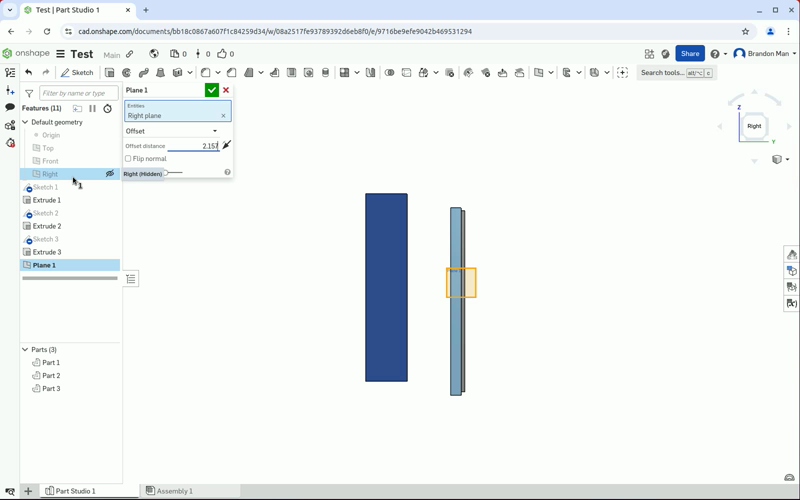
key(enter, 2)
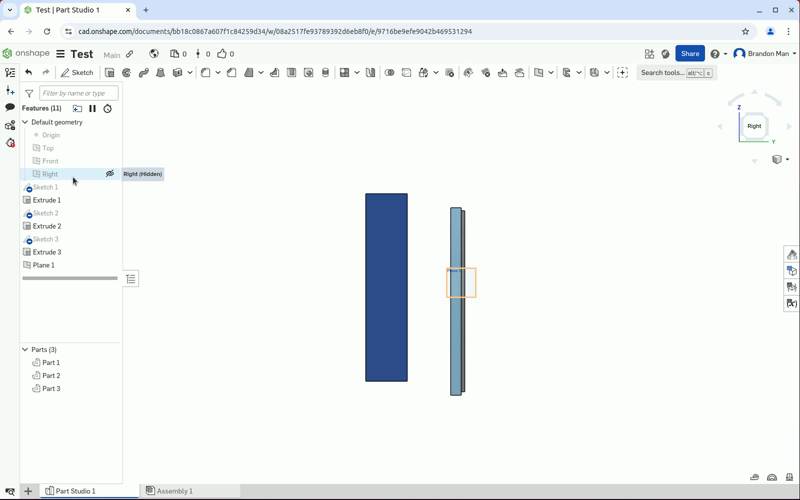
key(shift+s)
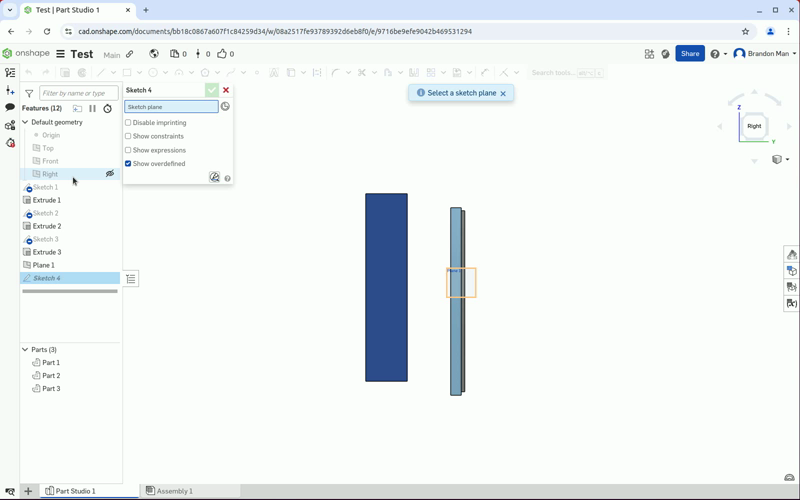
mouse_move(73, 267)
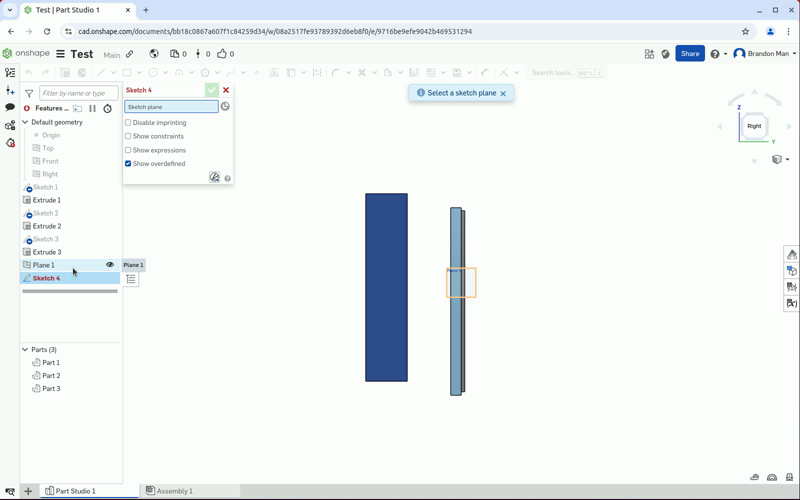
click(73, 267)
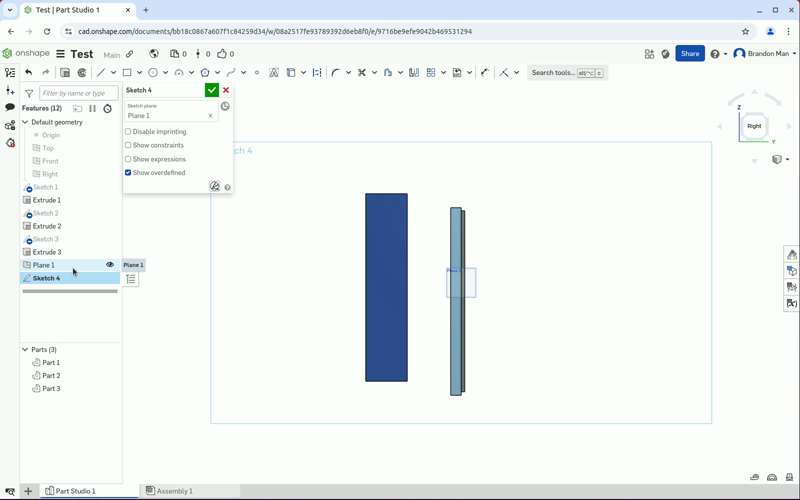
mouse_move(73, 352)
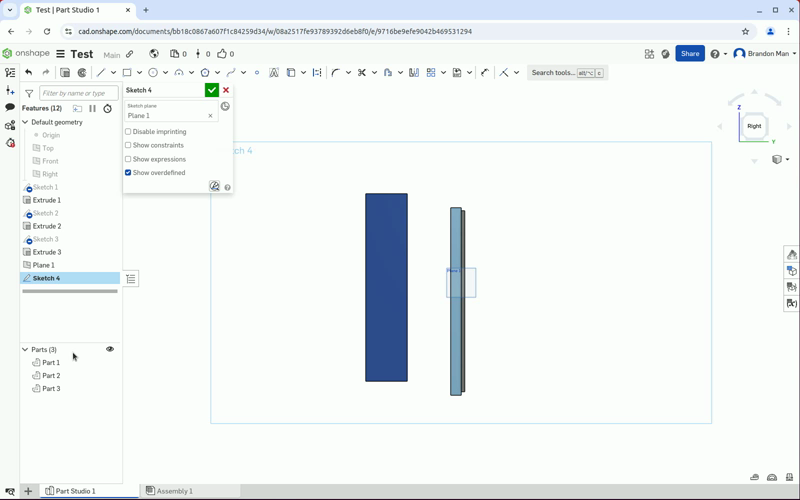
key(y)
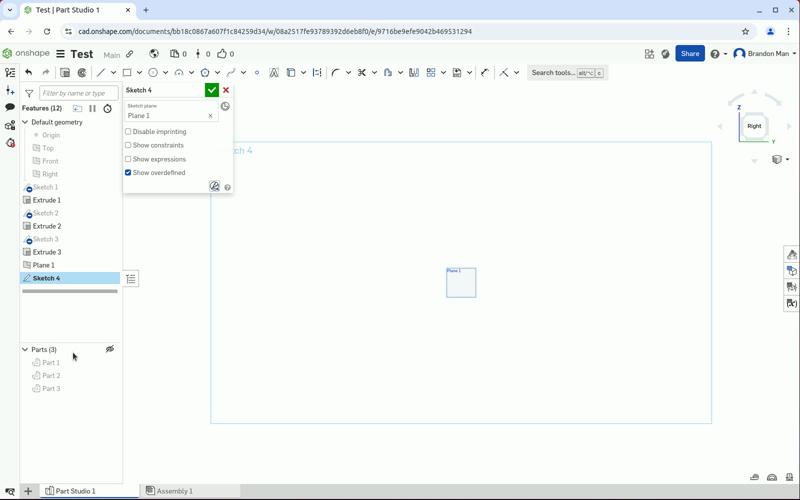
key(l)
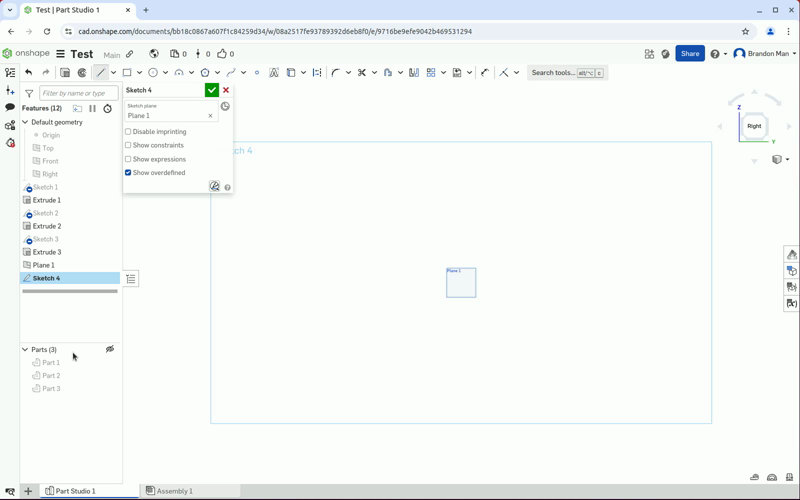
key_down(shift)
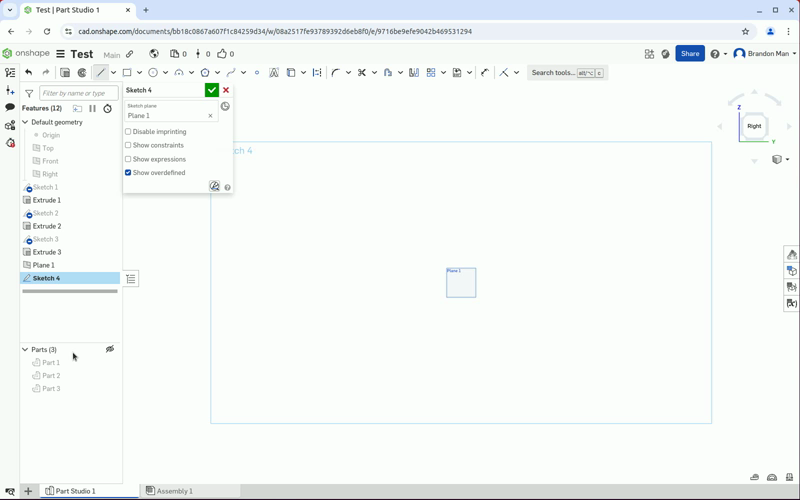
mouse_move(369, 378)
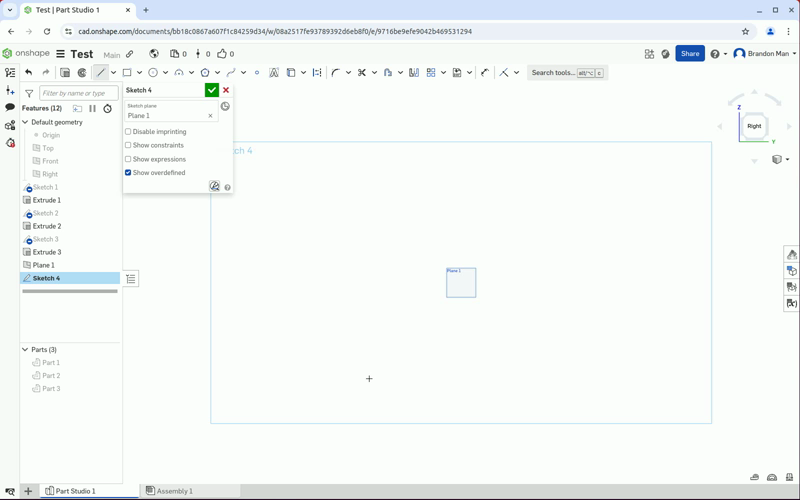
click(369, 378)
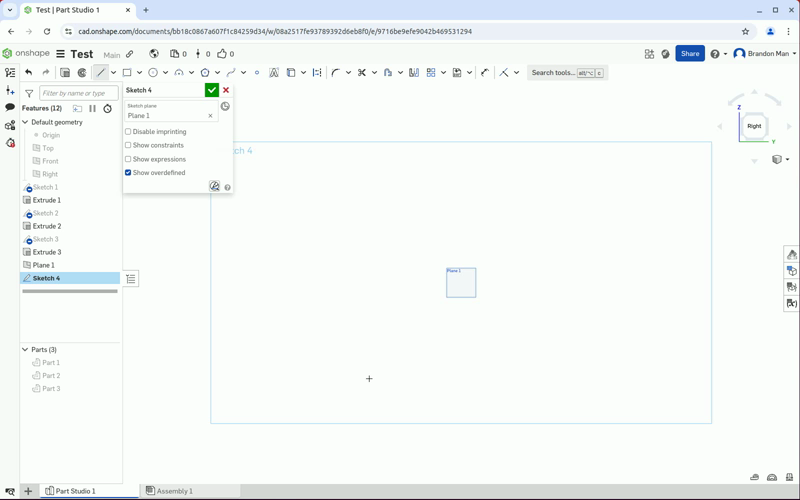
key_up(shift)
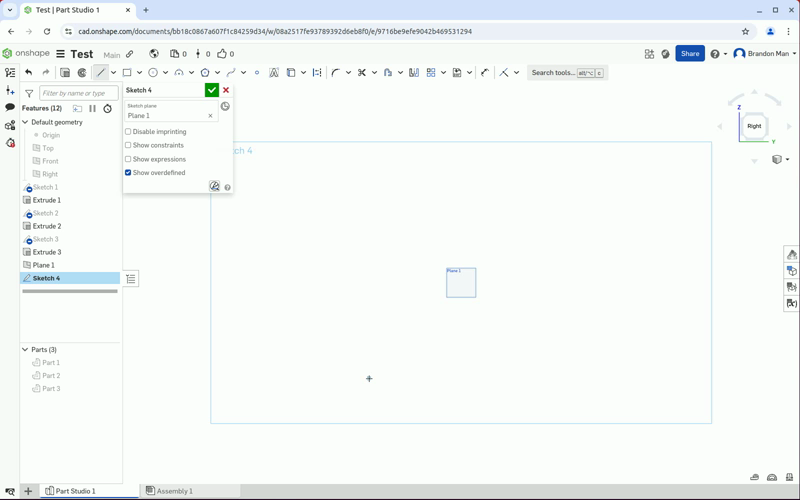
key_down(shift)
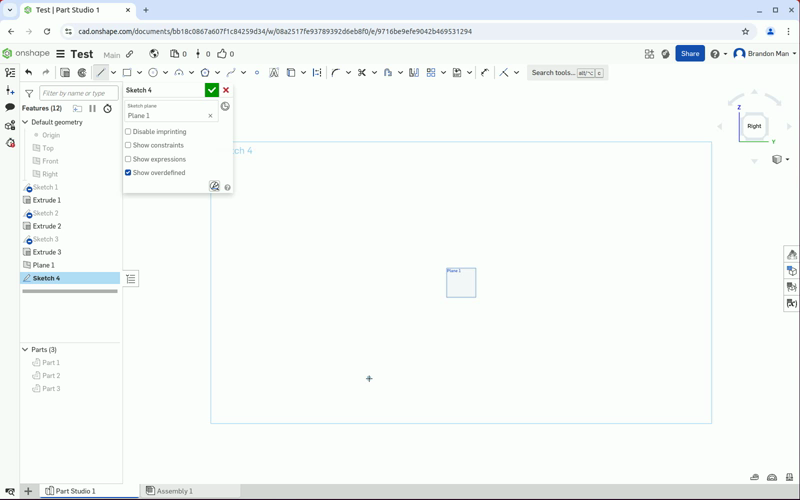
mouse_move(399, 378)
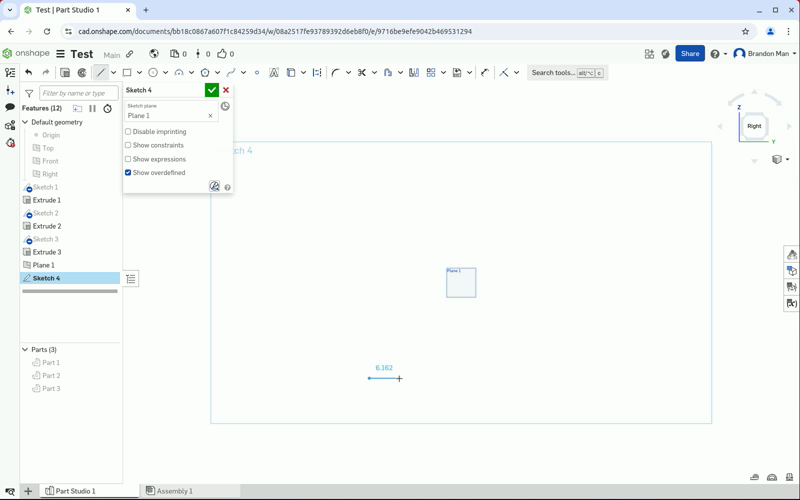
mouse_move(403, 378)
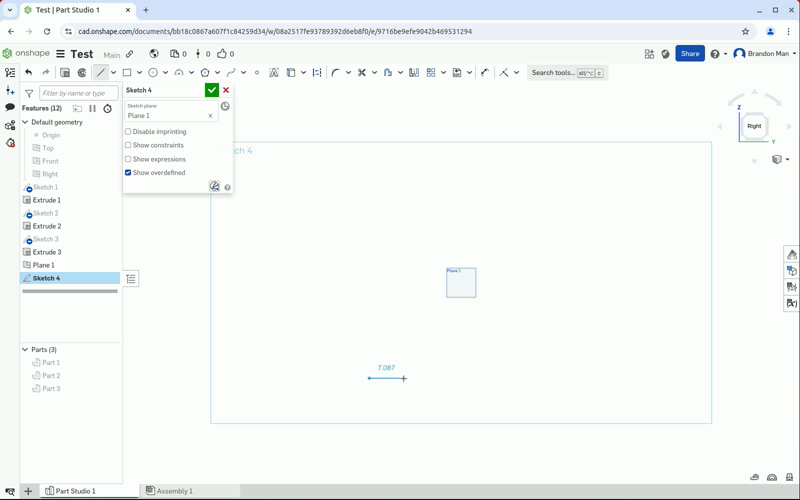
click(403, 378)
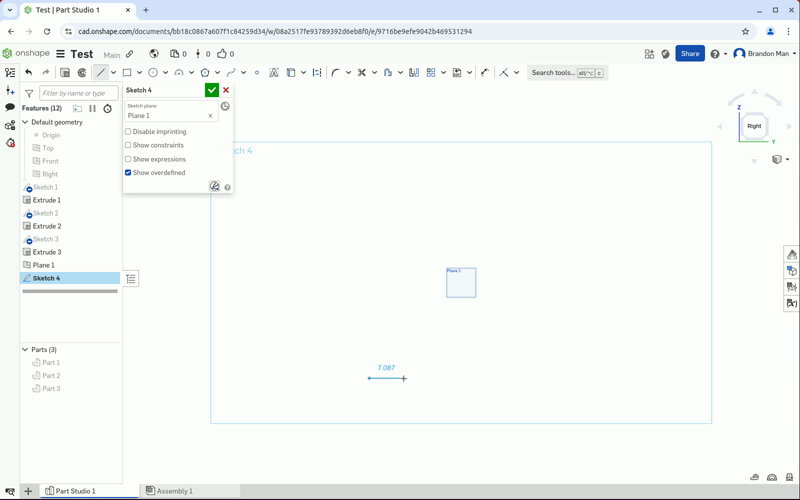
key_up(shift)
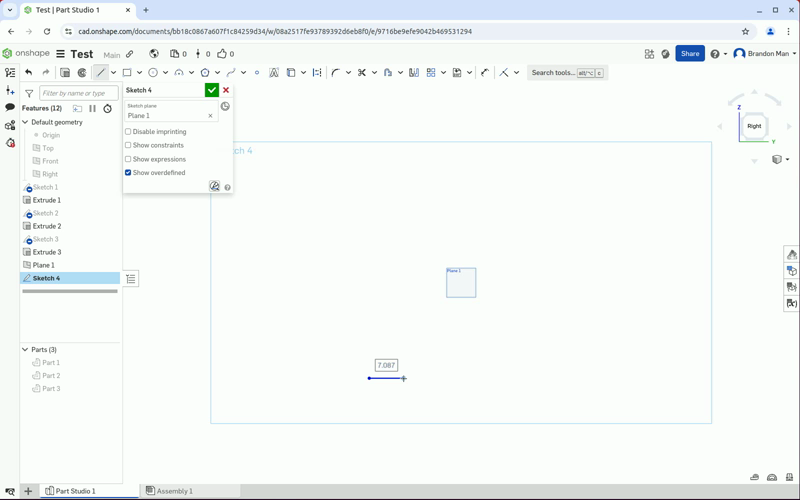
key_down(shift)
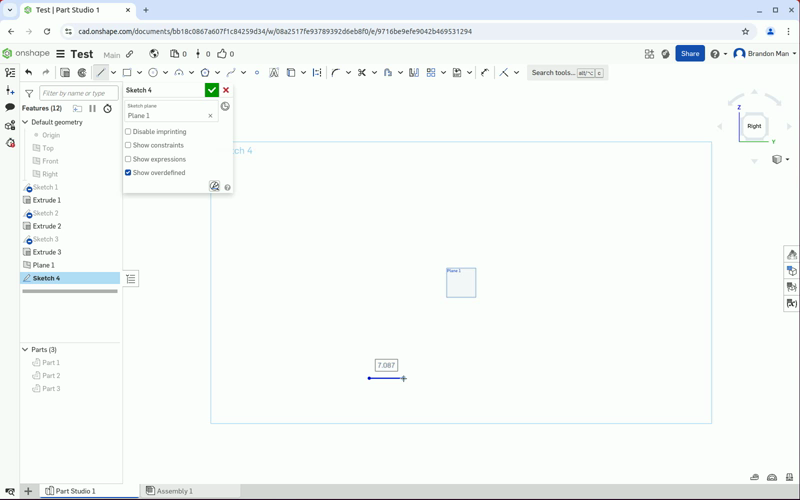
mouse_move(403, 196)
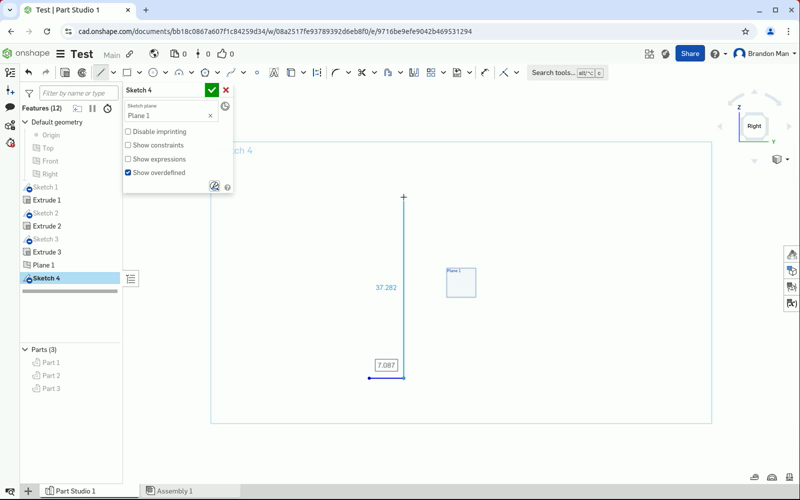
click(403, 196)
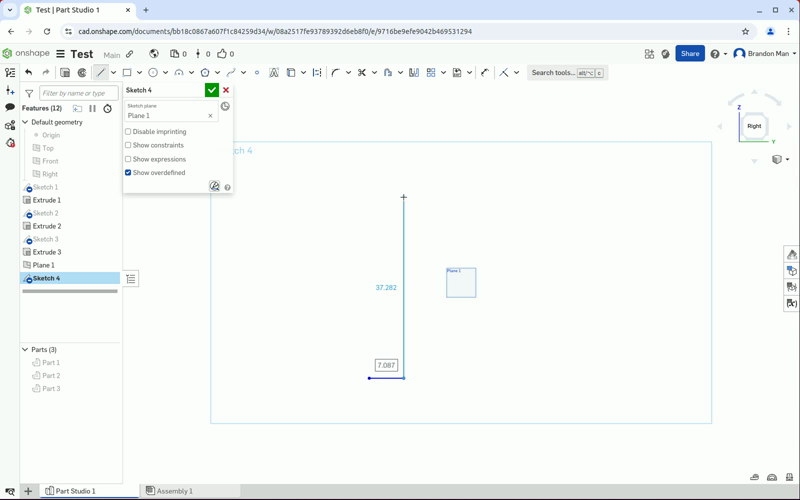
key_up(shift)
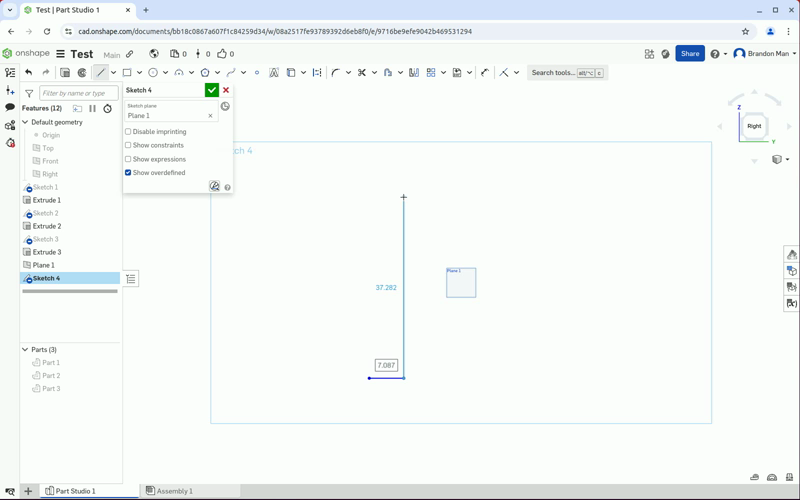
key_down(shift)
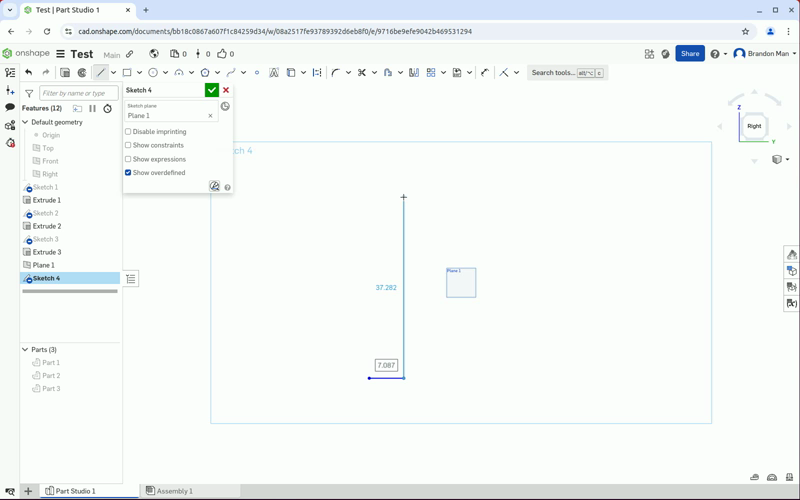
mouse_move(433, 196)
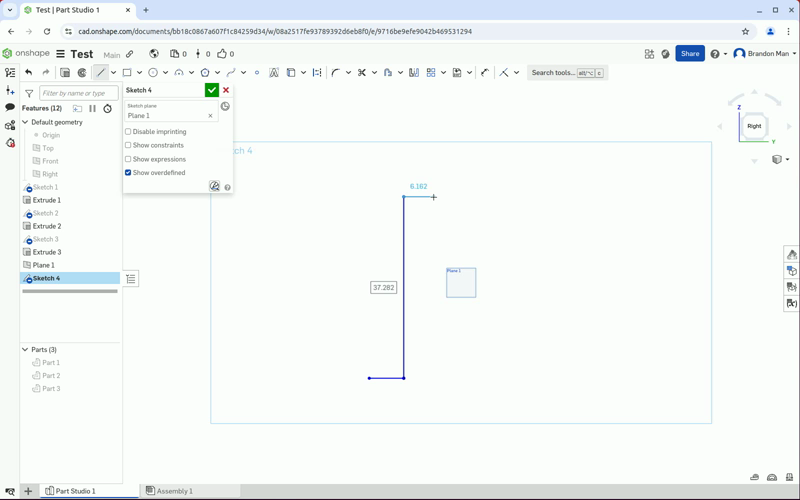
mouse_move(369, 196)
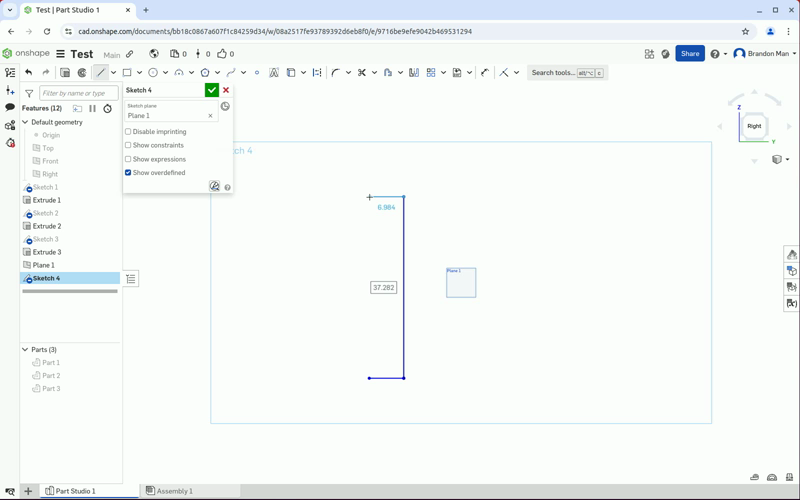
click(369, 196)
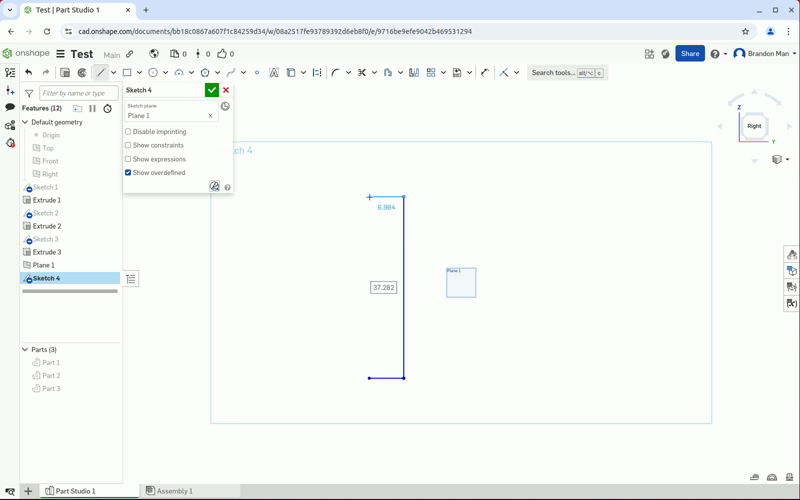
key_up(shift)
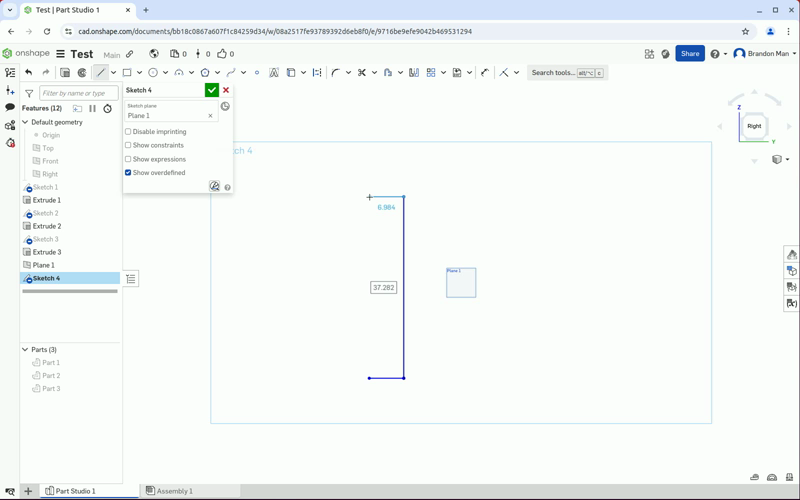
key_down(shift)
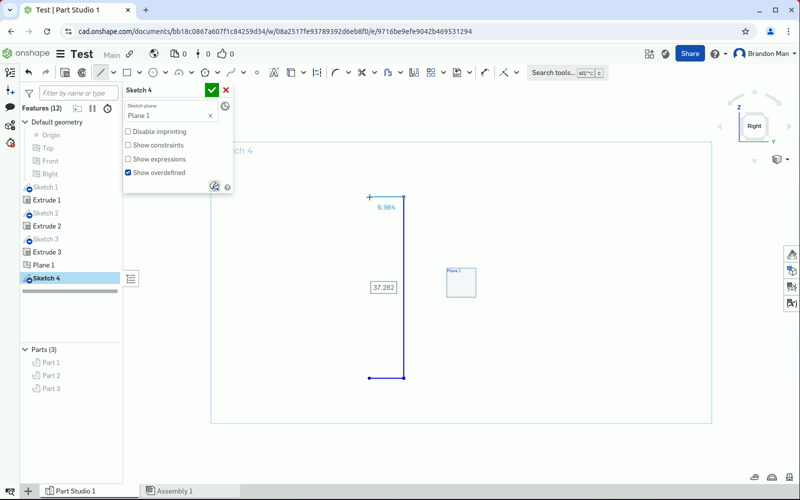
mouse_move(369, 378)
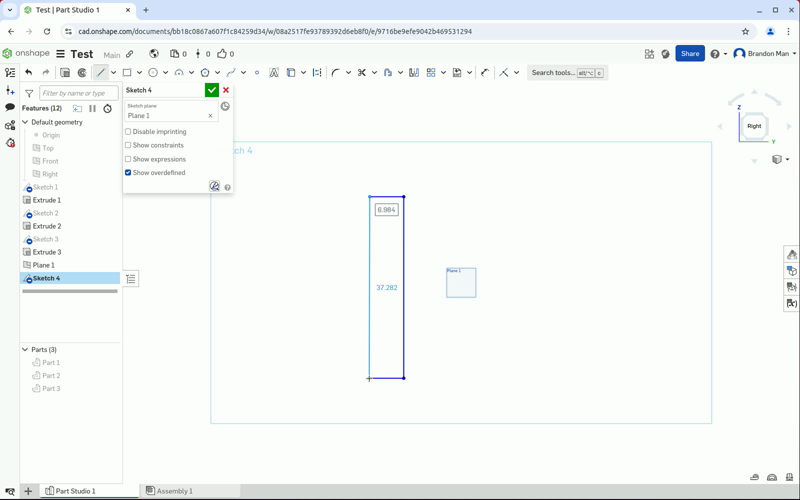
key_up(shift)
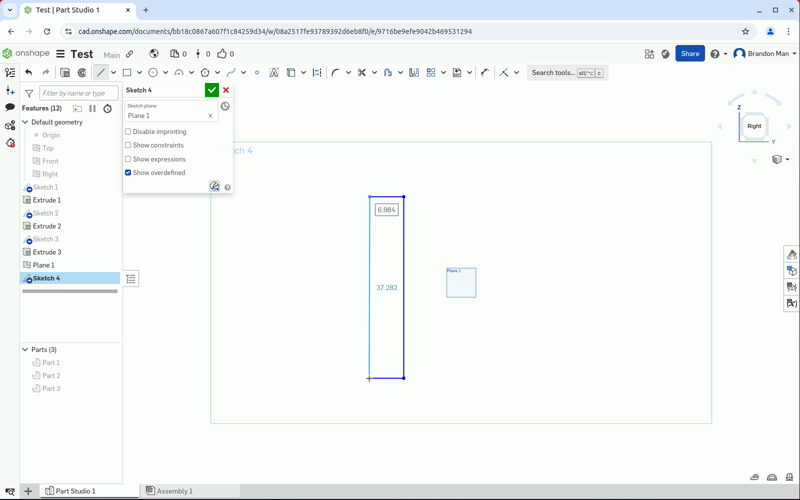
click(369, 378)
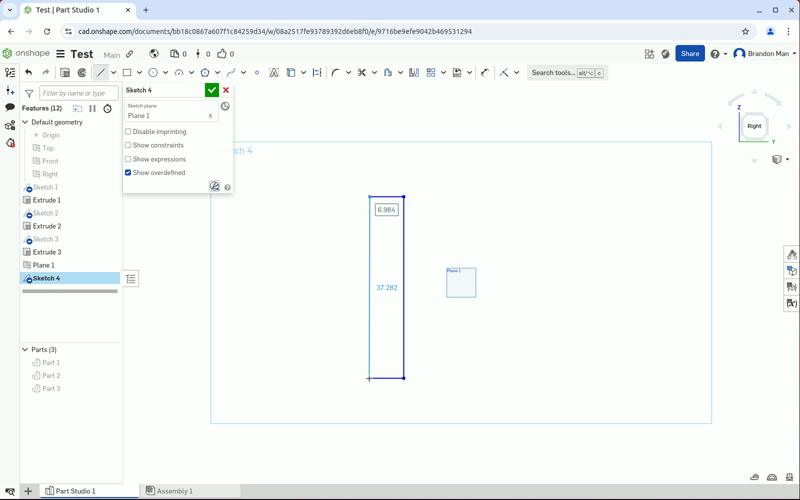
key(esc)
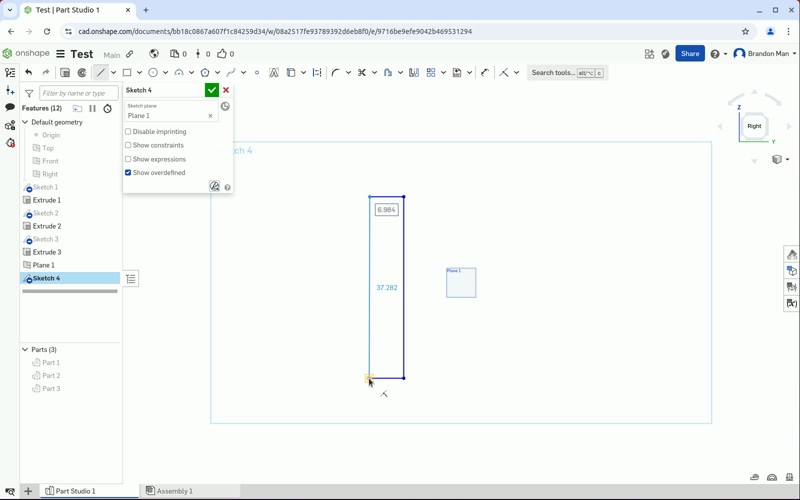
mouse_move(390, 296)
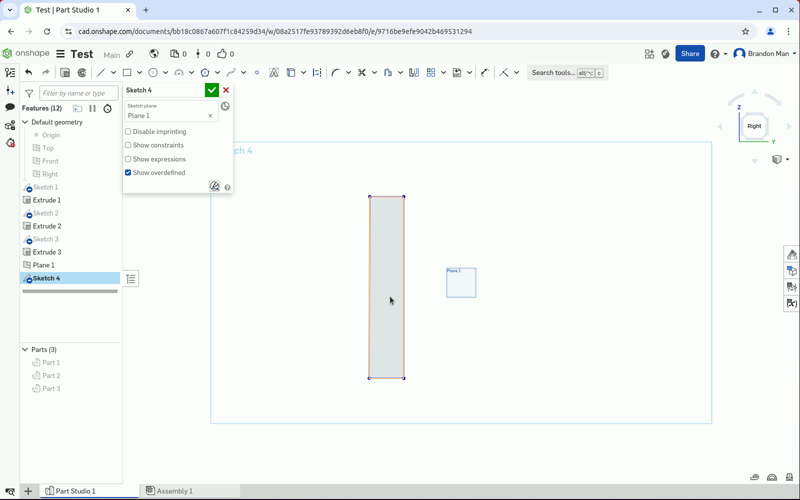
click(390, 296)
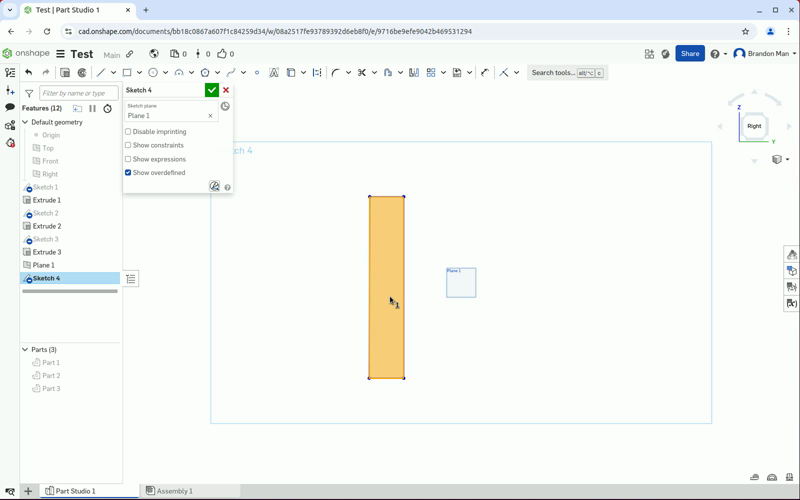
mouse_move(73, 352)
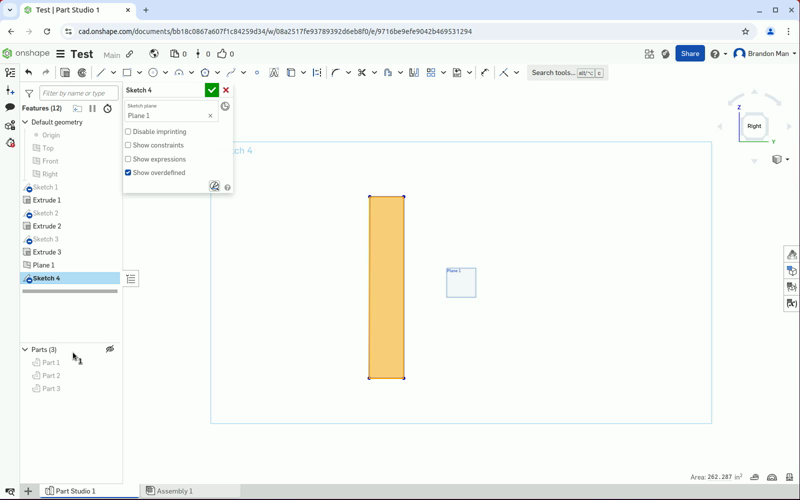
key(shift+y)
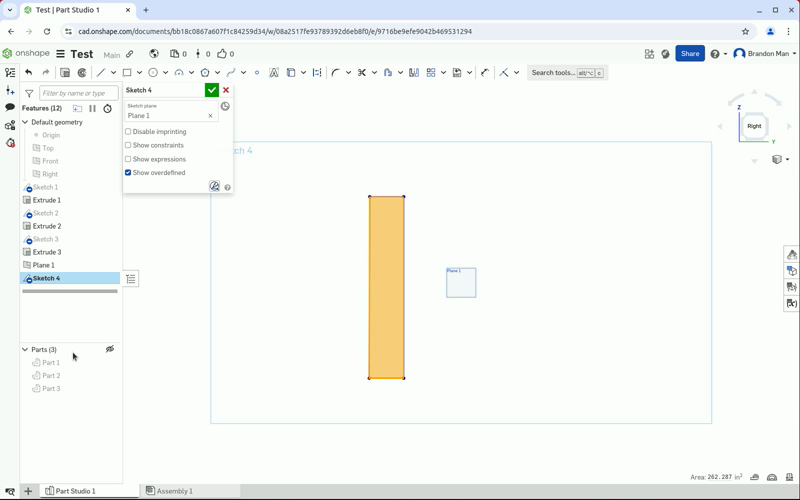
key(shift+e)
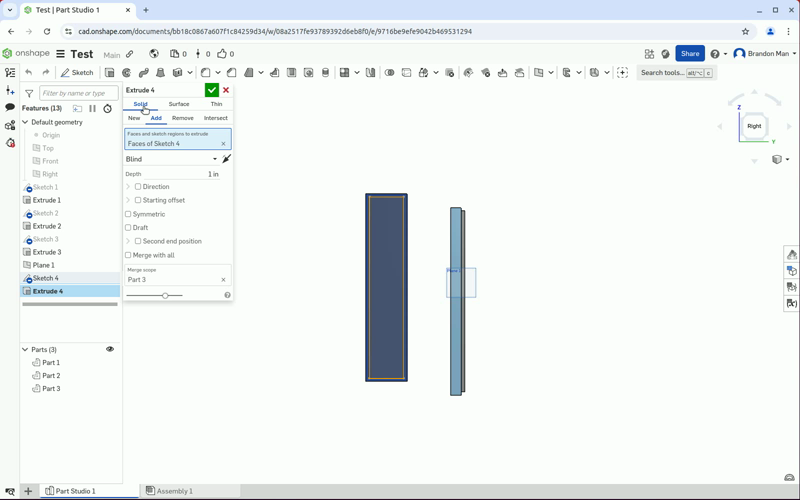
mouse_move(143, 106)
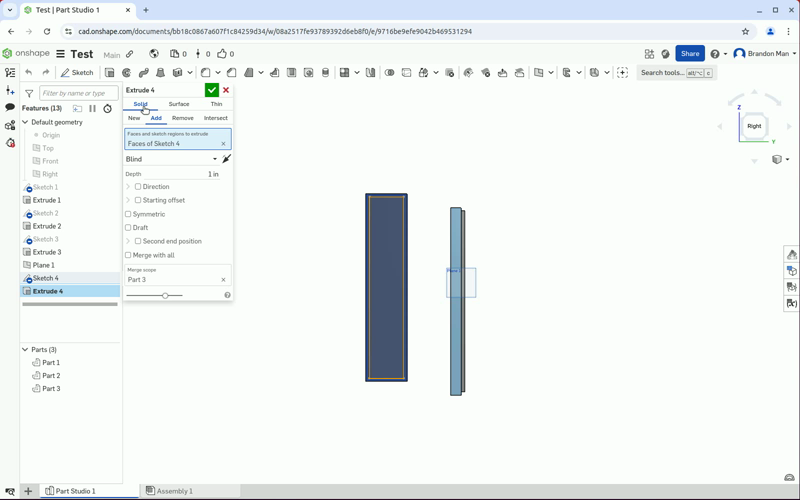
click(143, 106)
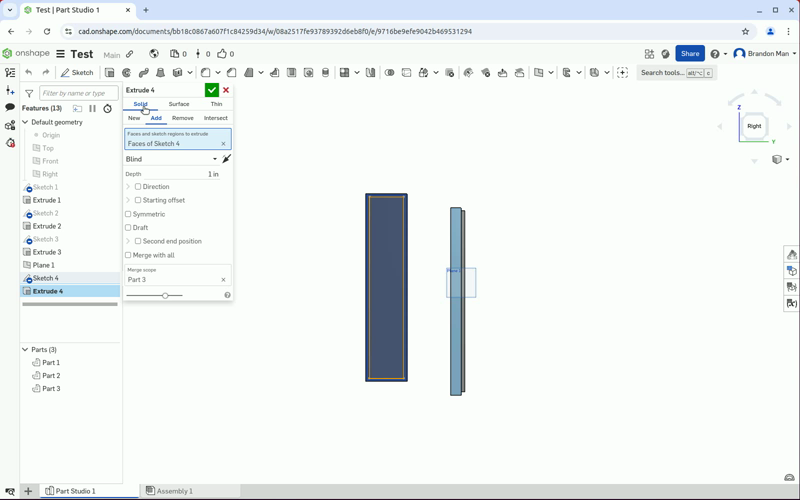
mouse_move(186, 120)
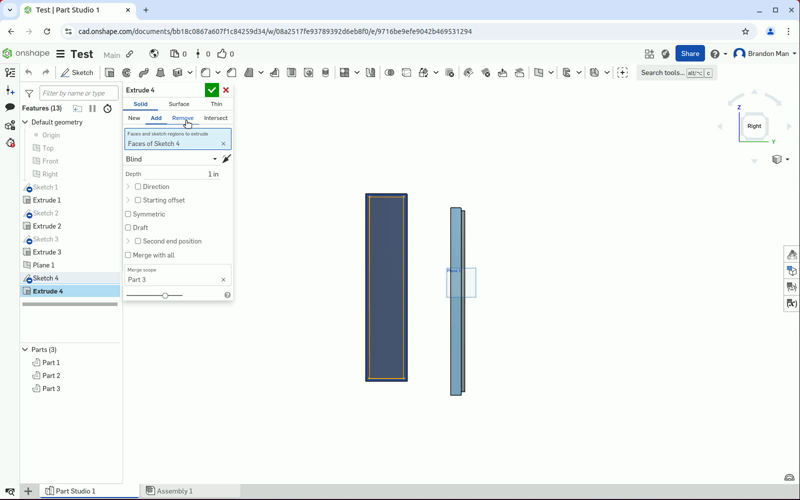
click(186, 120)
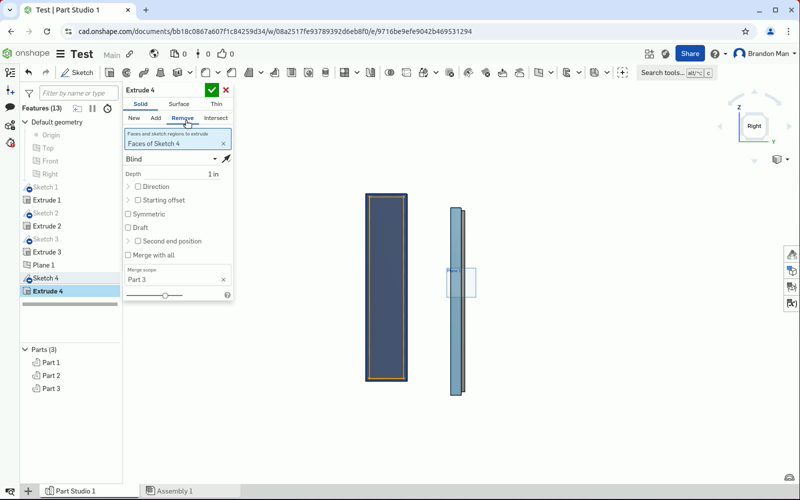
key(tab, 4)
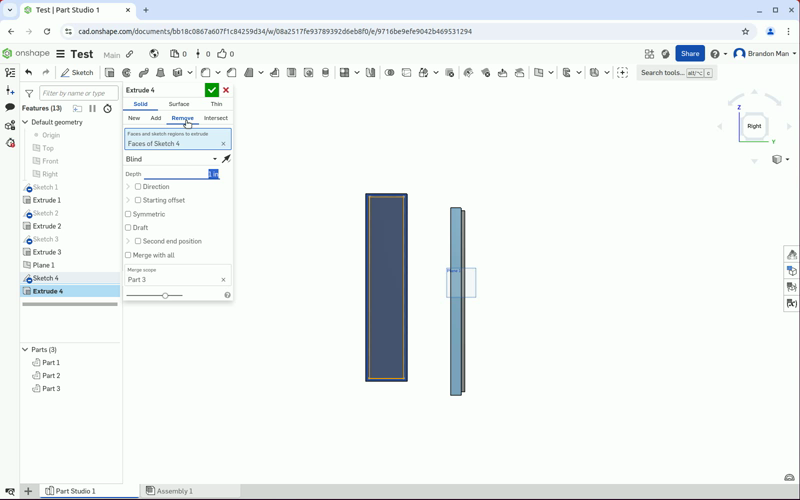
text(0.722)
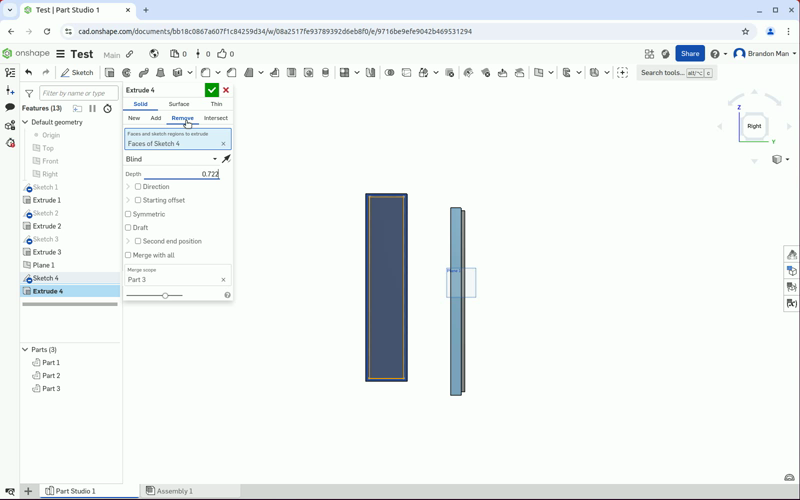
key(tab, 6)
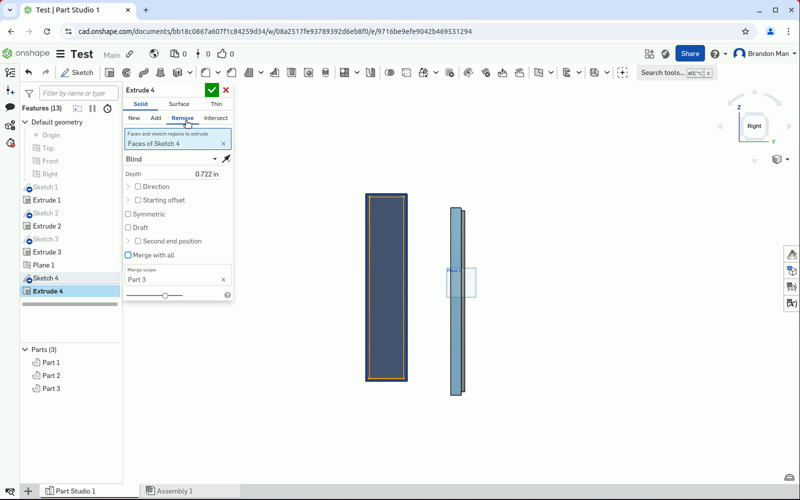
key(space)
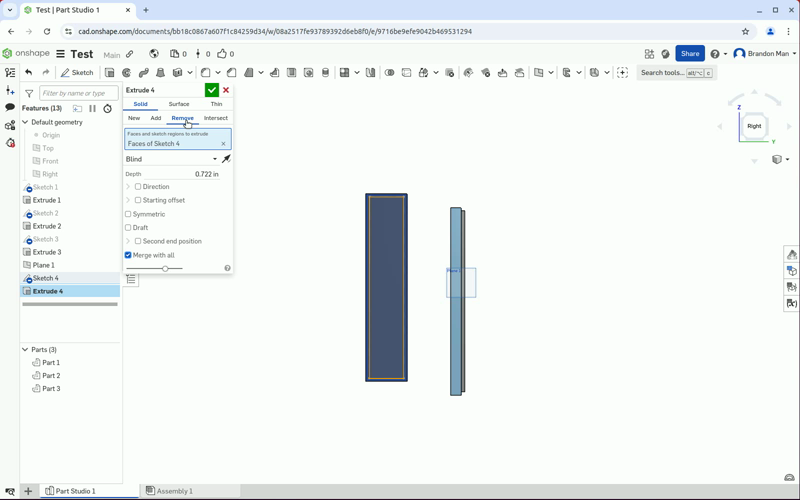
key(enter)
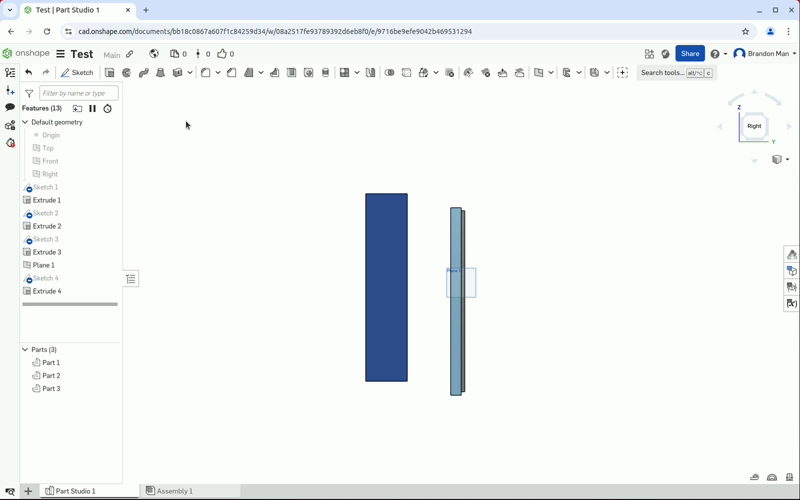
key(shift+h)
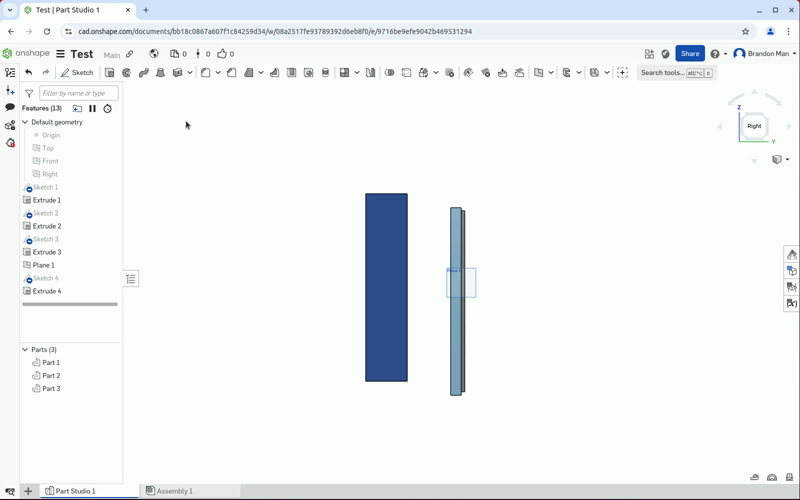
key(shift+h)
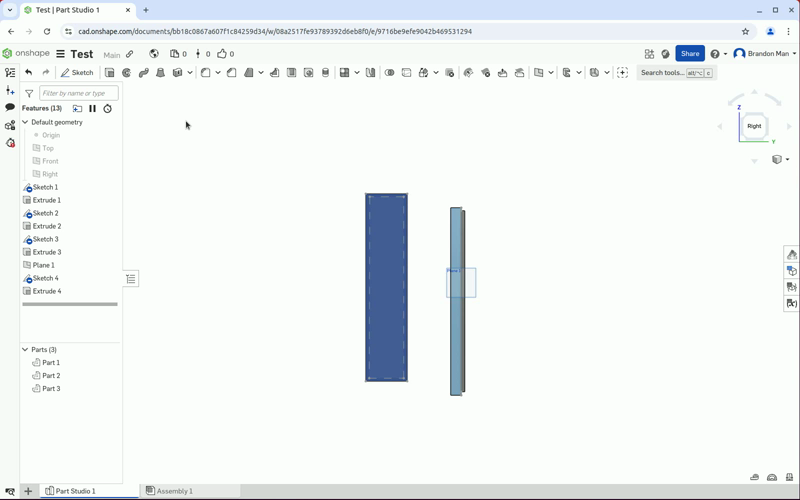
key(shift+7)
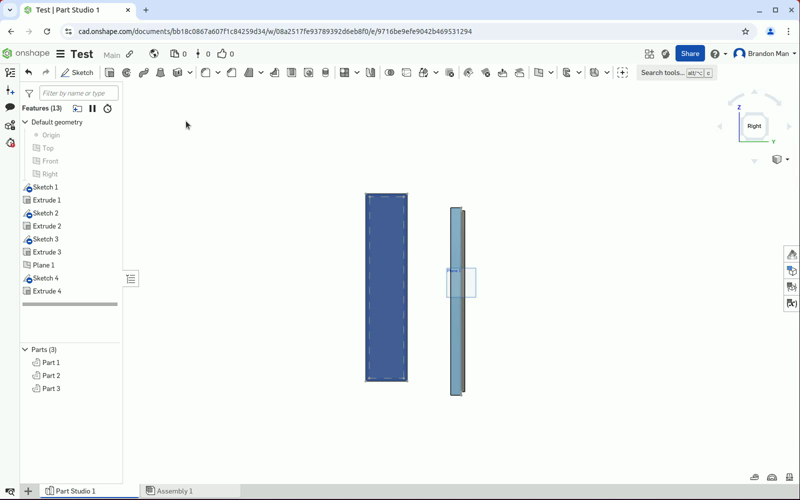
key(right, 2)
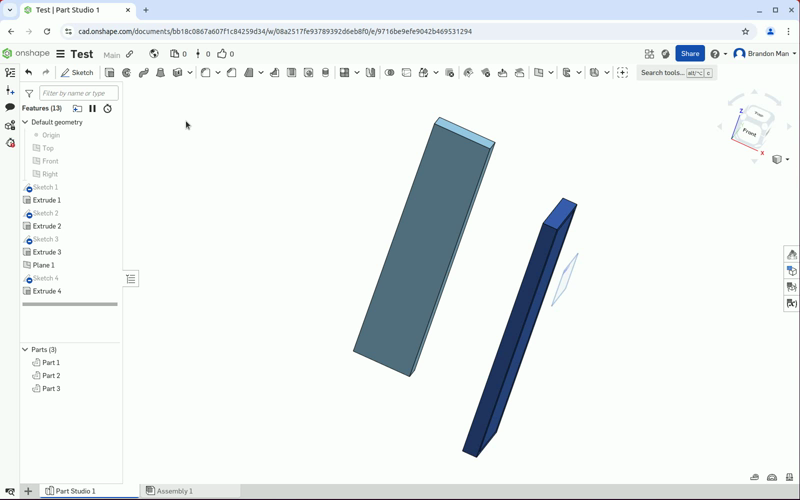
key(down, 2)
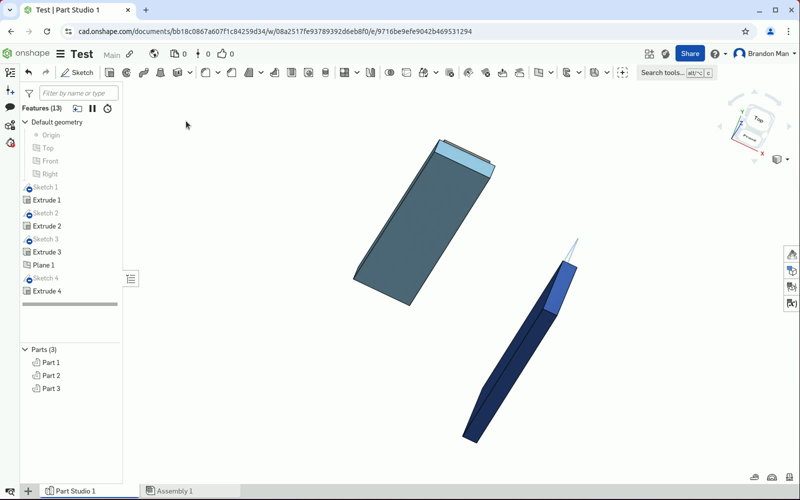
key(up, 2)
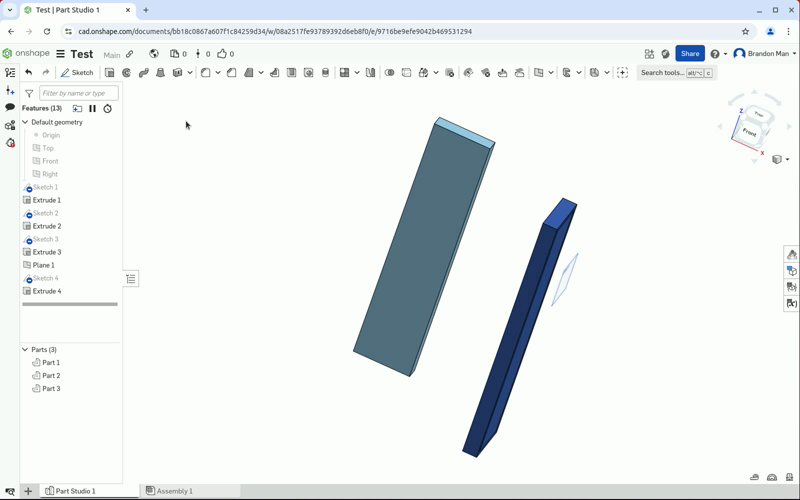
key(left, 2)
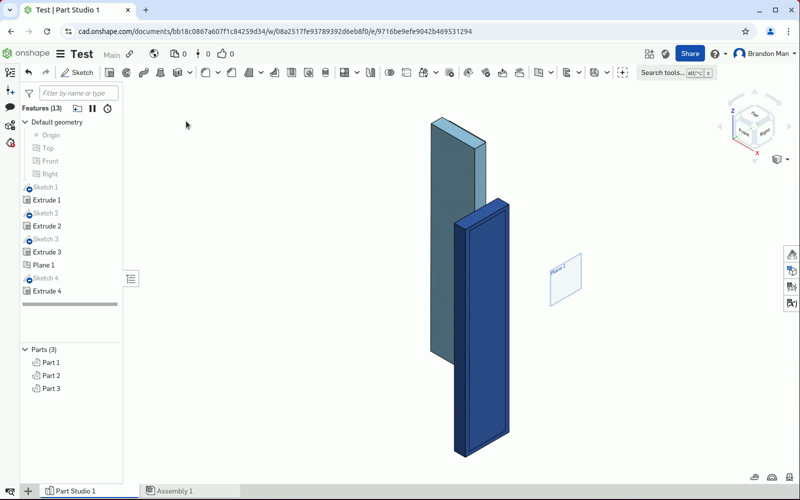
mouse_move(73, 189)
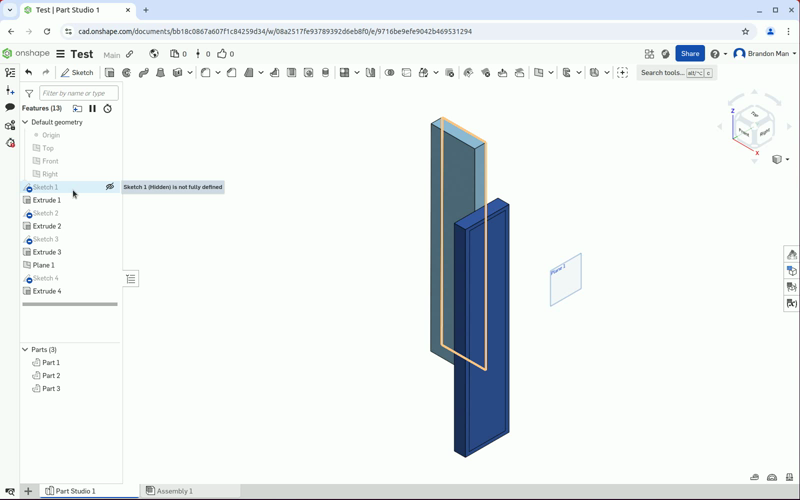
click(73, 189)